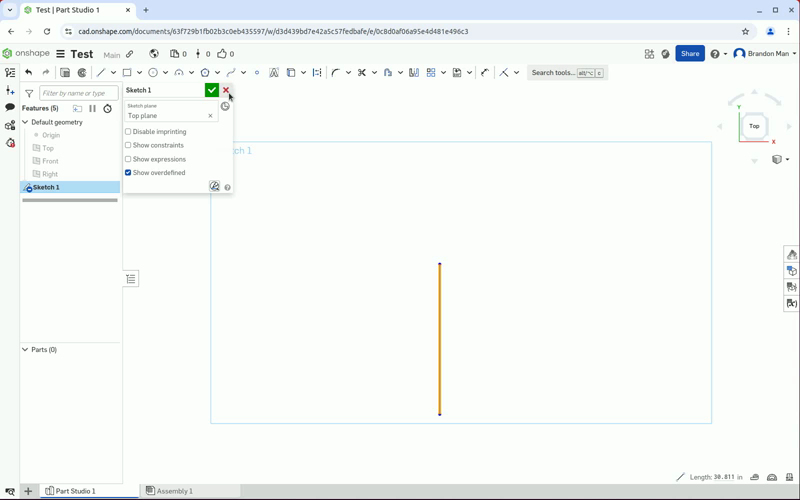
key(shift+h)
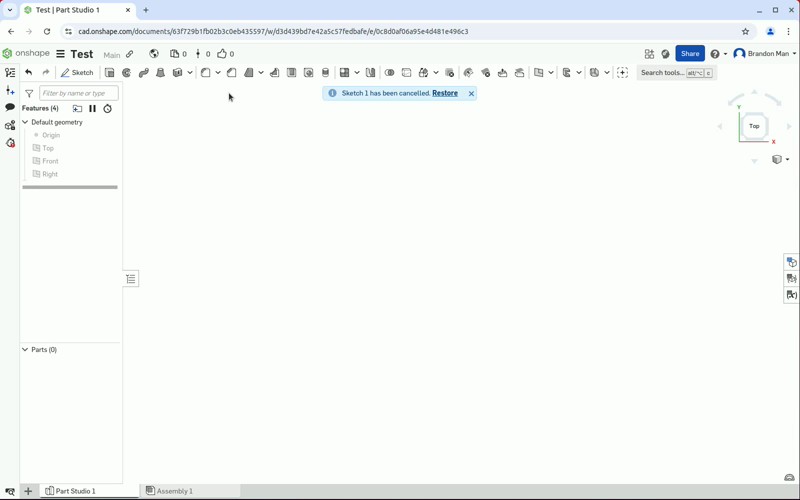
mouse_move(73, 352)
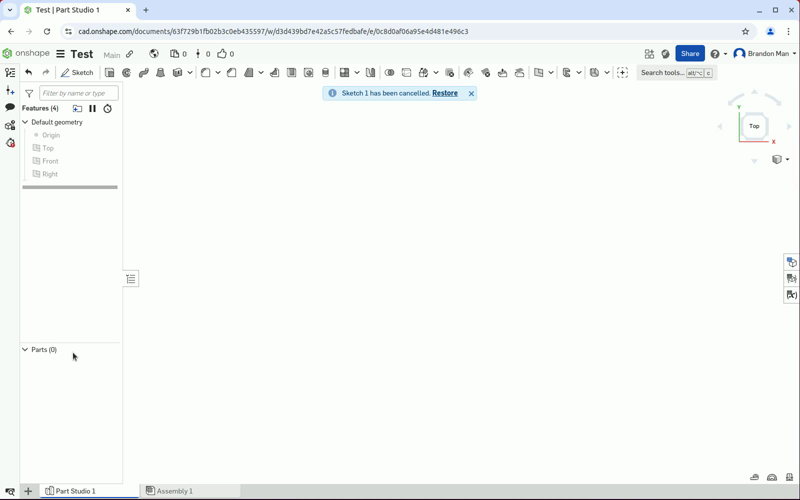
key(y)
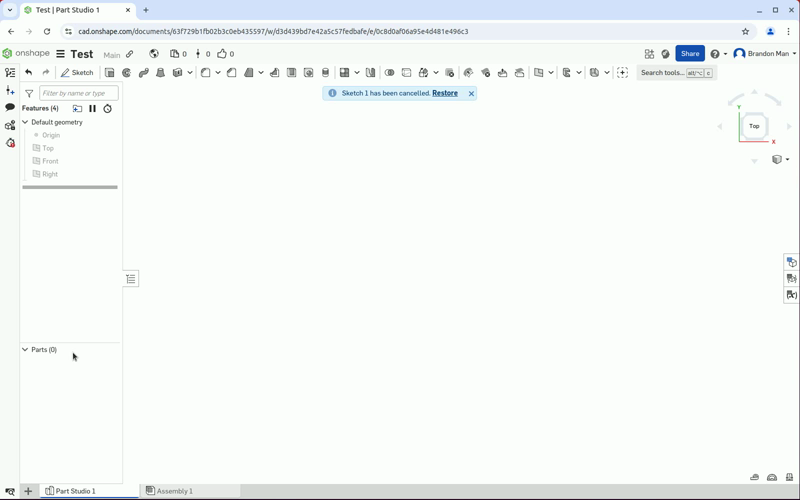
key(shift+p)
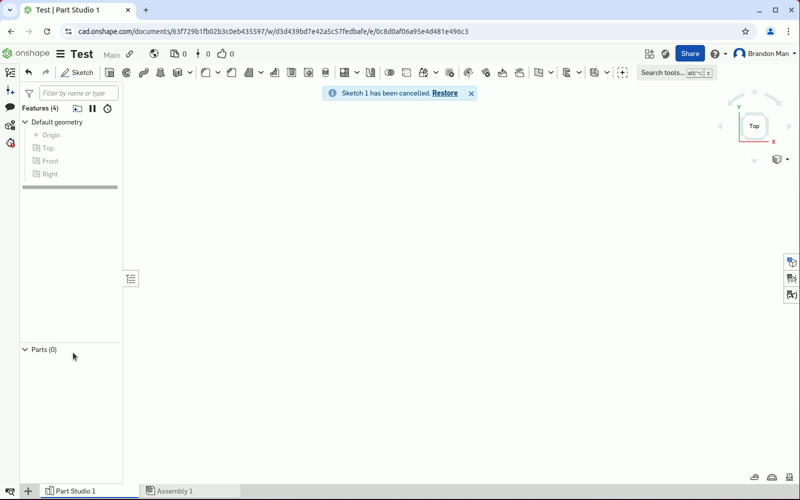
key(space)
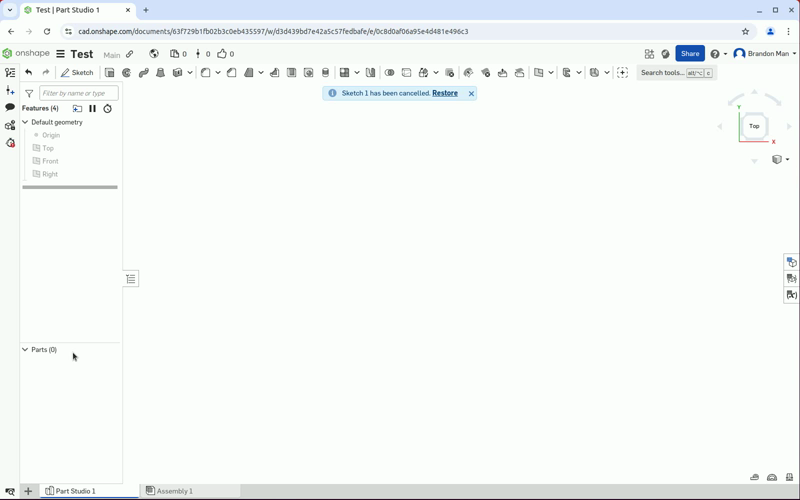
key_down(shift)
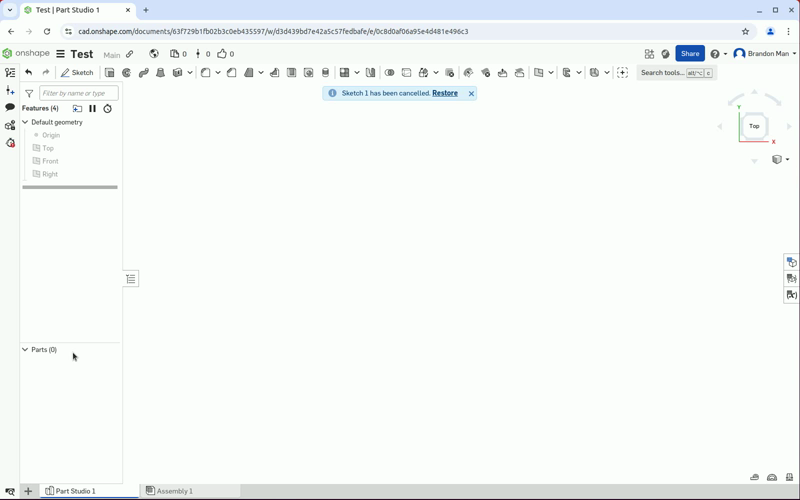
key(up)
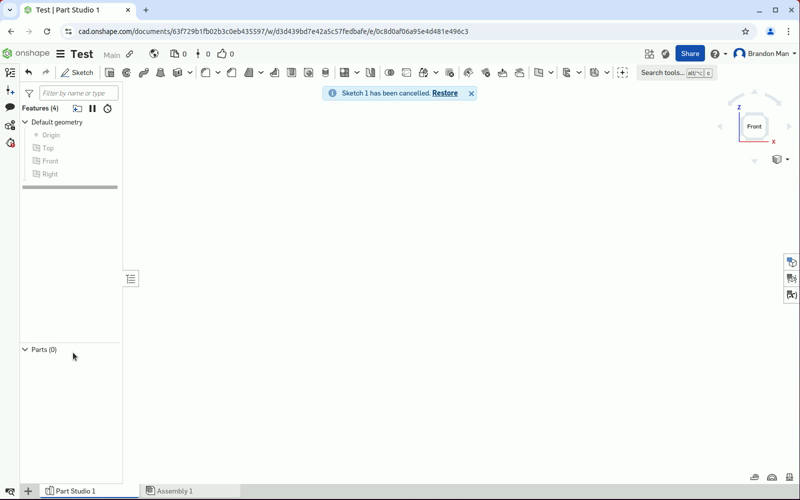
key_up(shift)
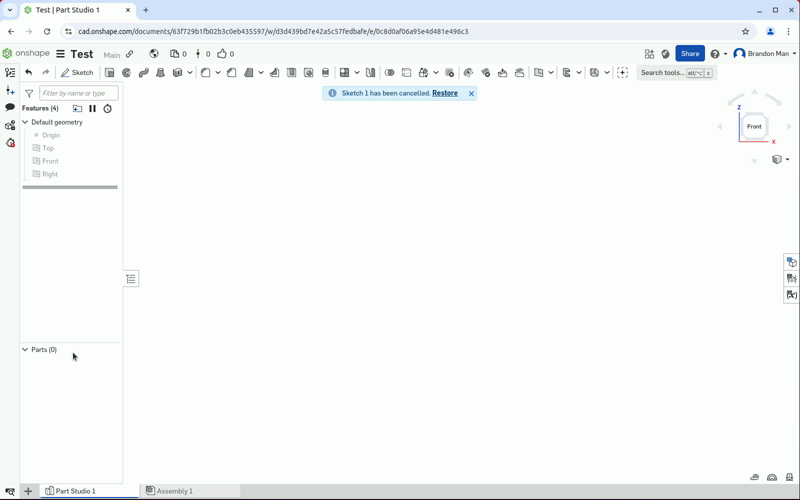
key(space)
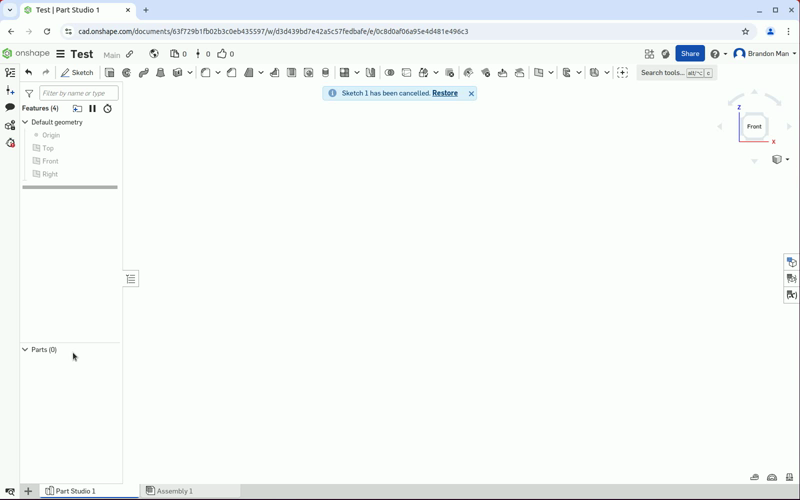
key_down(shift)
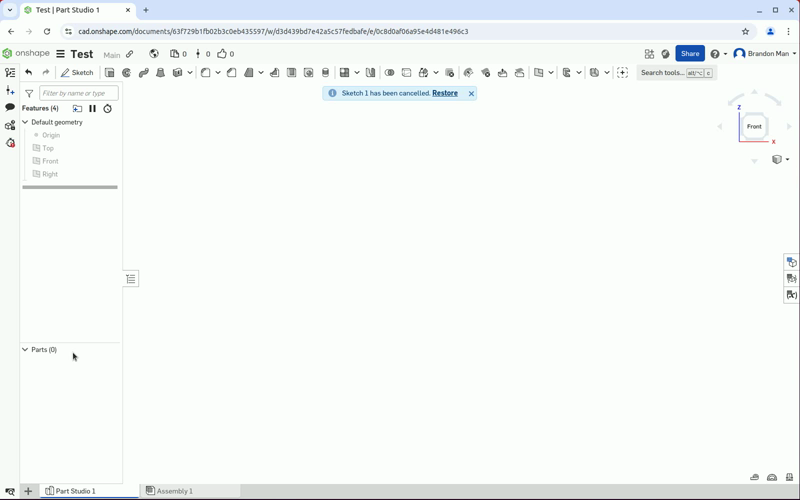
key(left)
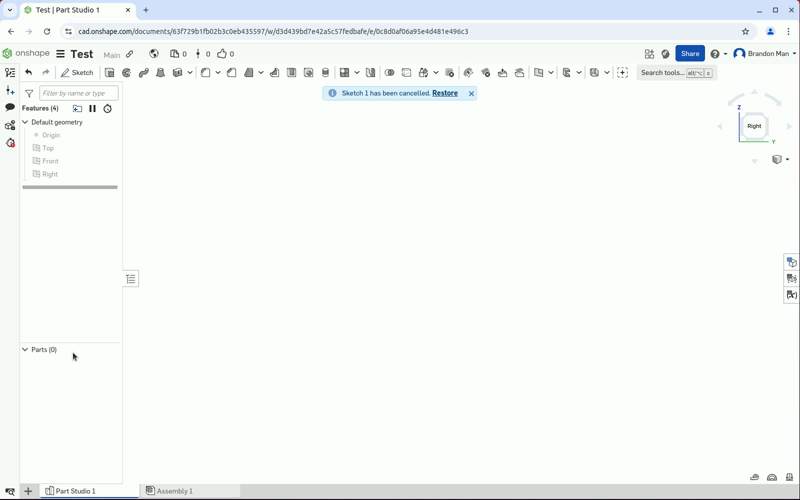
key_up(shift)
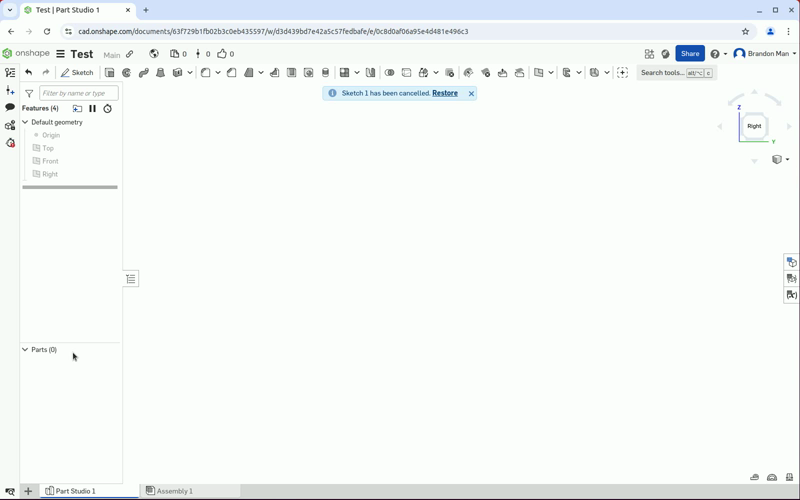
mouse_move(73, 352)
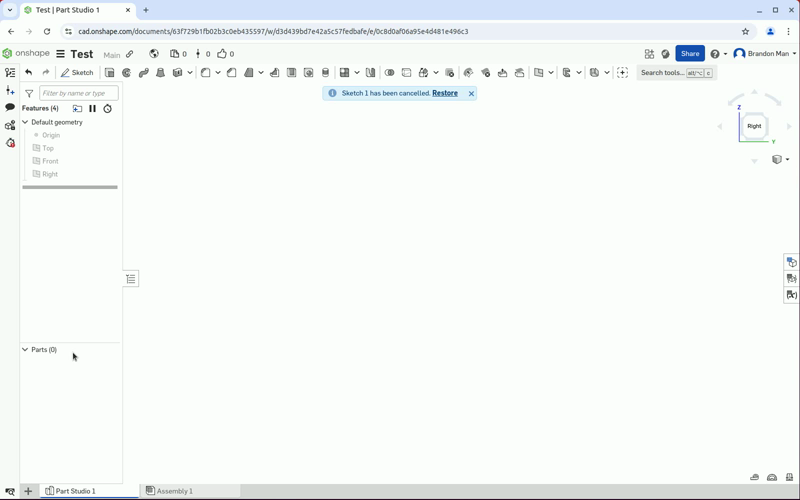
key(shift+y)
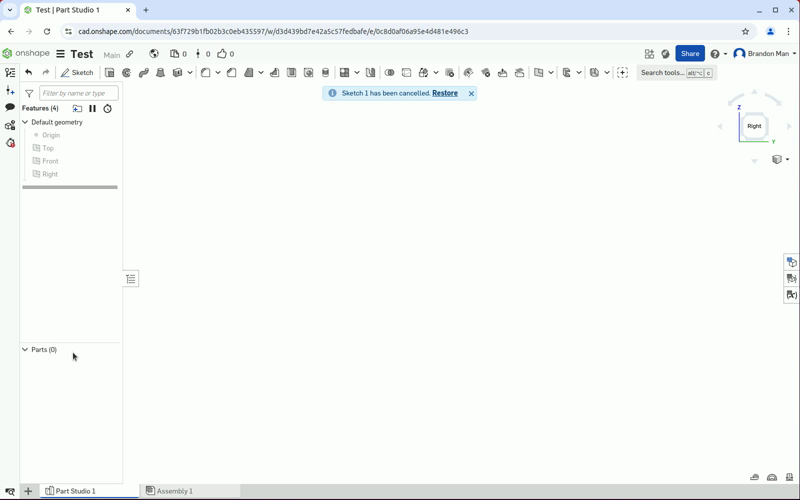
key(shift+s)
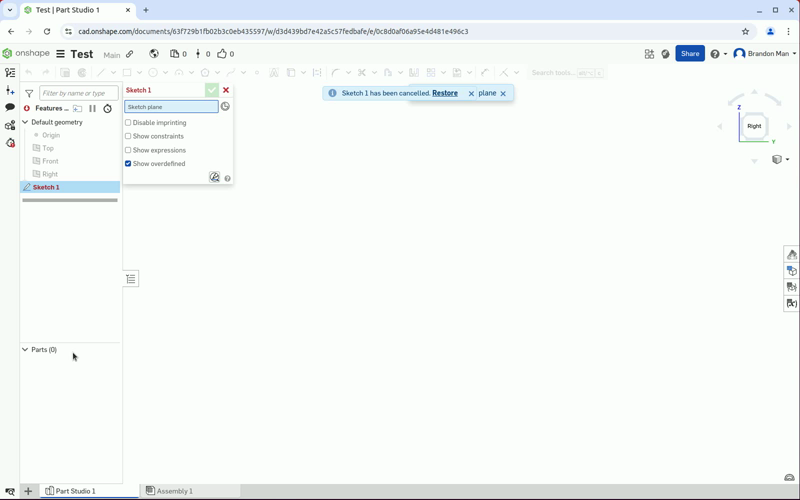
mouse_move(73, 176)
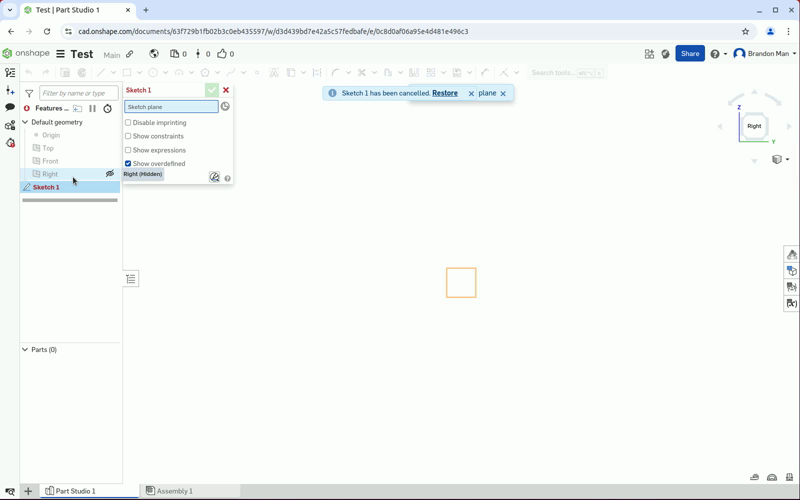
click(73, 176)
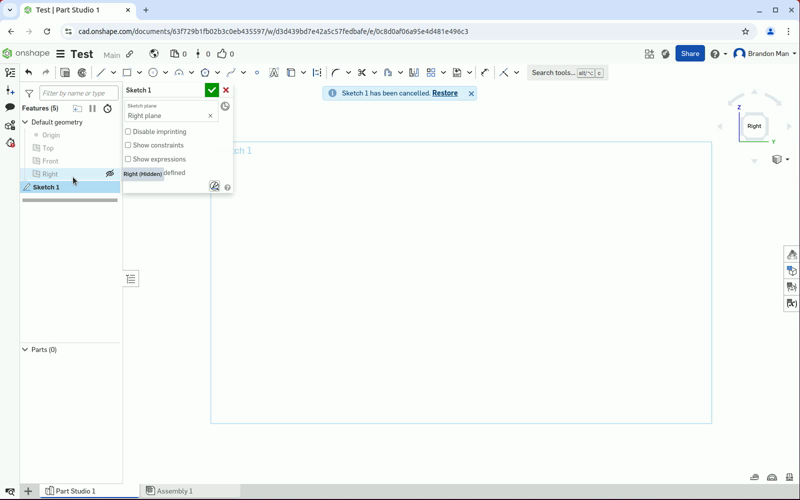
mouse_move(73, 352)
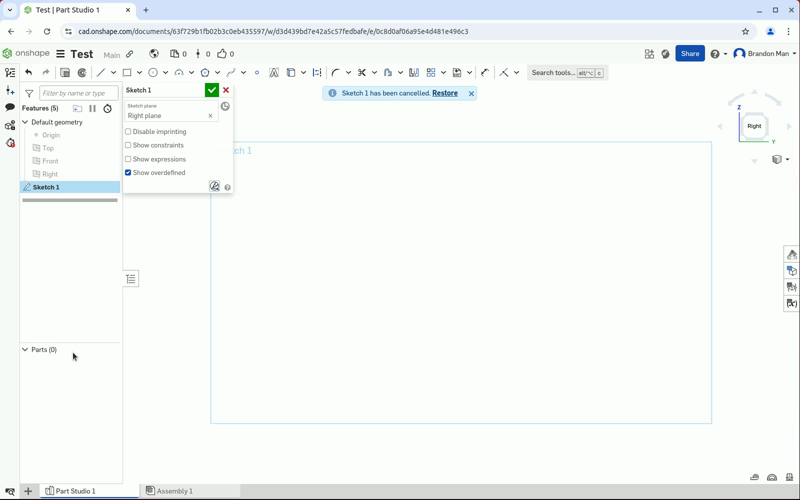
key(y)
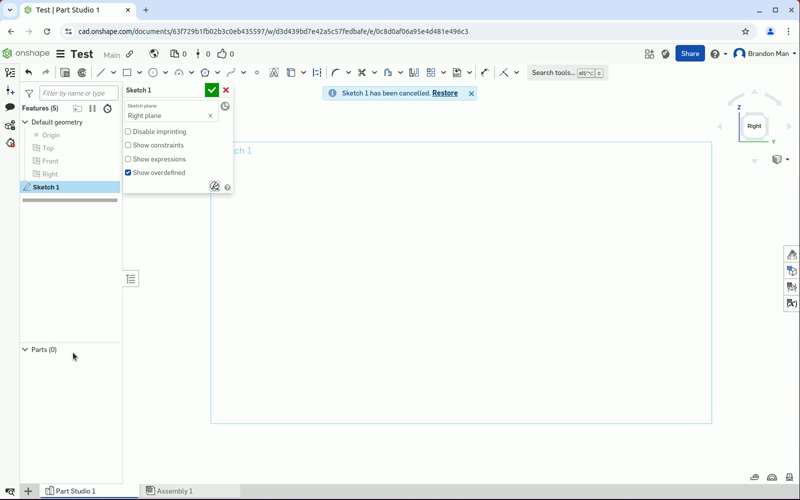
key(l)
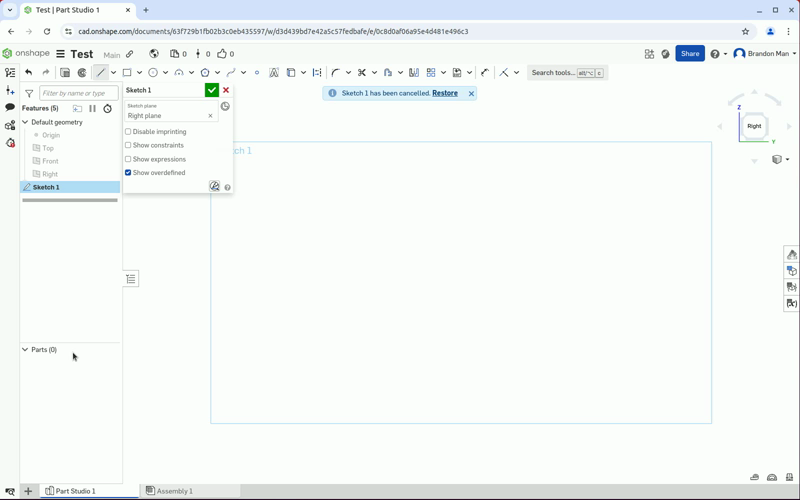
key_down(shift)
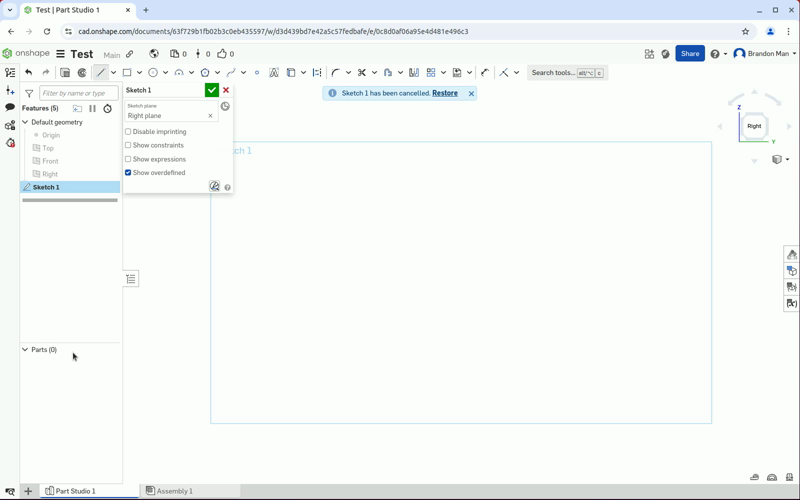
mouse_move(511, 282)
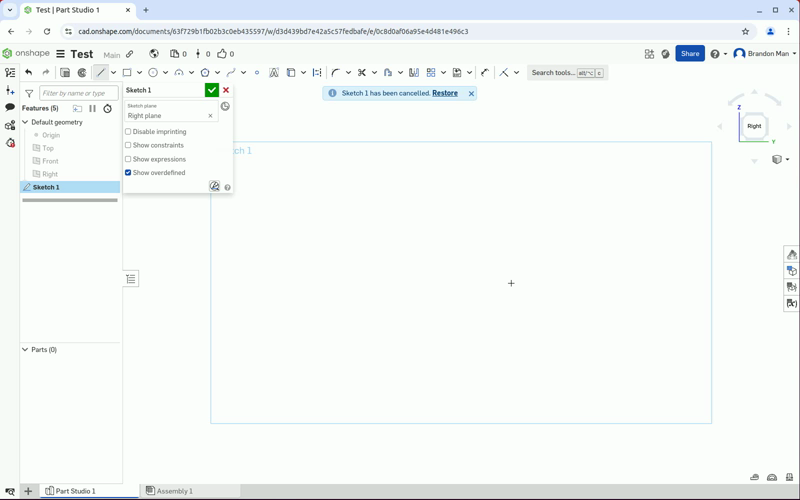
click(511, 282)
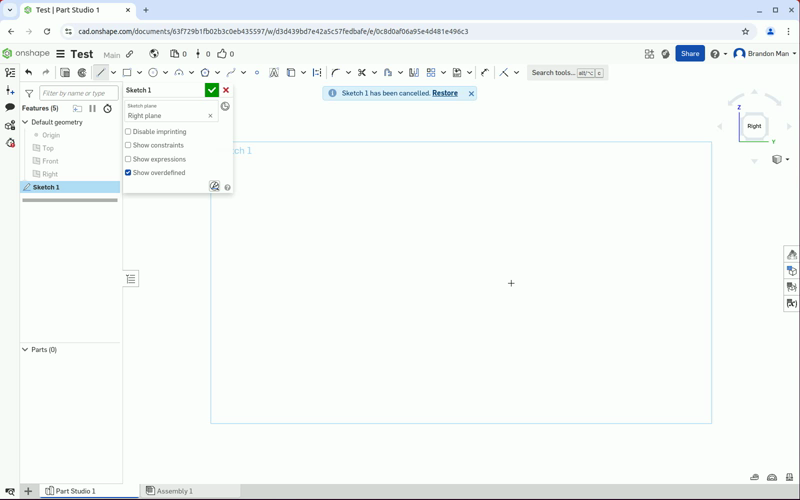
key_up(shift)
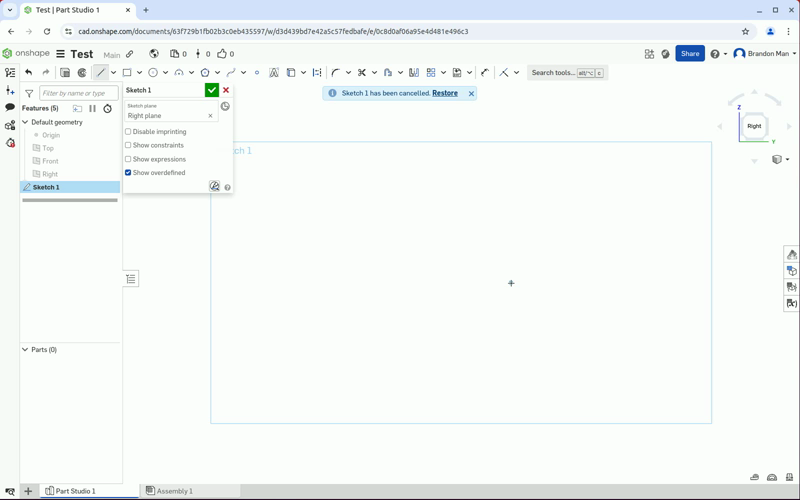
key_down(shift)
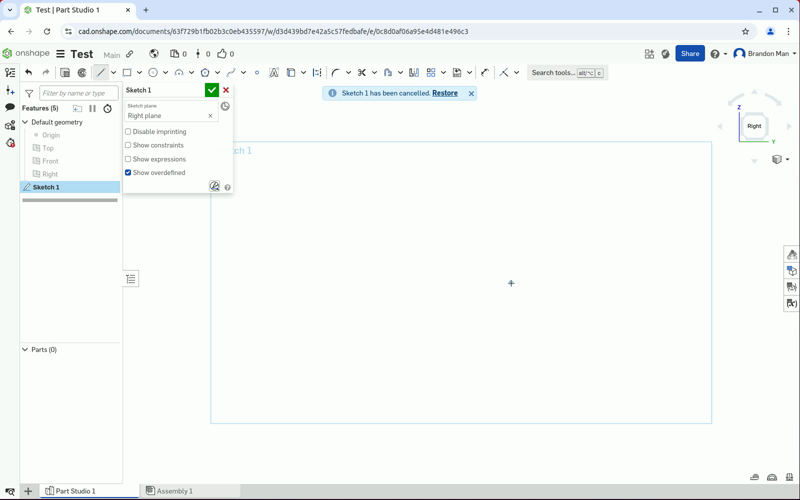
mouse_move(541, 282)
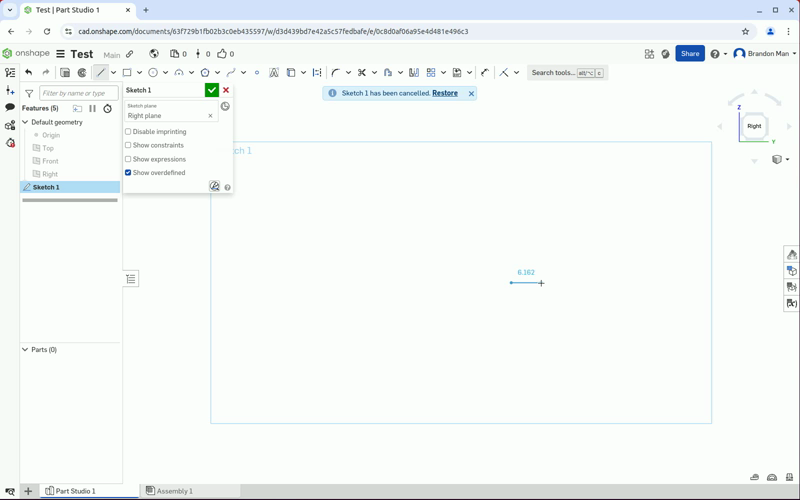
mouse_move(562, 282)
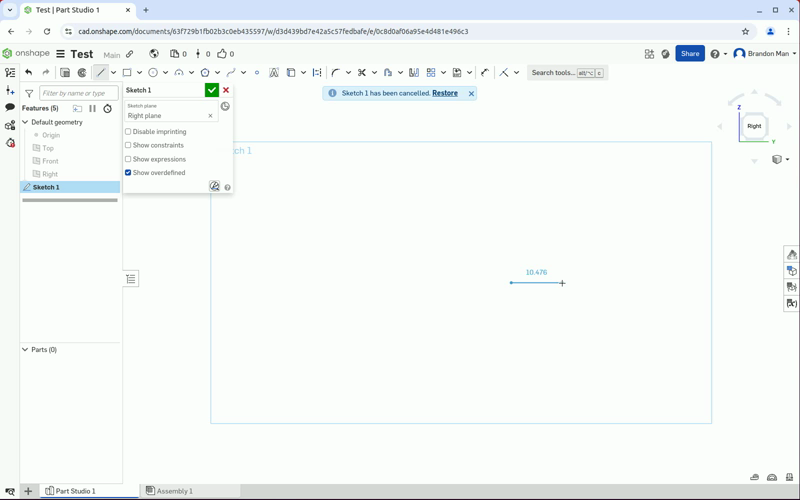
click(562, 282)
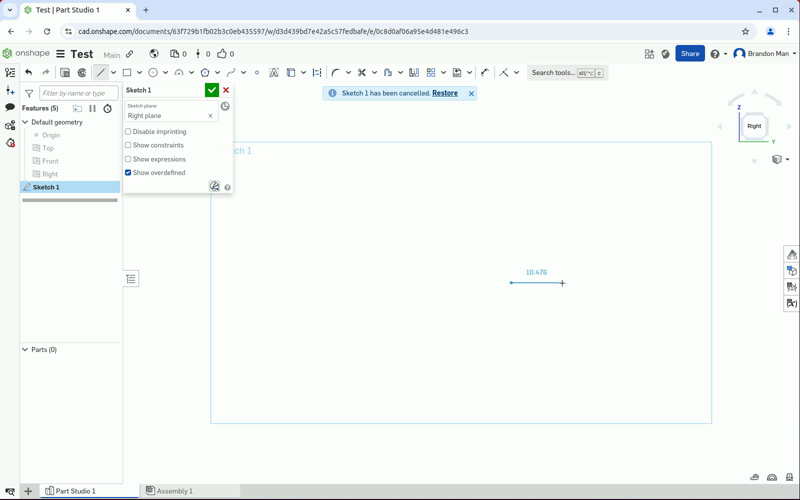
key_up(shift)
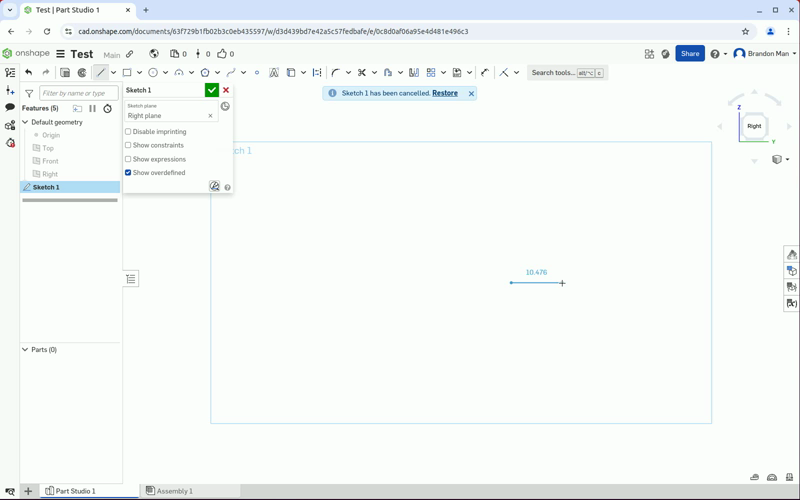
key_down(shift)
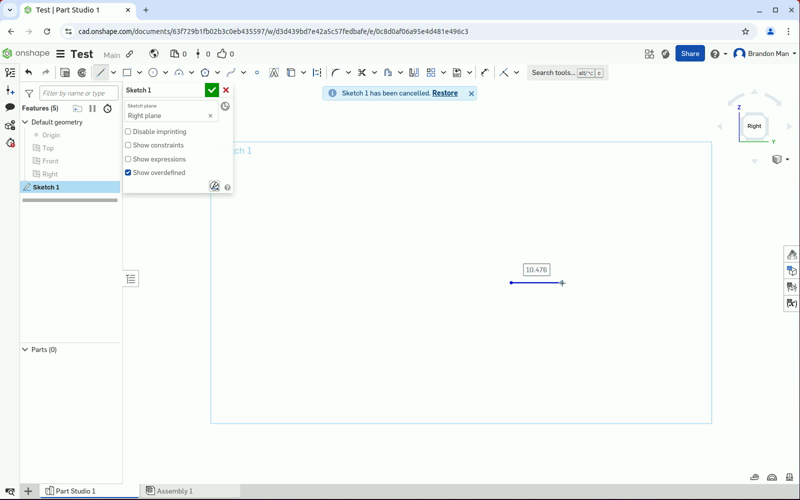
mouse_move(511, 231)
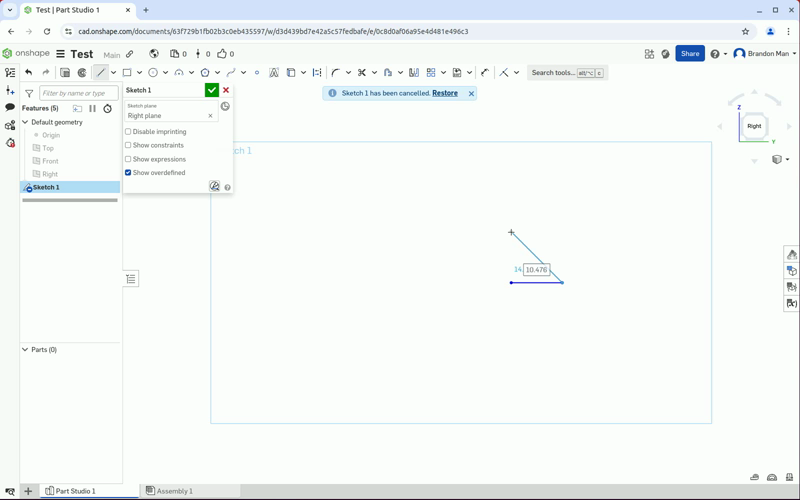
click(511, 231)
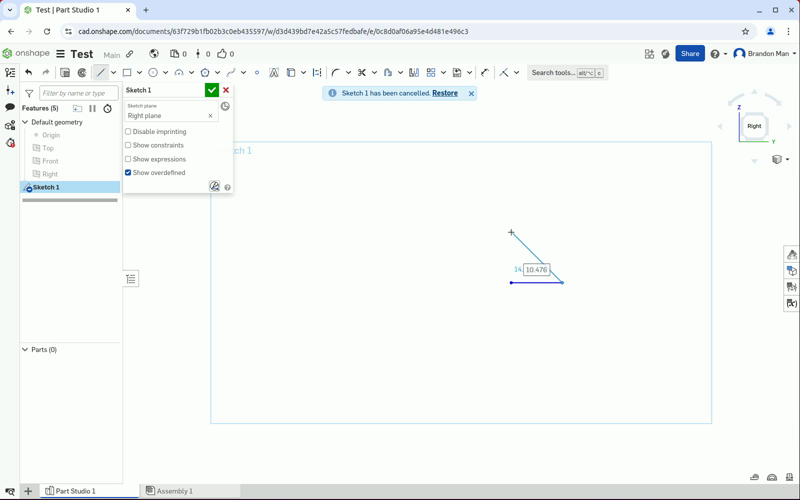
key_up(shift)
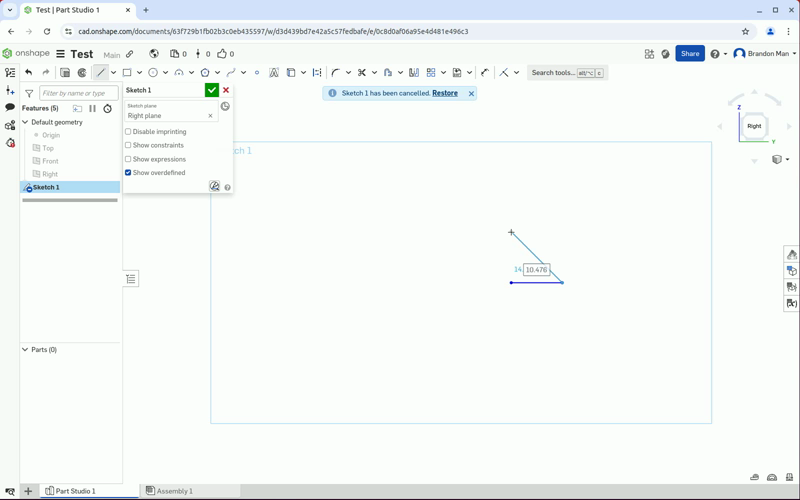
mouse_move(541, 231)
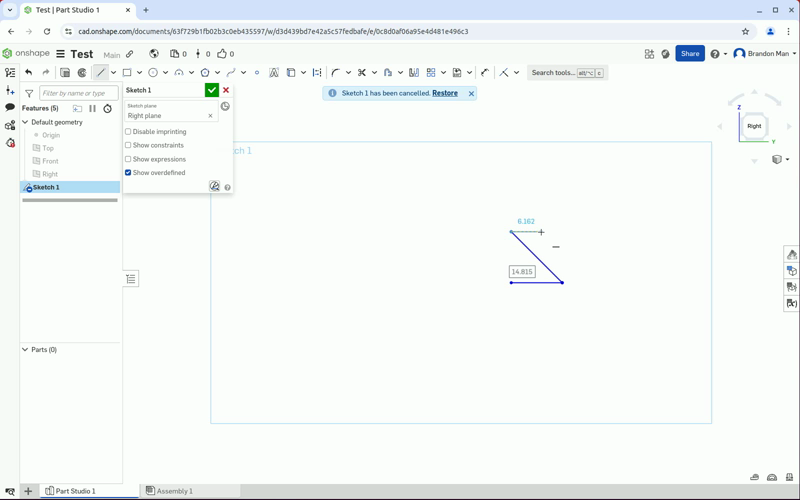
key_down(shift)
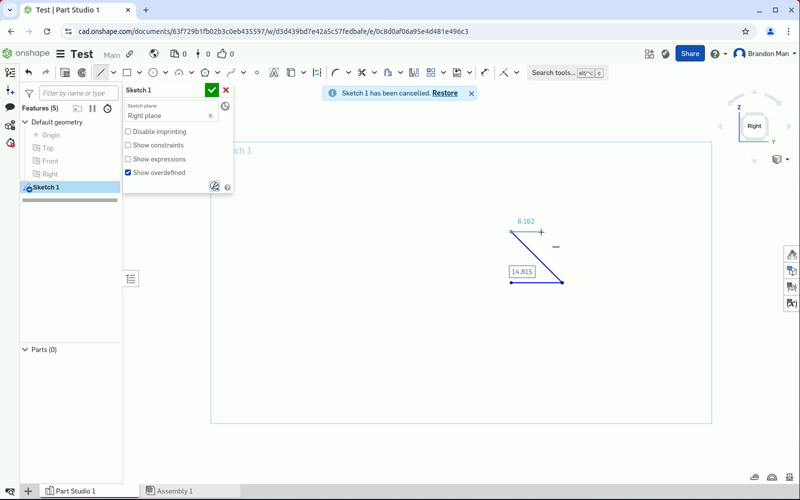
mouse_move(511, 282)
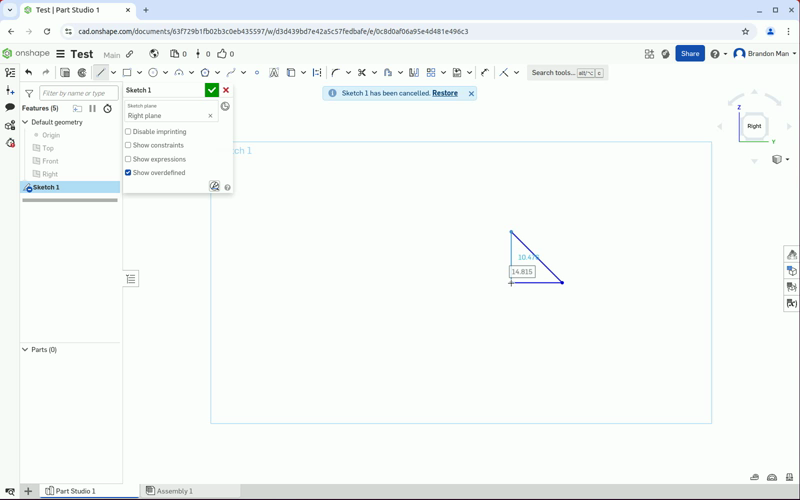
key_up(shift)
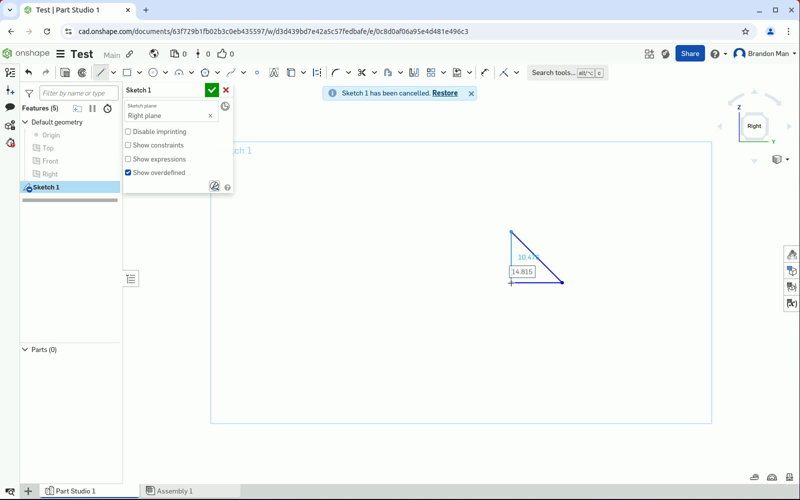
click(511, 282)
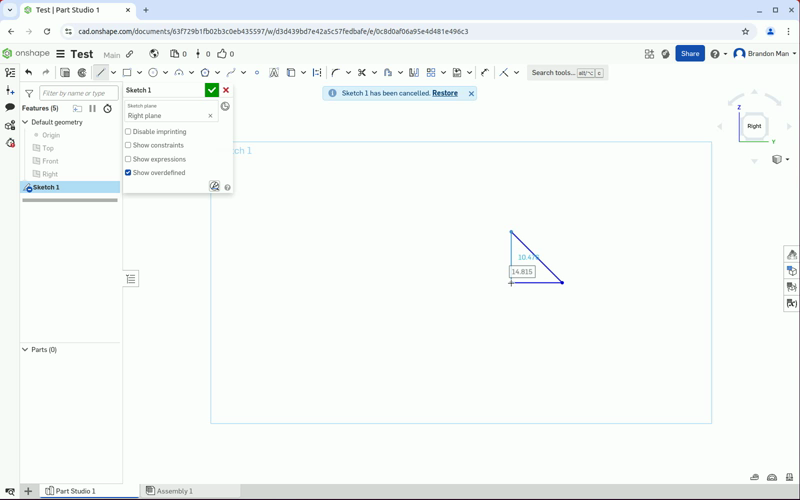
key(esc)
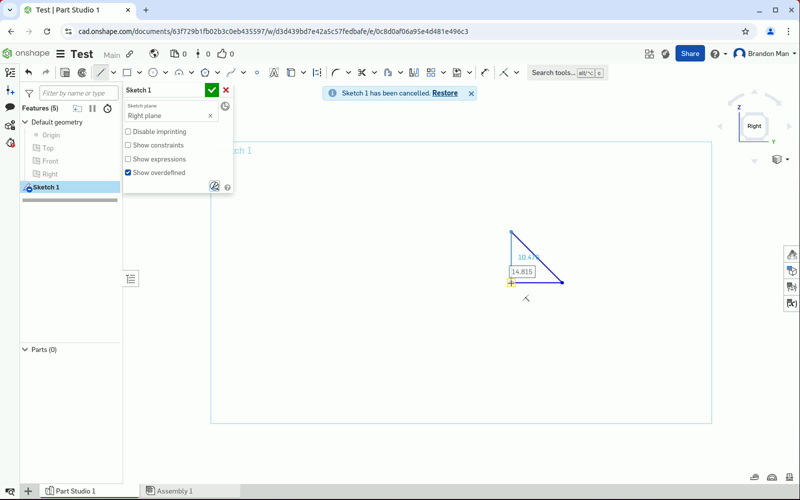
mouse_move(512, 256)
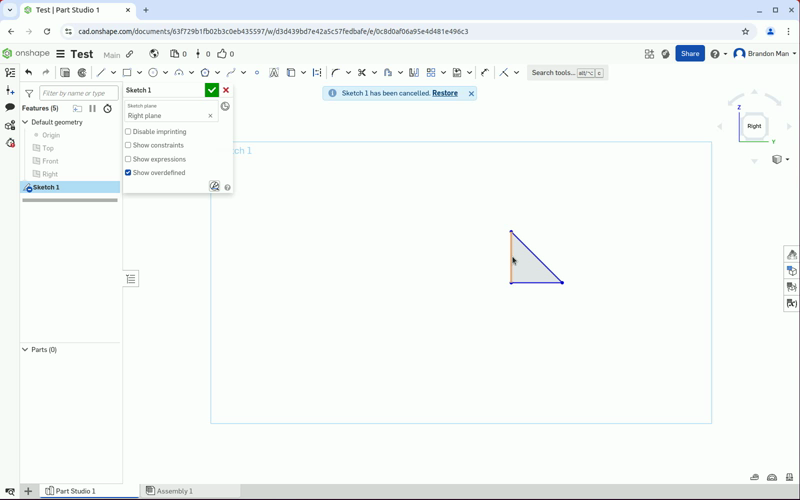
scroll(6)
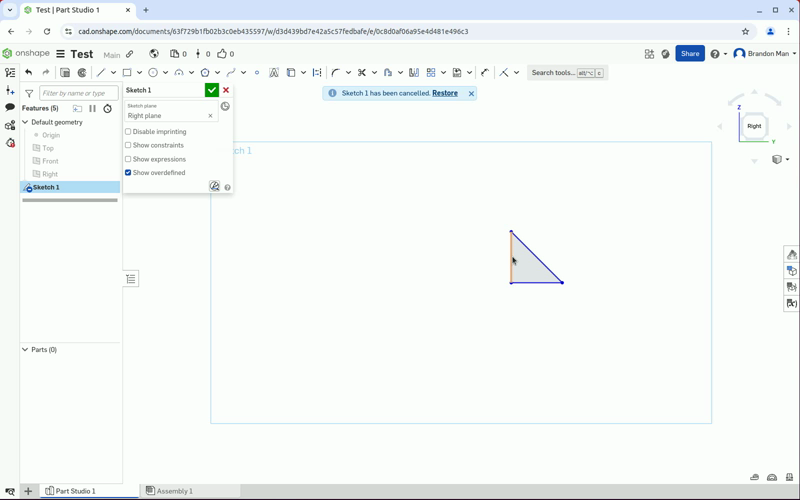
scroll(6)
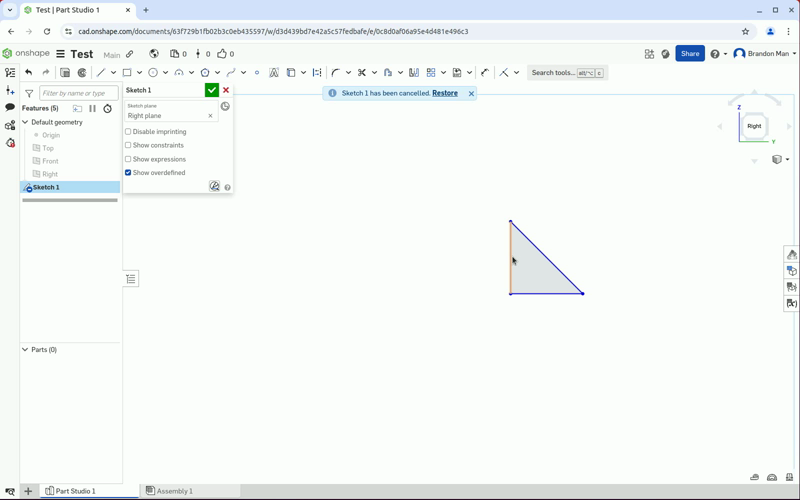
scroll(6)
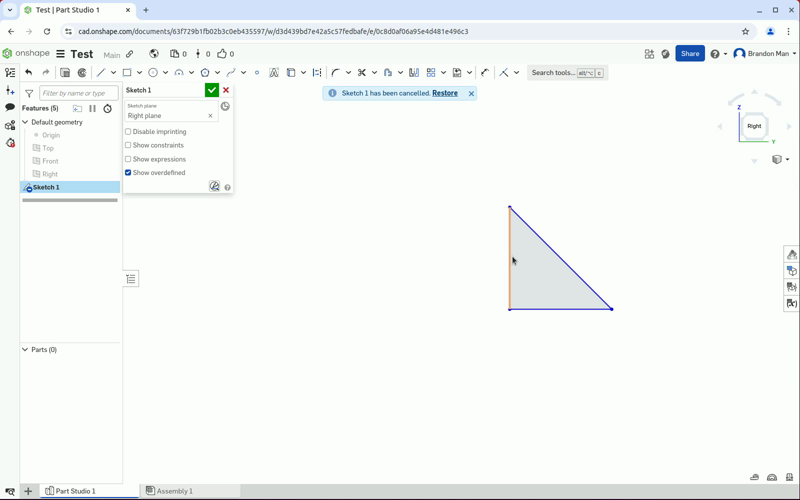
scroll(6)
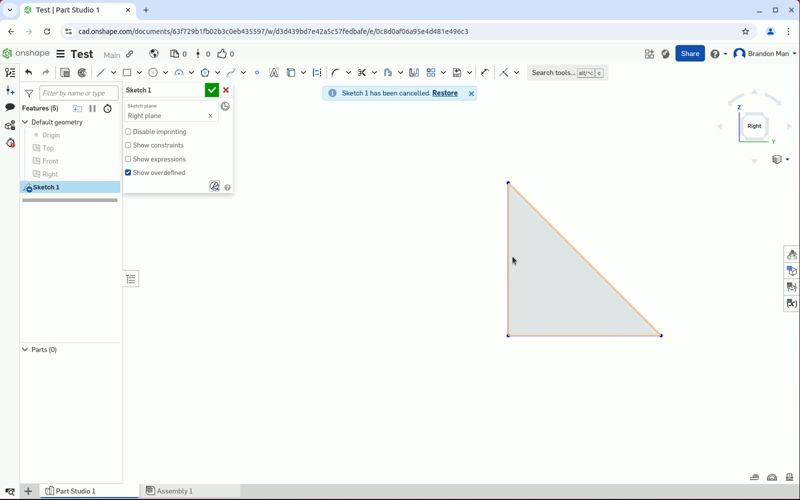
scroll(6)
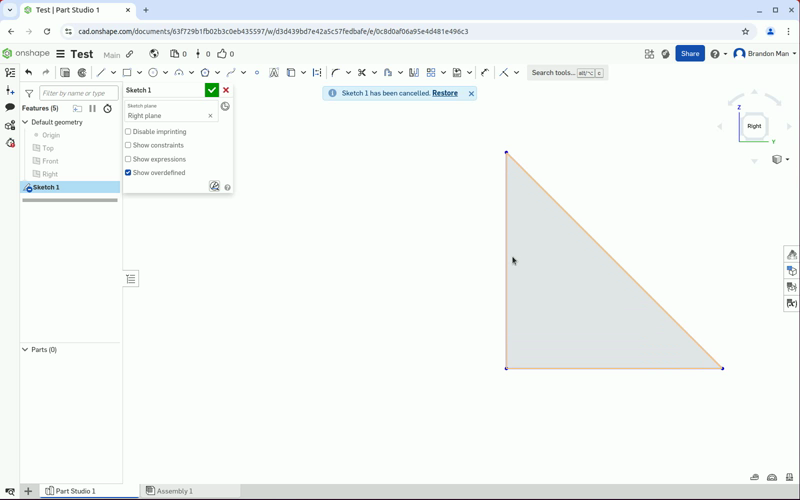
scroll(6)
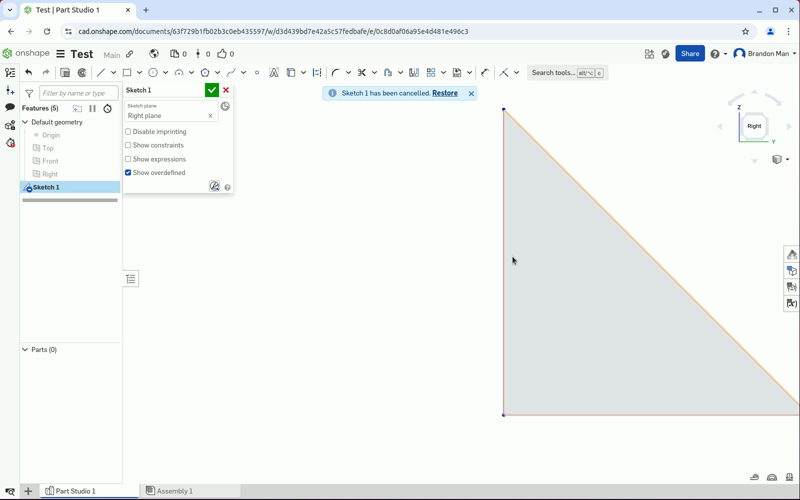
scroll(6)
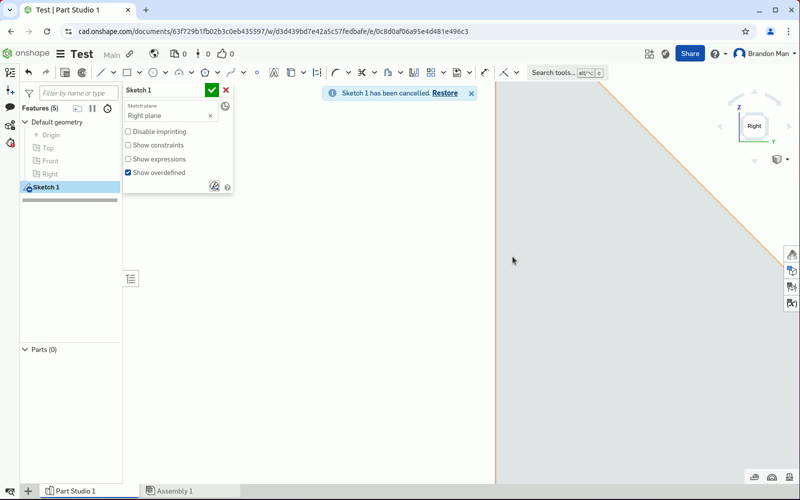
click(512, 256)
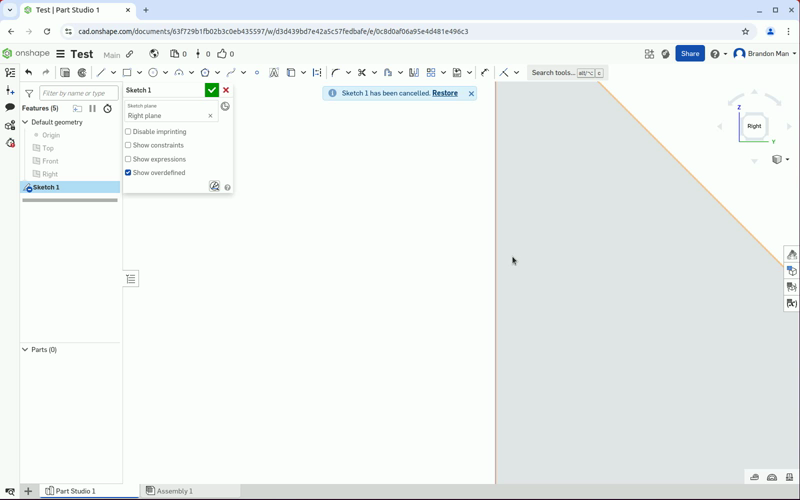
scroll(-6)
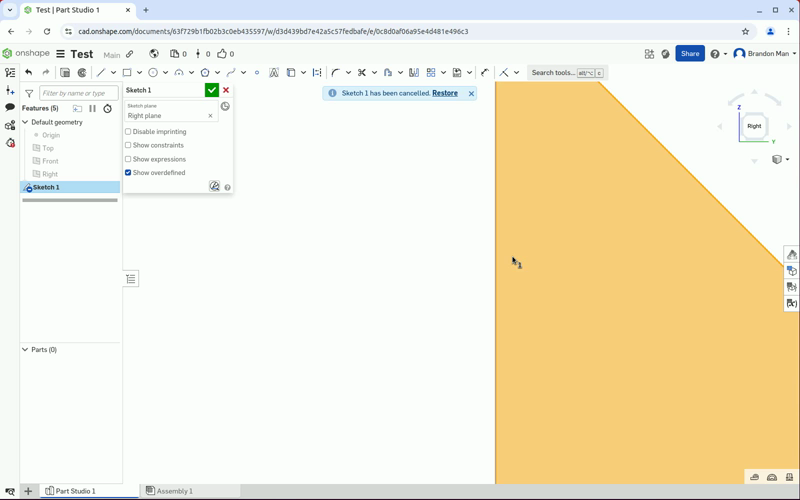
scroll(-6)
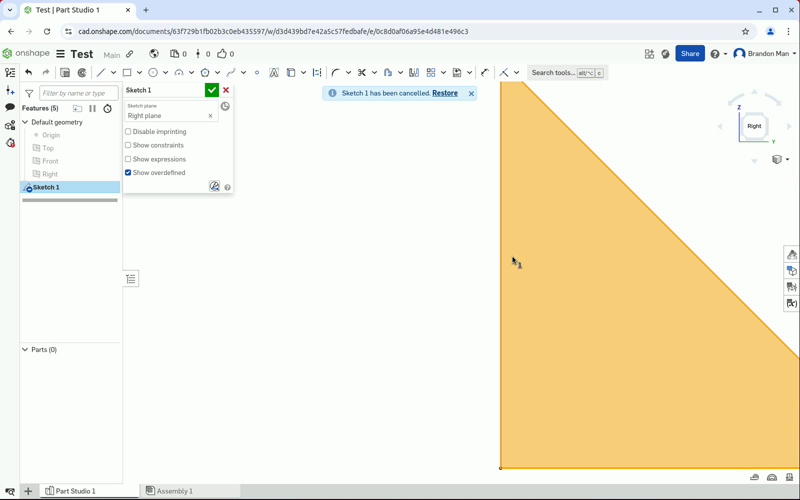
scroll(-6)
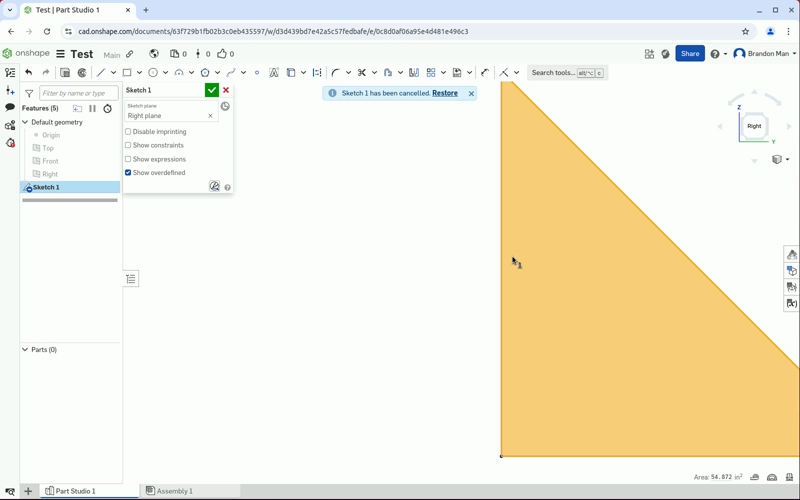
scroll(-6)
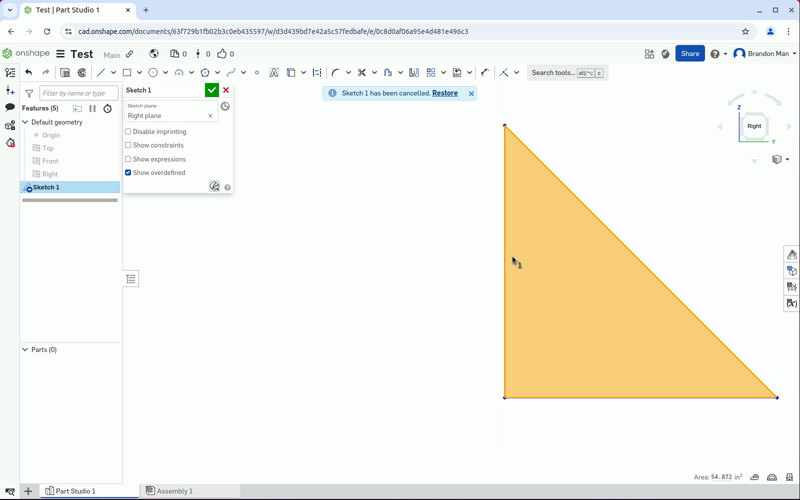
scroll(-6)
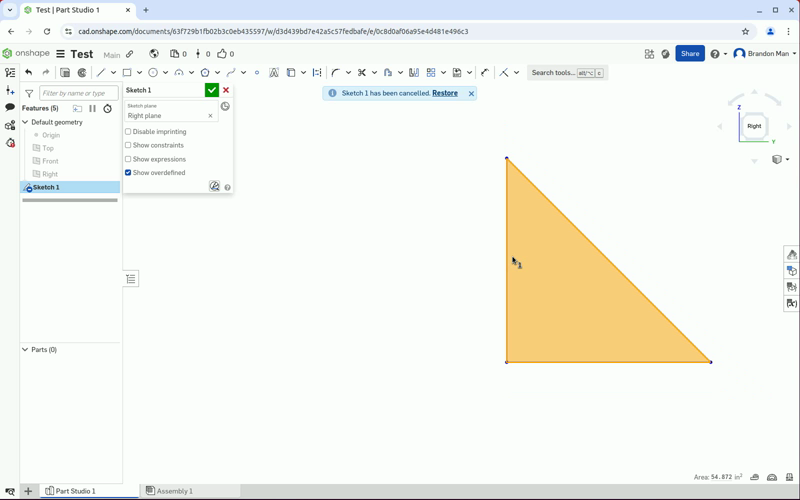
scroll(-6)
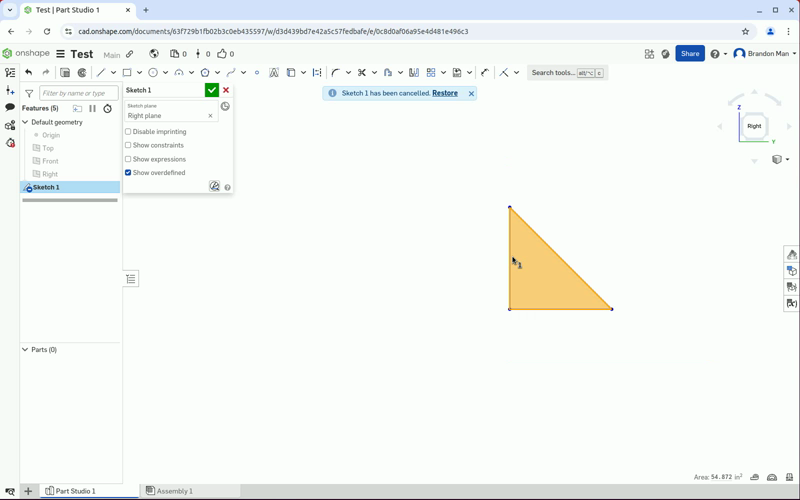
scroll(-6)
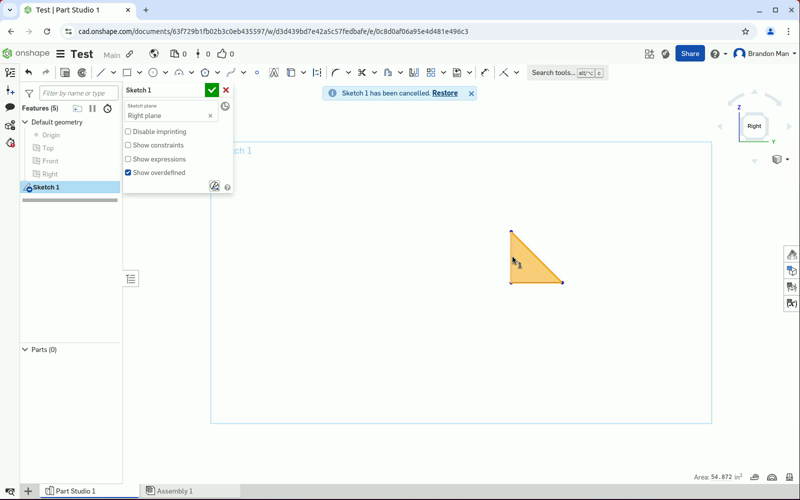
mouse_move(73, 352)
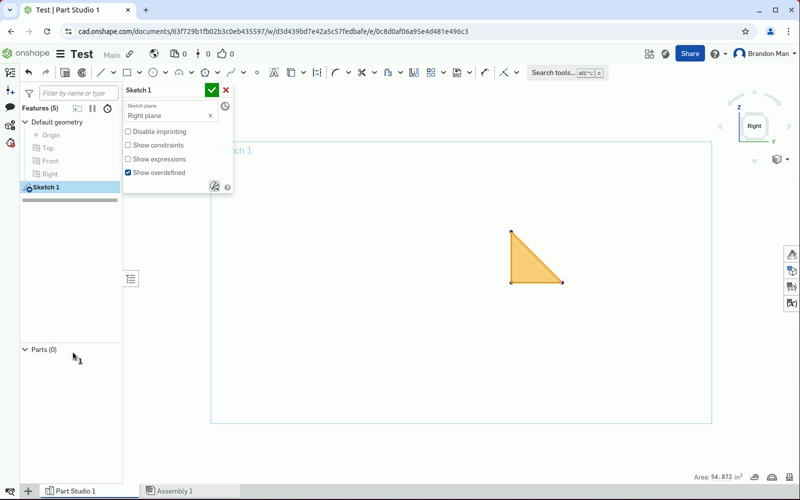
key(shift+y)
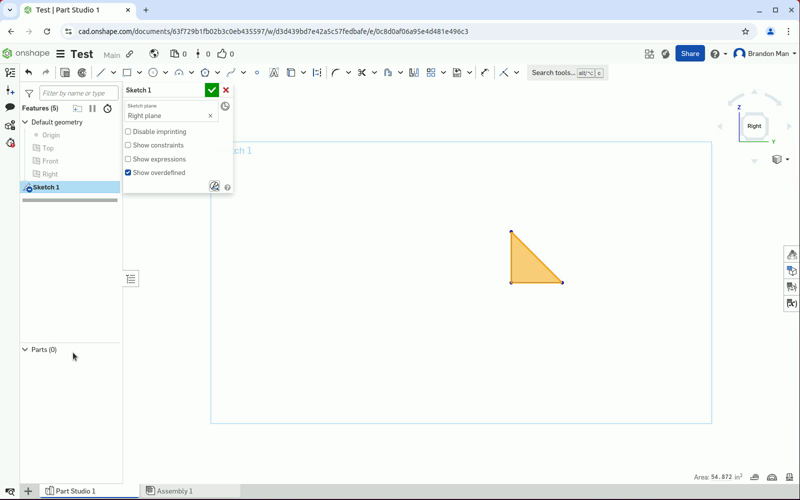
key(shift+e)
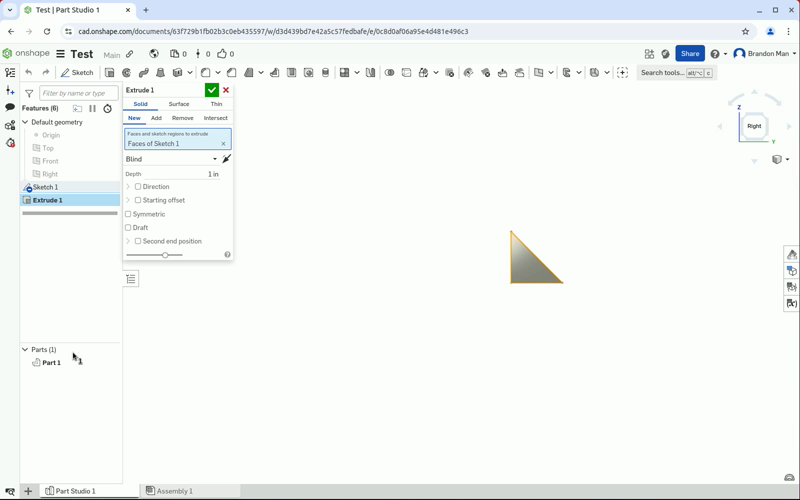
mouse_move(143, 106)
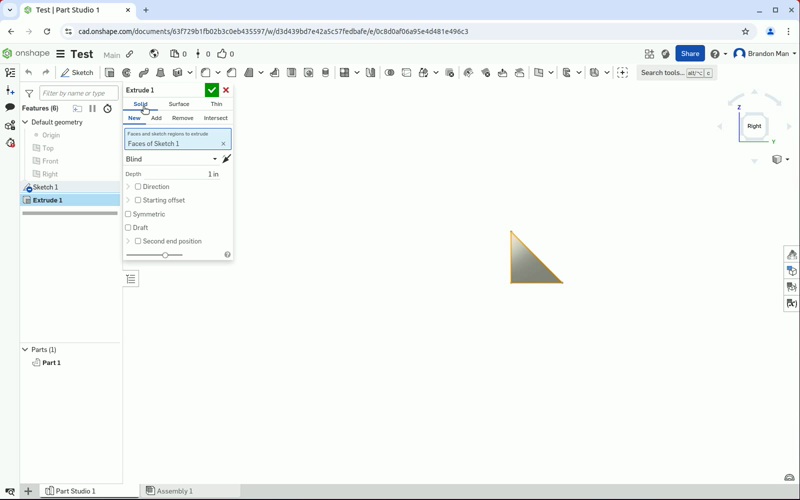
click(143, 106)
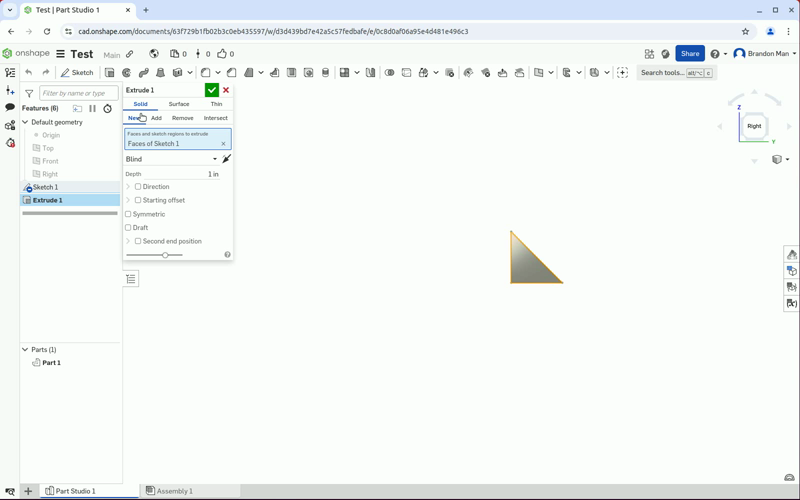
mouse_move(137, 120)
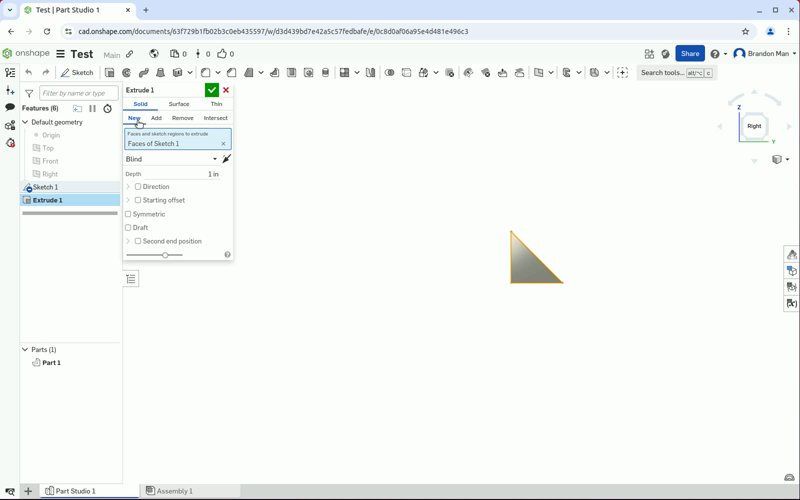
click(137, 120)
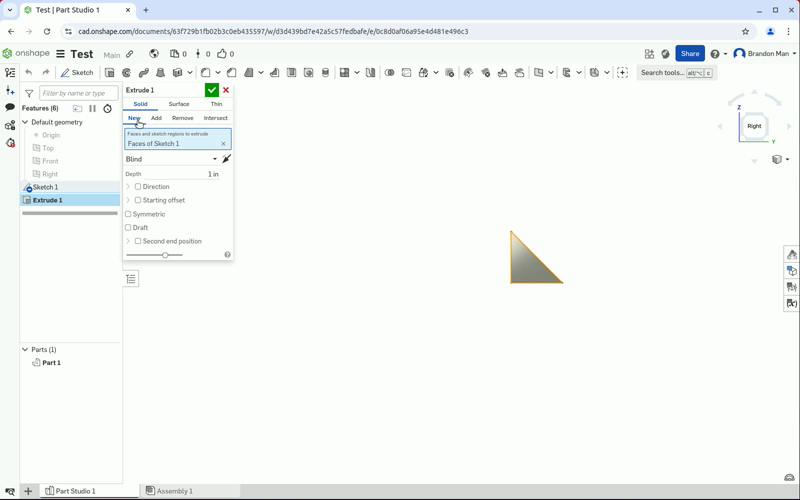
key(tab, 4)
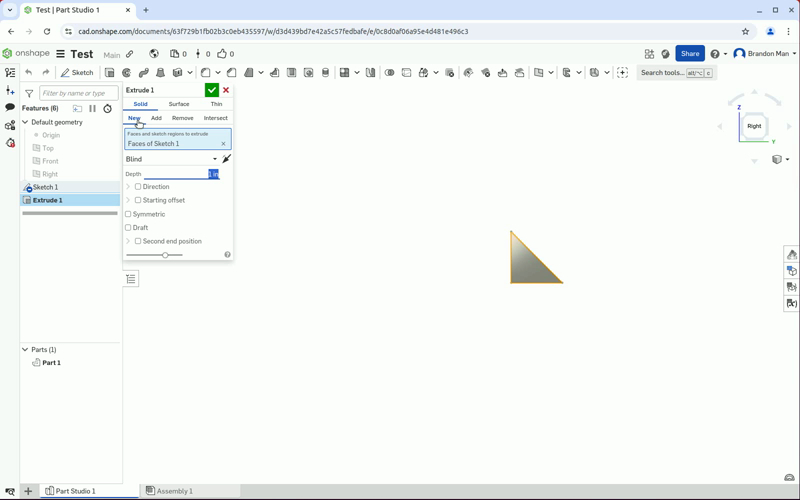
text(23.108)
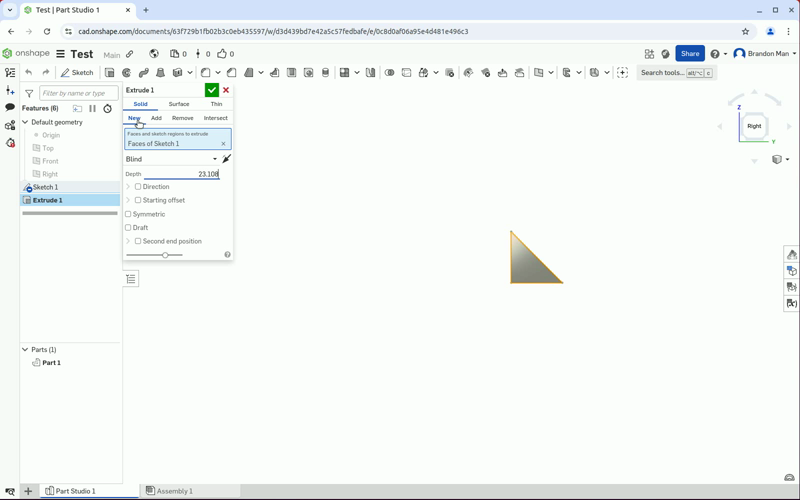
key(enter)
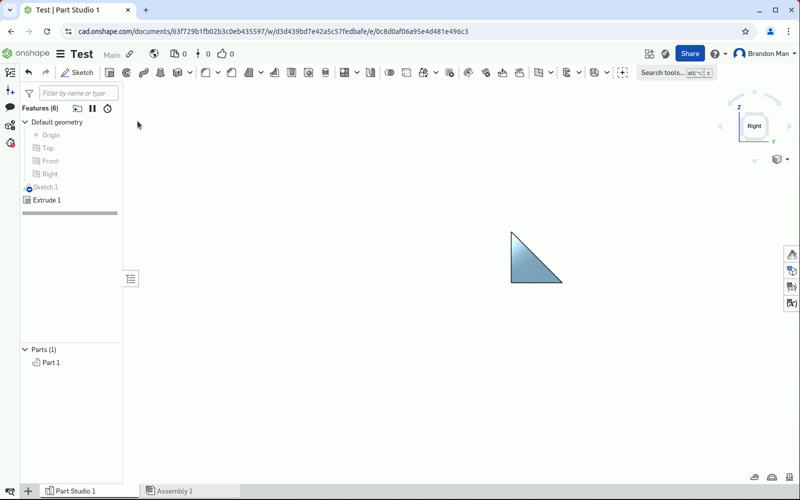
key(shift+h)
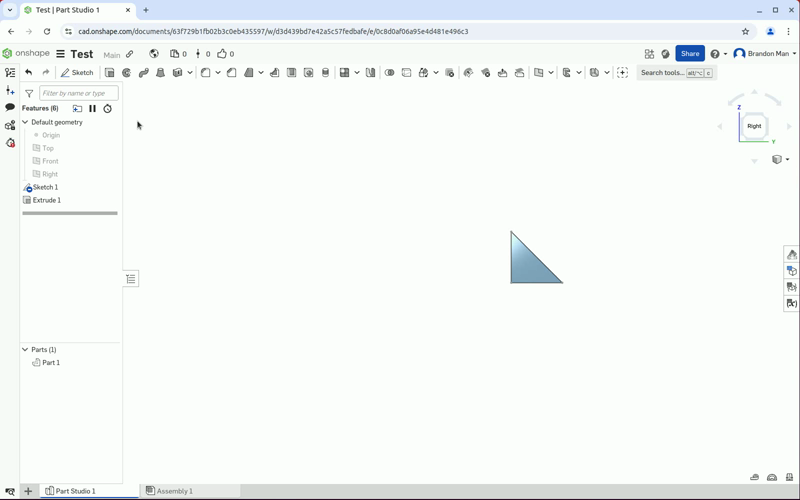
key(shift+h)
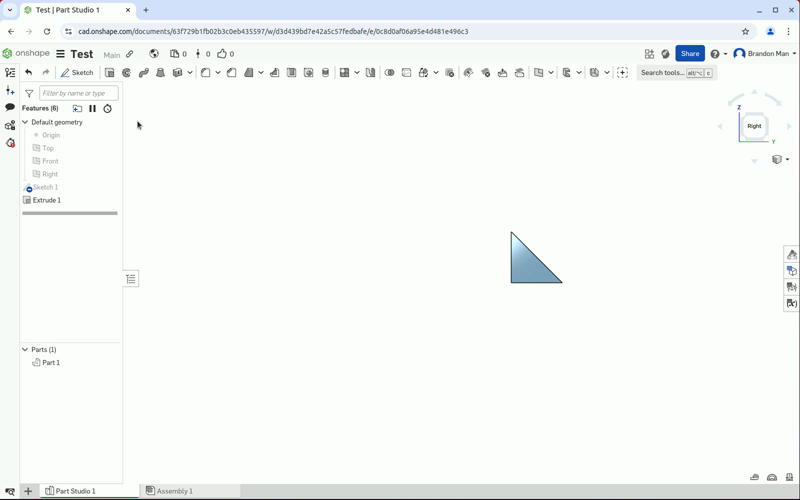
mouse_move(73, 189)
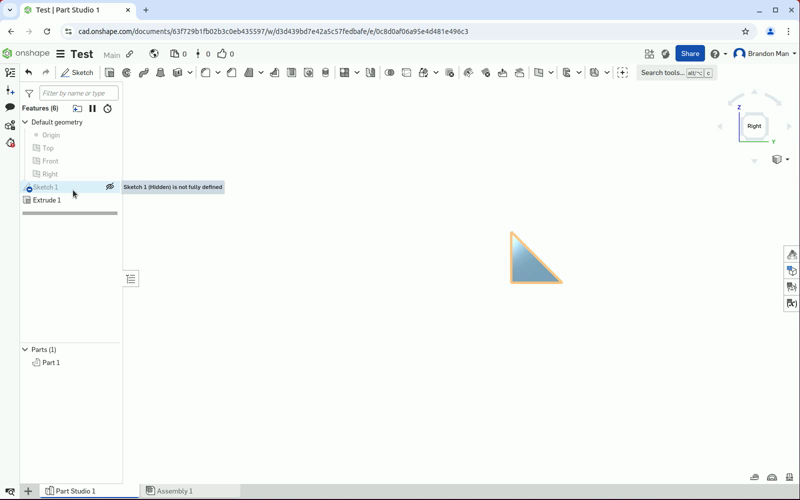
click(73, 189)
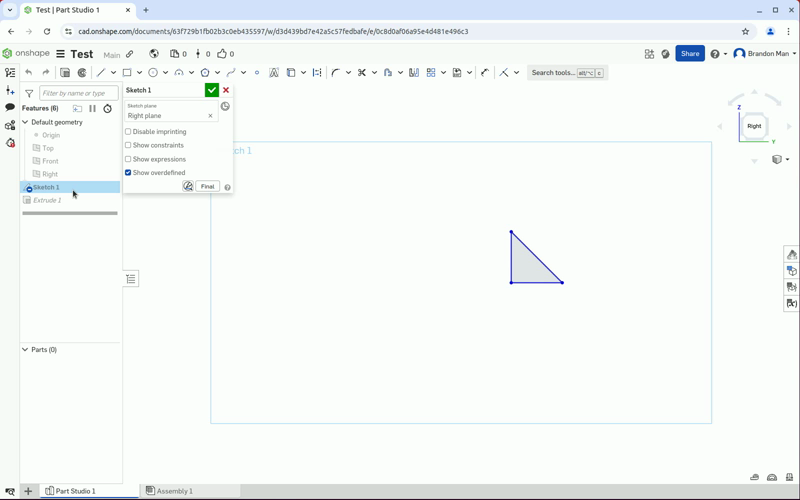
mouse_move(229, 92)
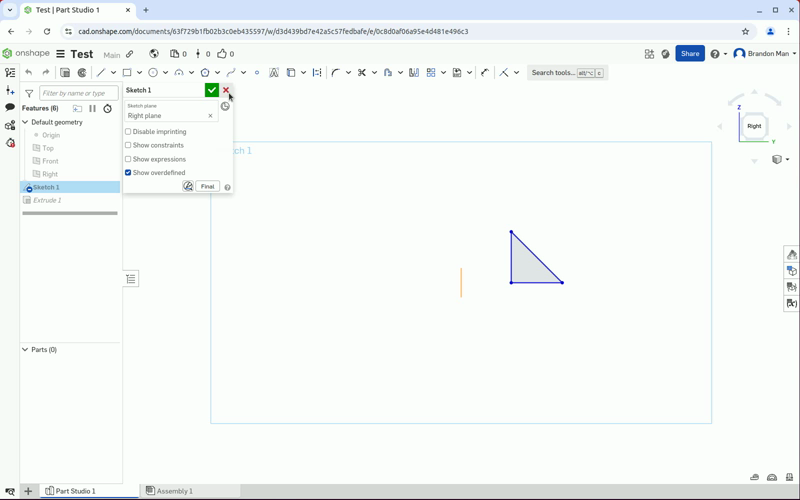
click(229, 92)
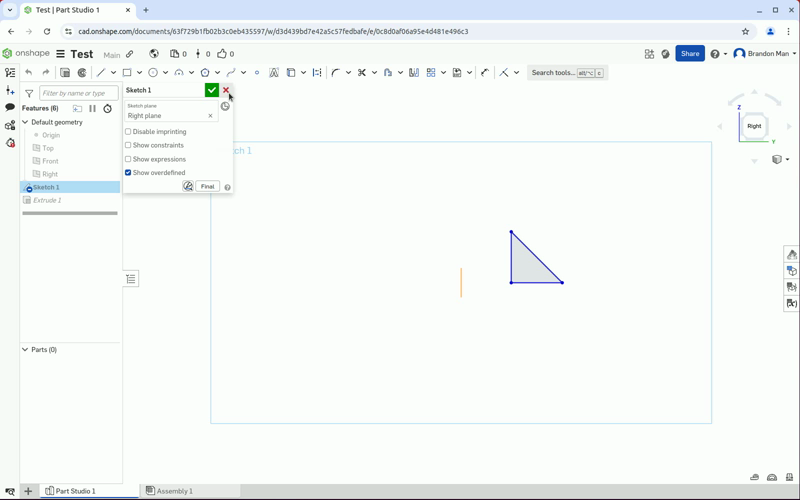
key(shift+s)
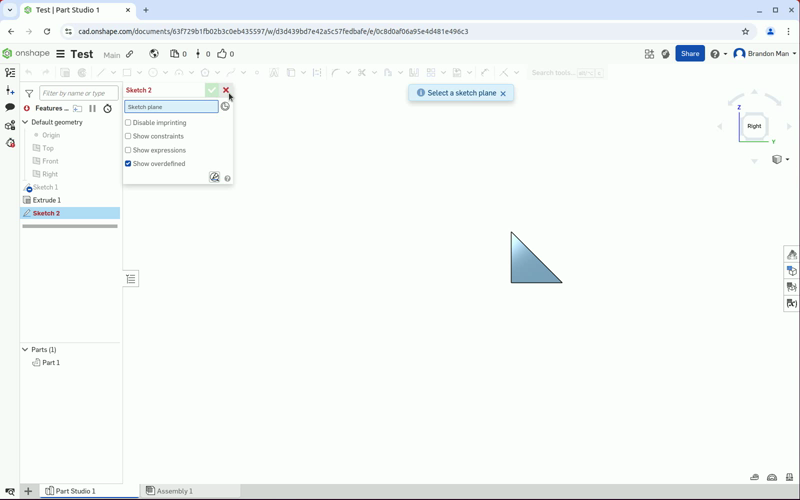
mouse_move(73, 176)
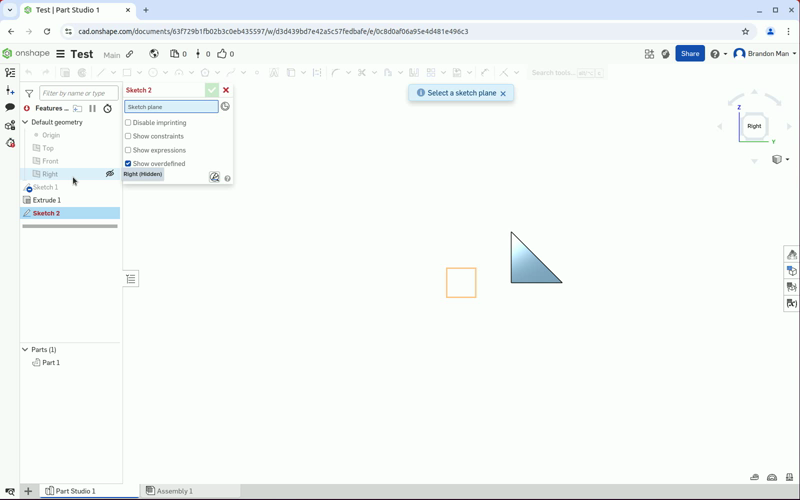
click(73, 176)
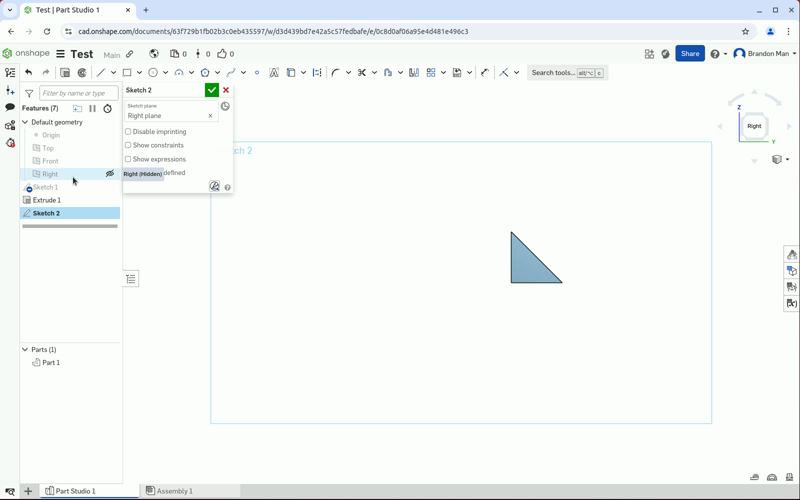
mouse_move(73, 352)
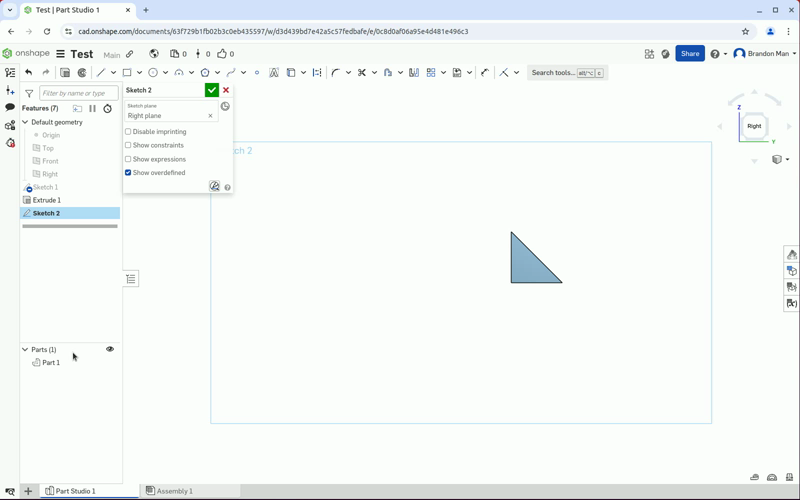
key(y)
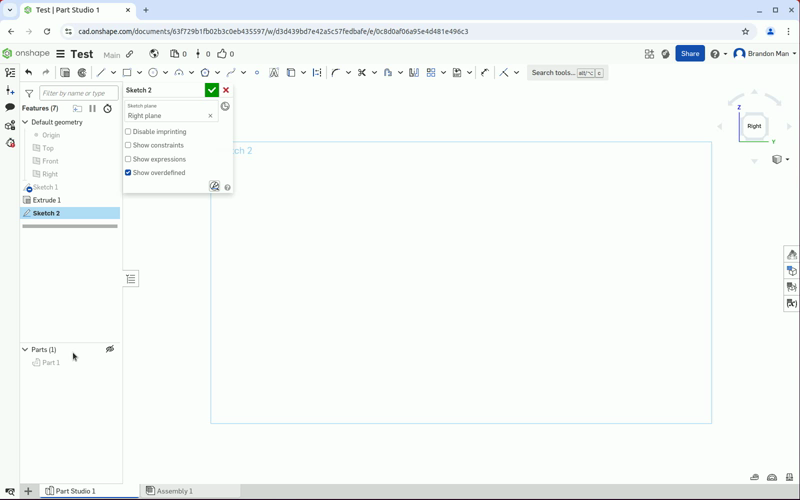
key(l)
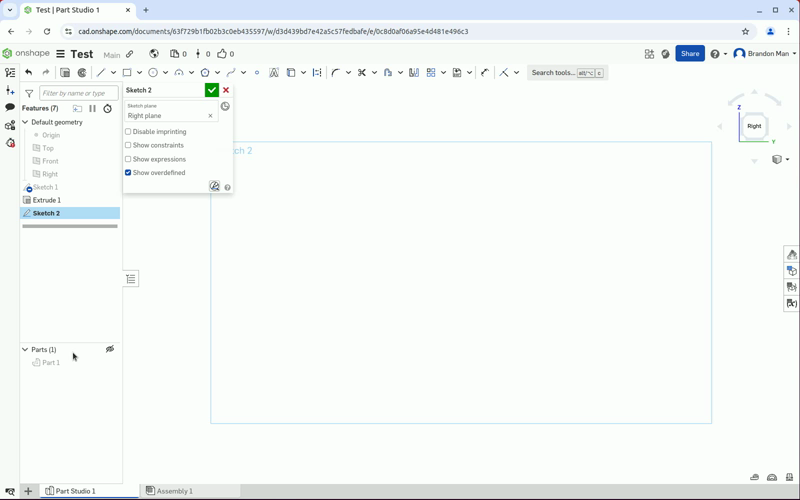
key_down(shift)
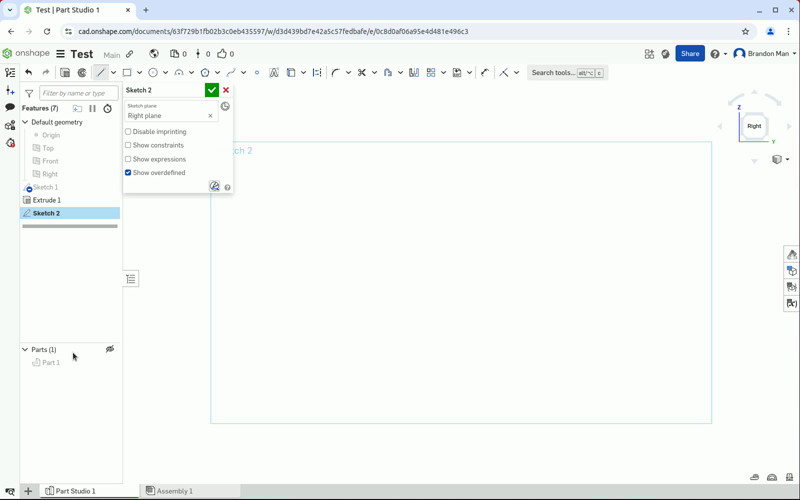
mouse_move(460, 282)
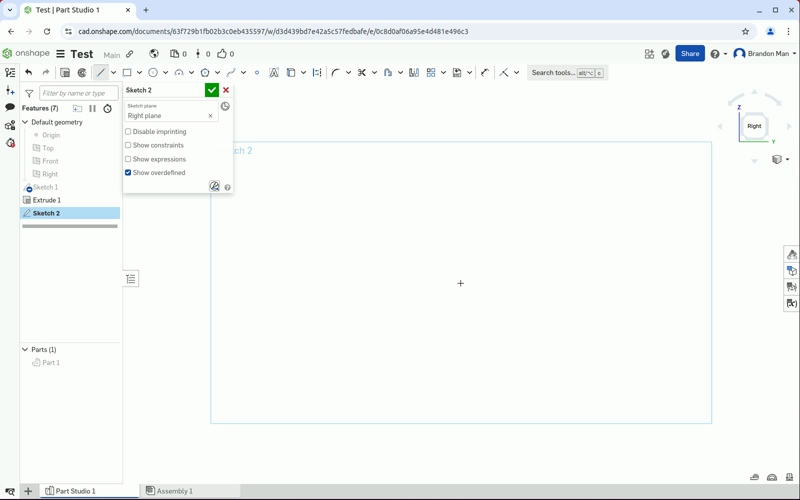
click(460, 282)
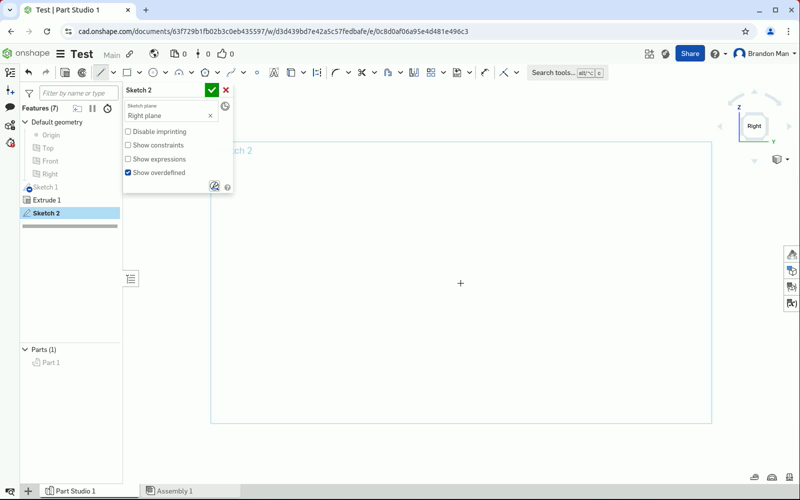
key_up(shift)
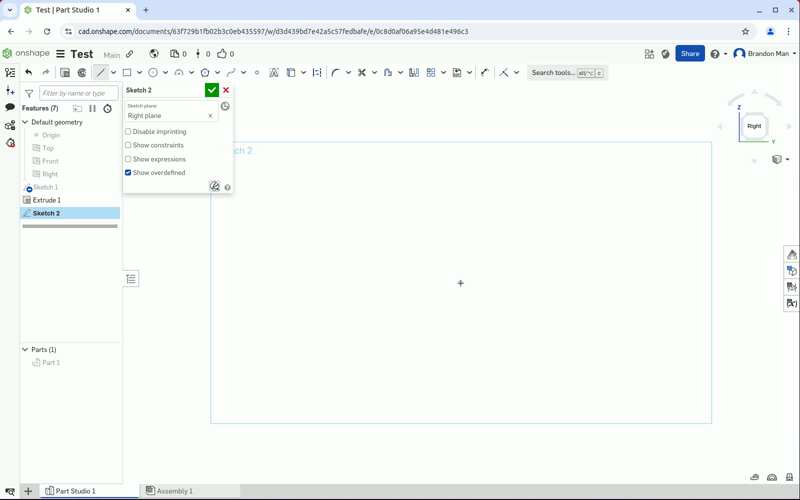
key_down(shift)
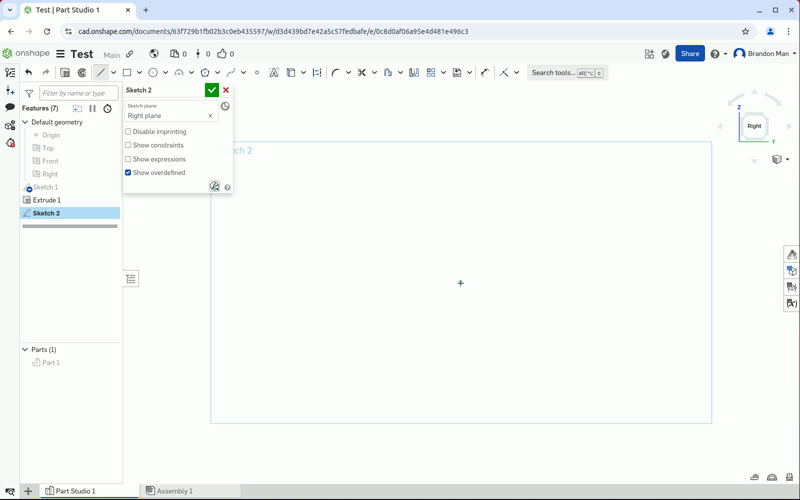
mouse_move(490, 282)
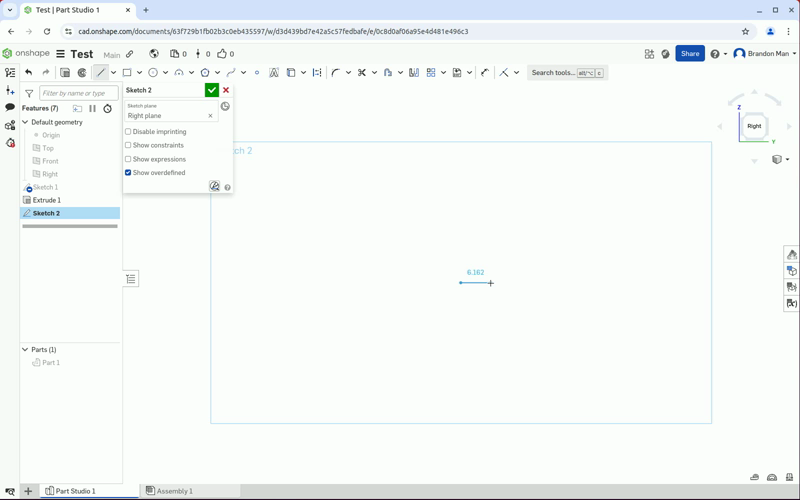
mouse_move(511, 282)
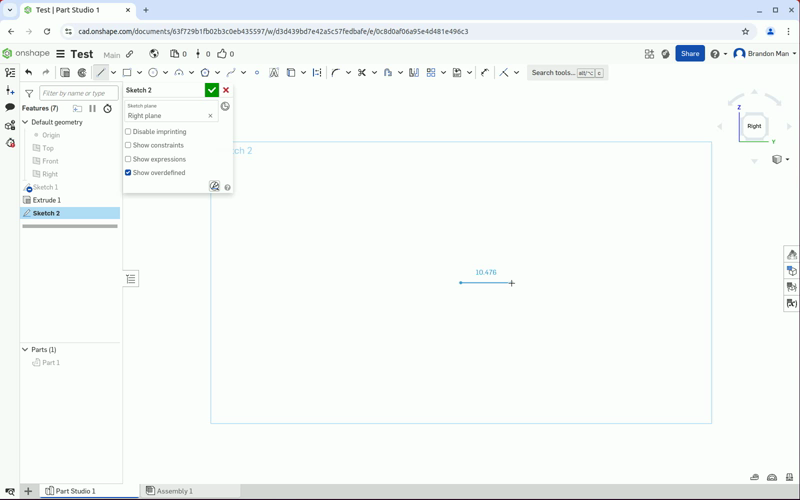
click(511, 282)
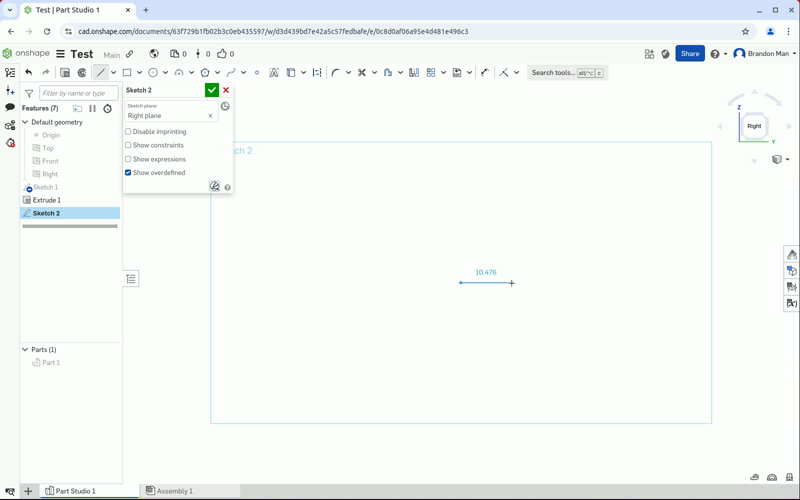
key_up(shift)
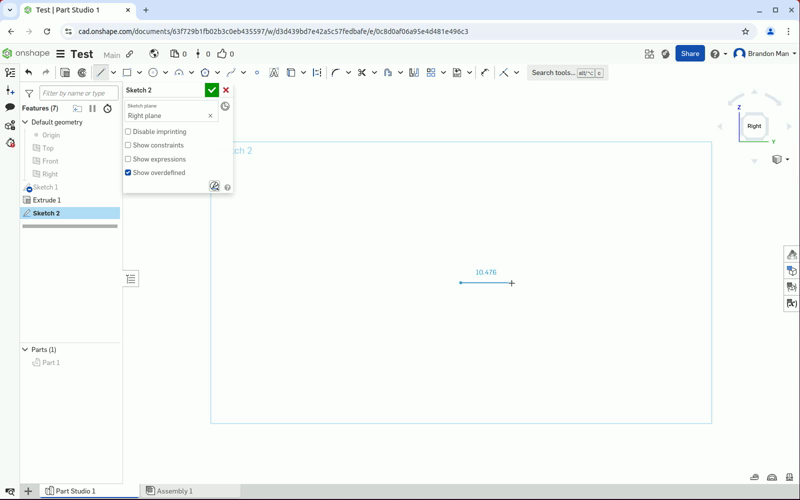
key_down(shift)
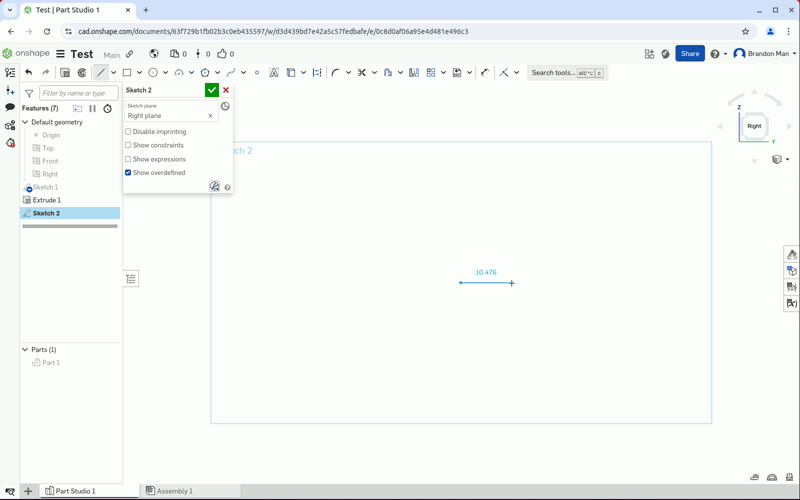
mouse_move(541, 282)
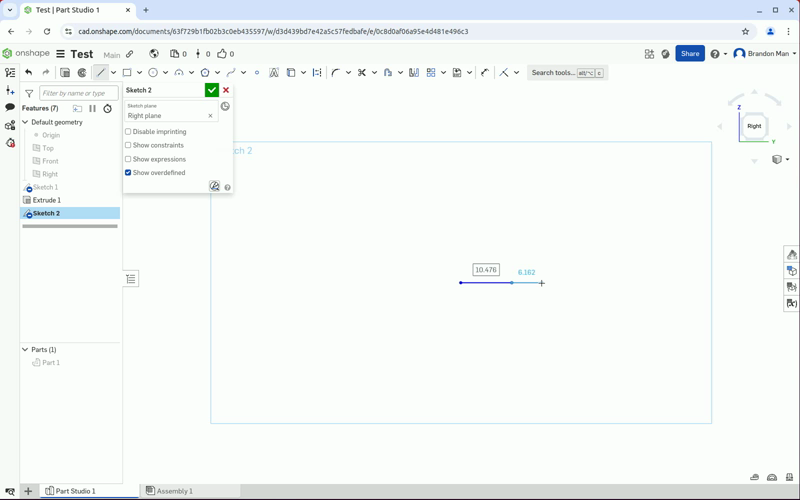
mouse_move(511, 231)
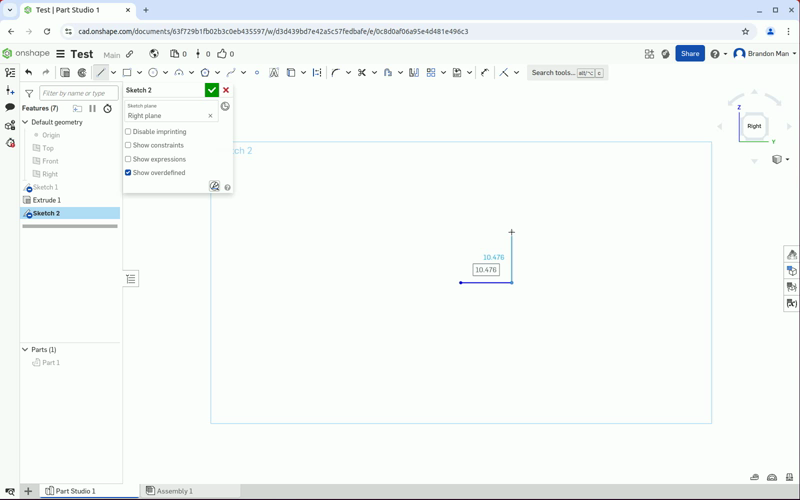
click(511, 231)
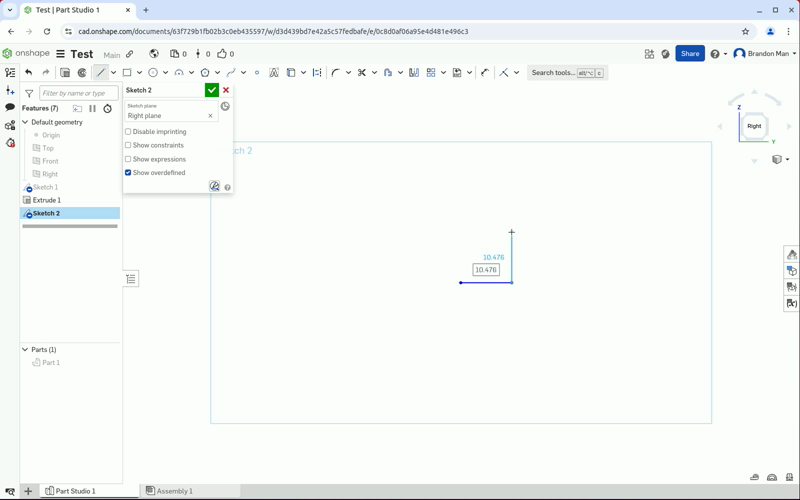
key_up(shift)
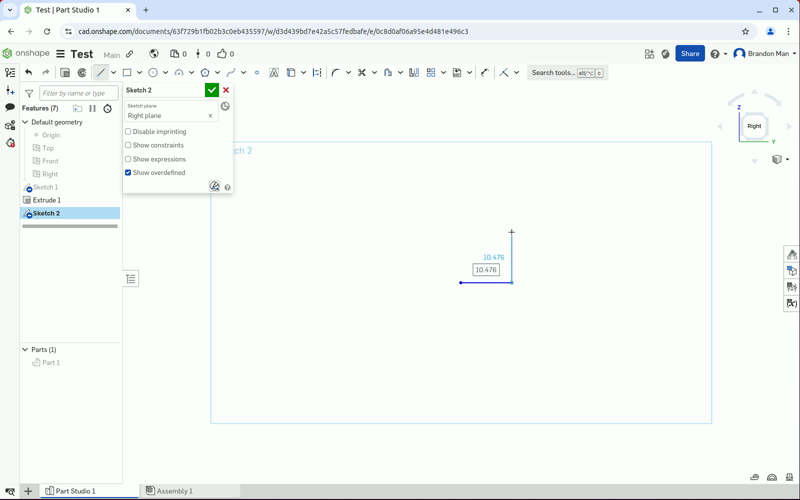
key_down(shift)
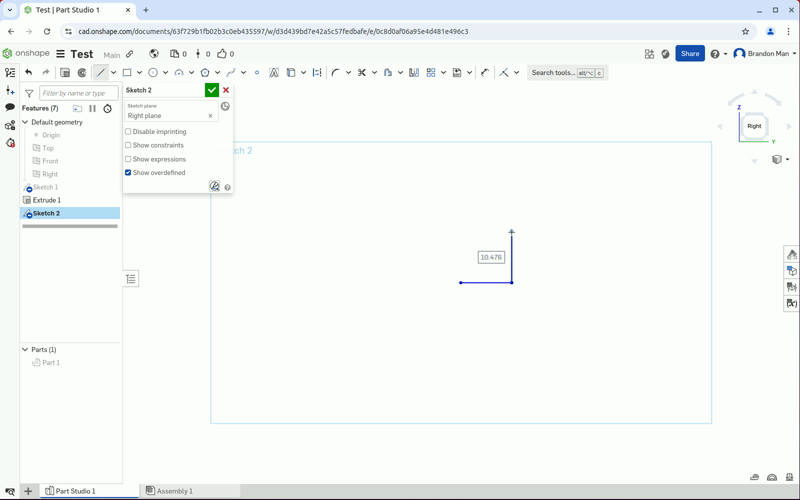
mouse_move(541, 231)
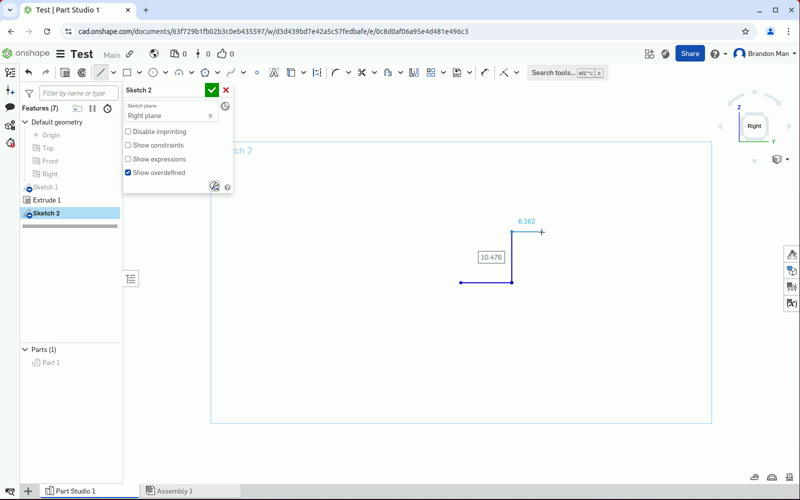
mouse_move(460, 231)
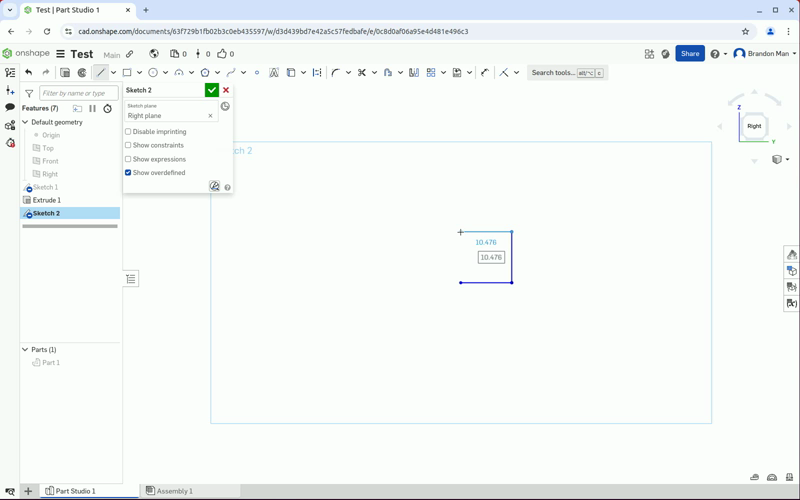
click(460, 231)
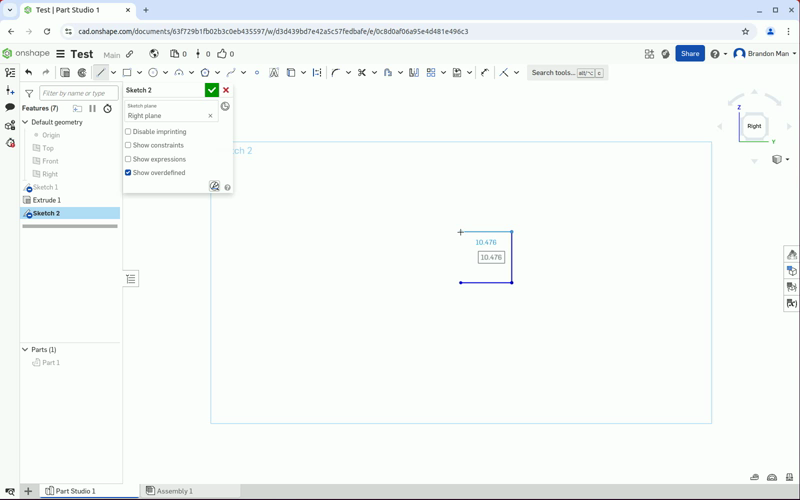
key_up(shift)
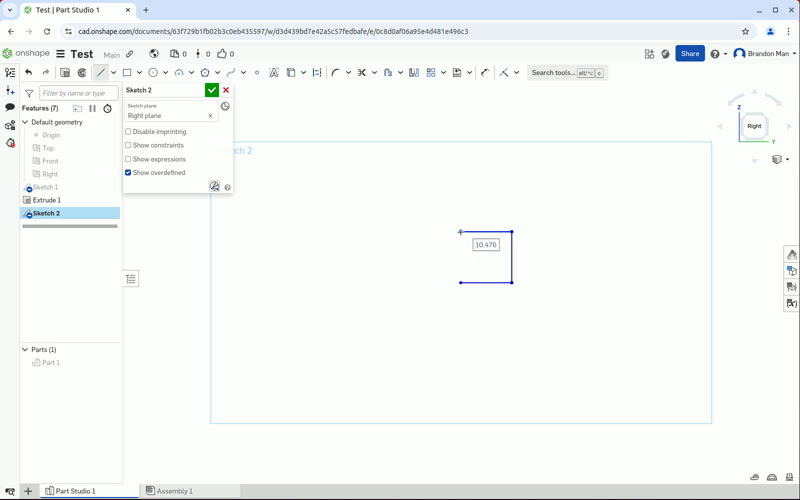
mouse_move(490, 231)
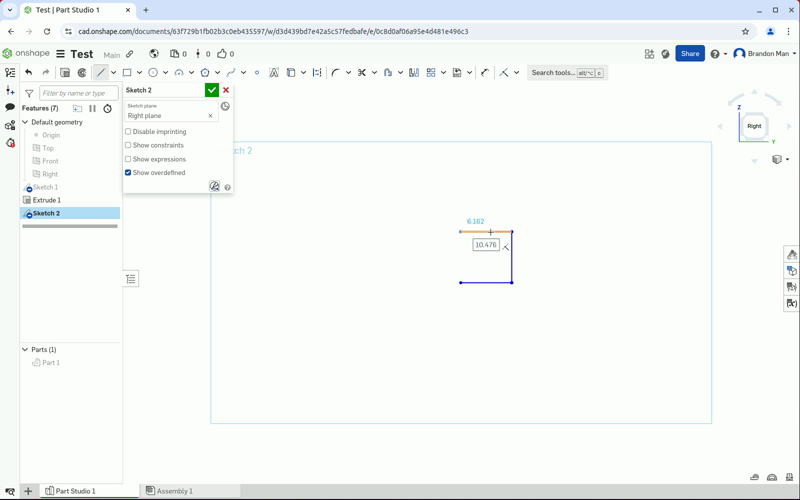
key_down(shift)
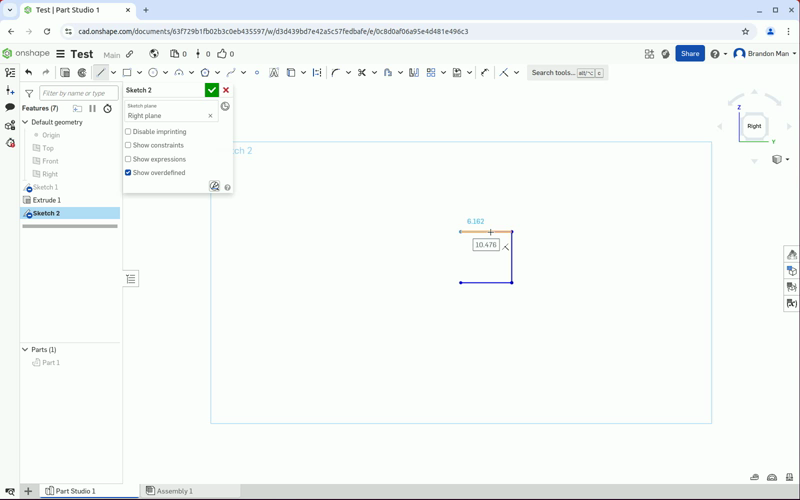
mouse_move(460, 282)
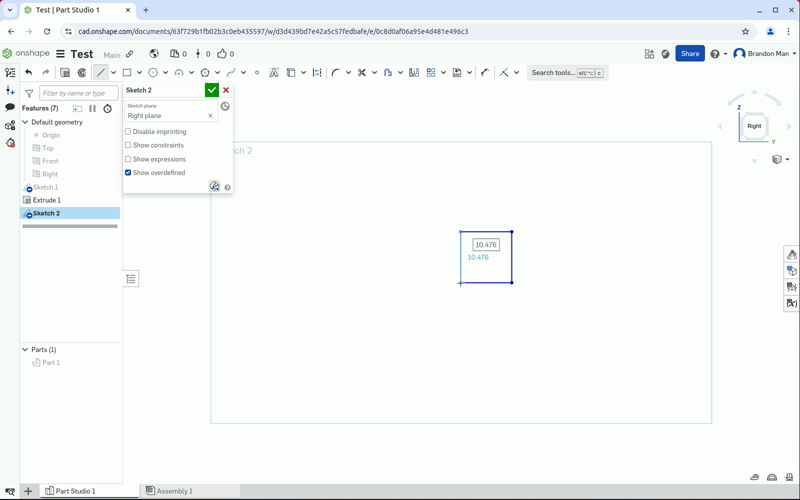
key_up(shift)
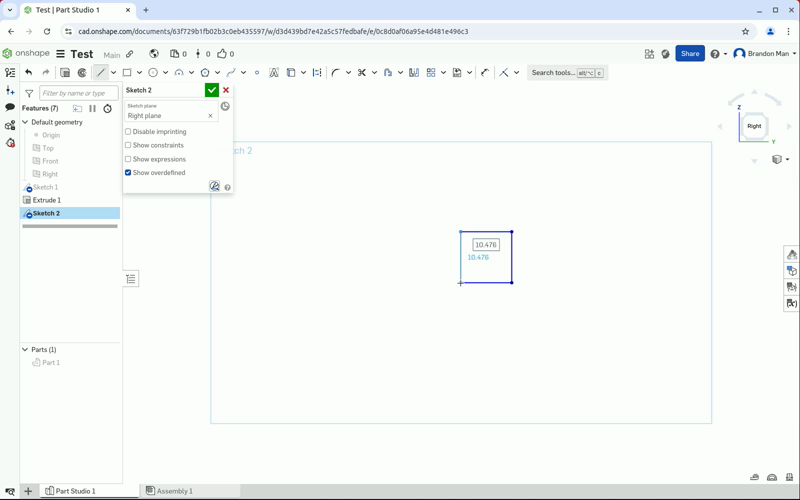
click(460, 282)
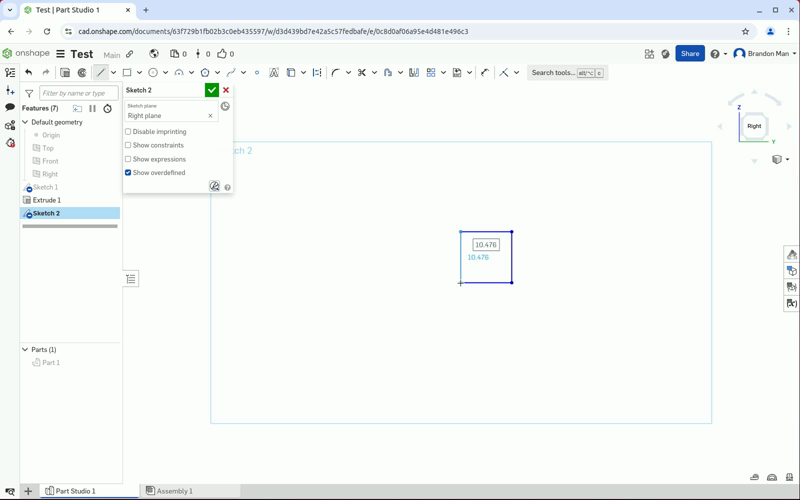
key(esc)
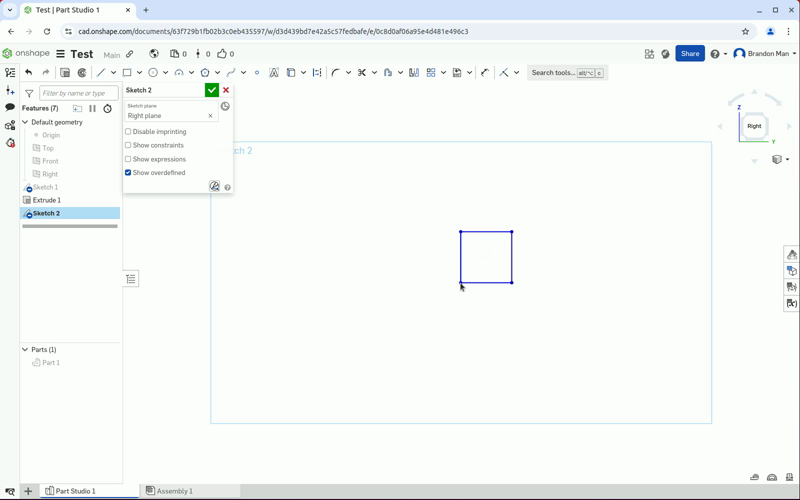
key(c)
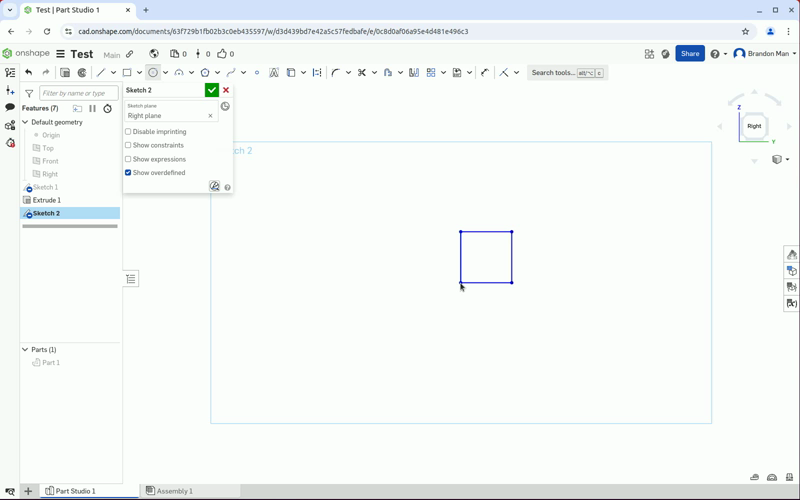
key_down(shift)
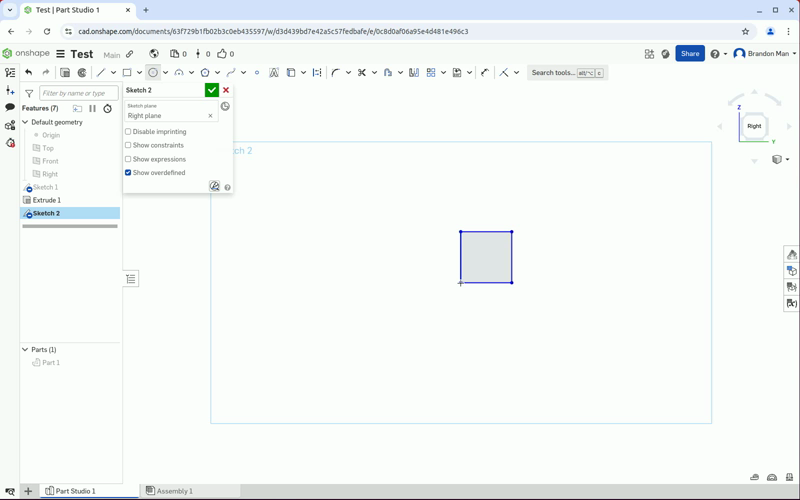
mouse_move(486, 257)
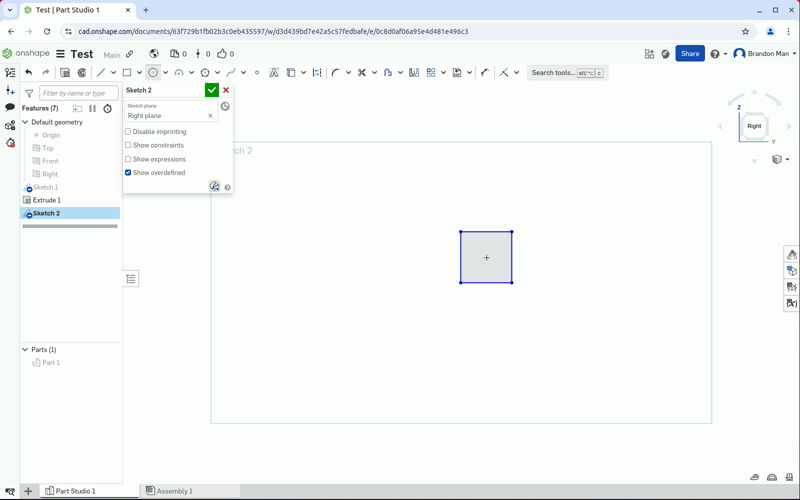
click(486, 257)
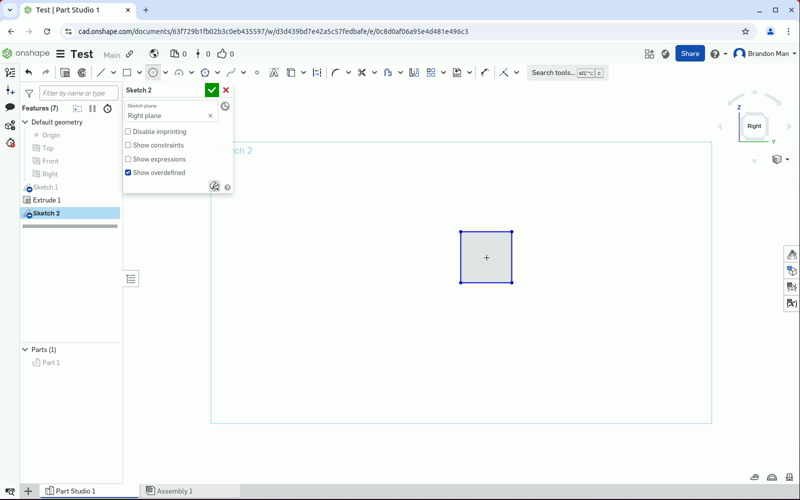
key_up(shift)
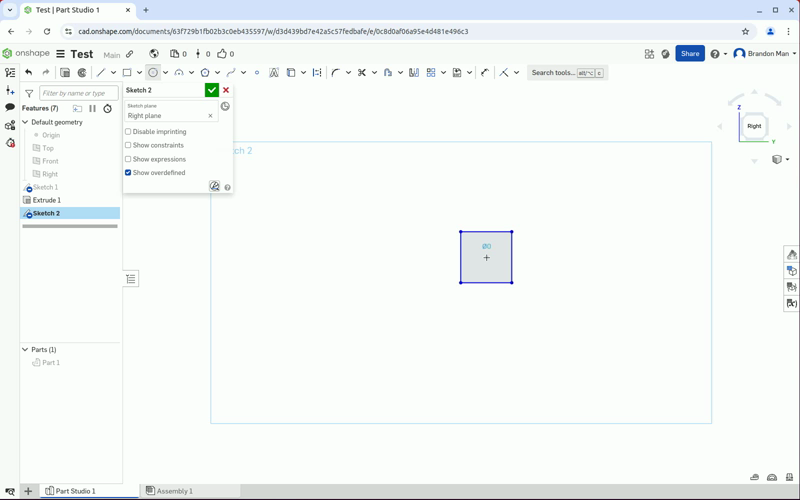
mouse_move(508, 257)
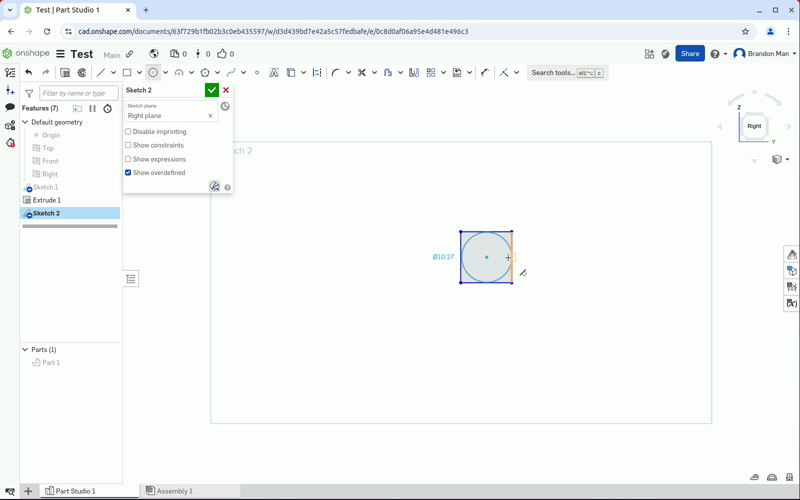
click(508, 257)
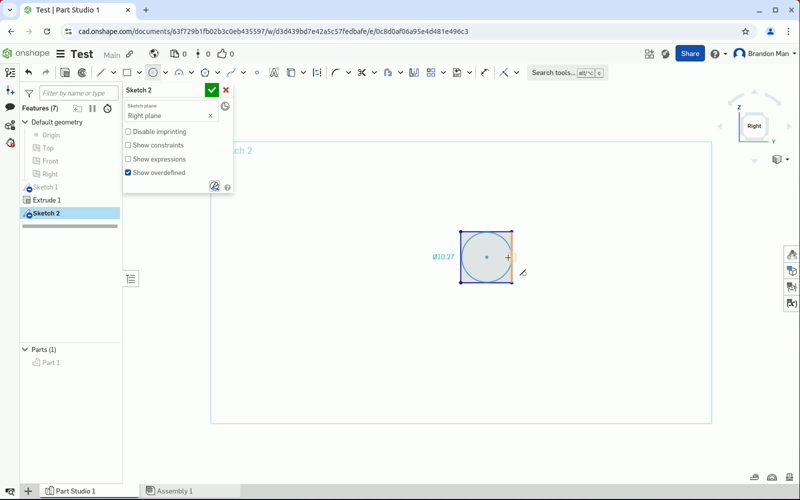
key(esc)
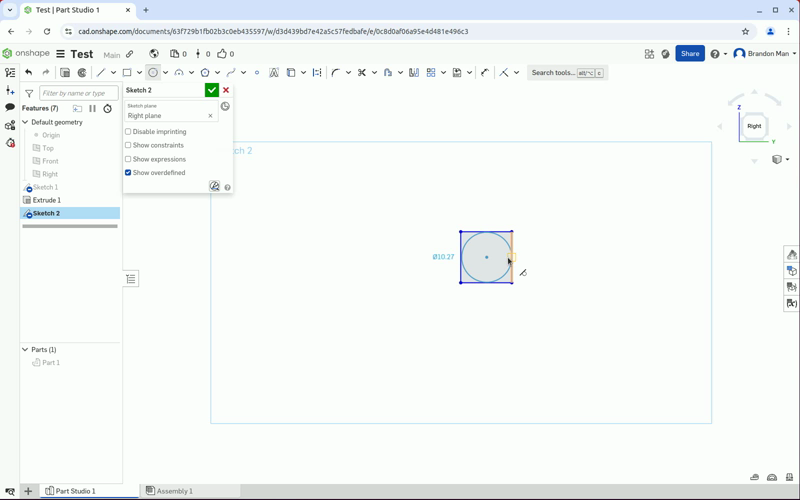
mouse_move(507, 270)
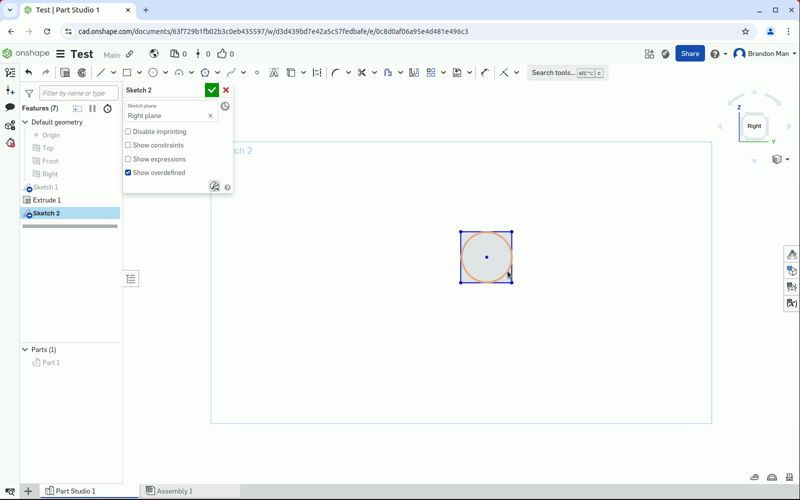
scroll(6)
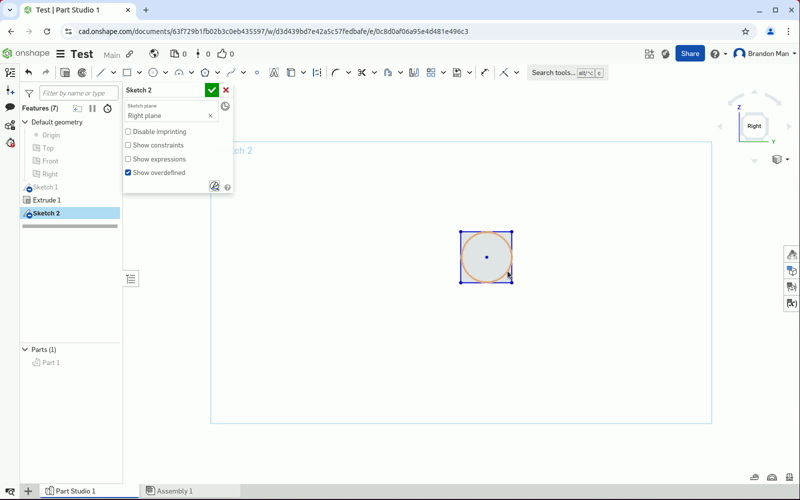
scroll(6)
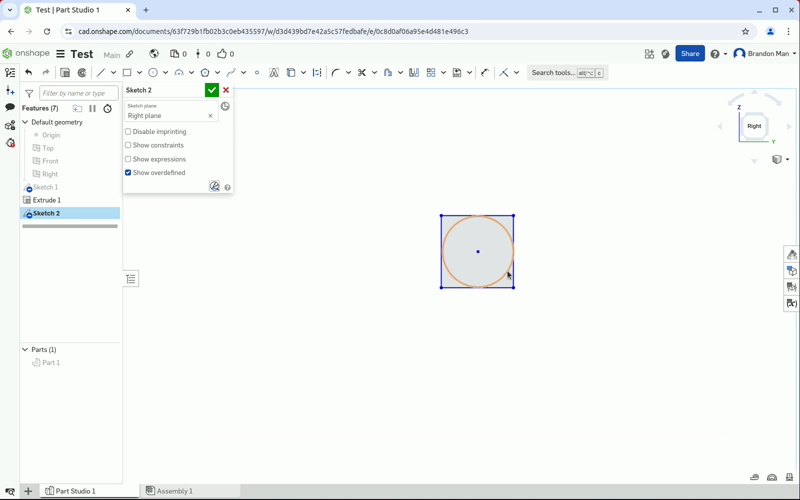
scroll(6)
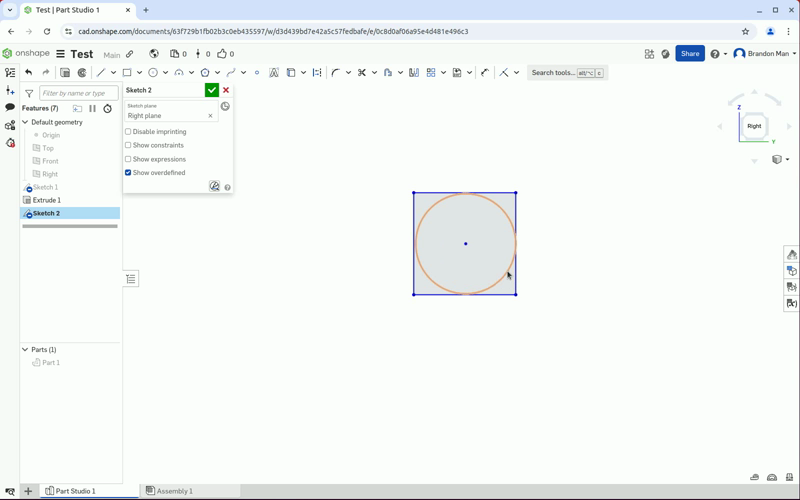
scroll(6)
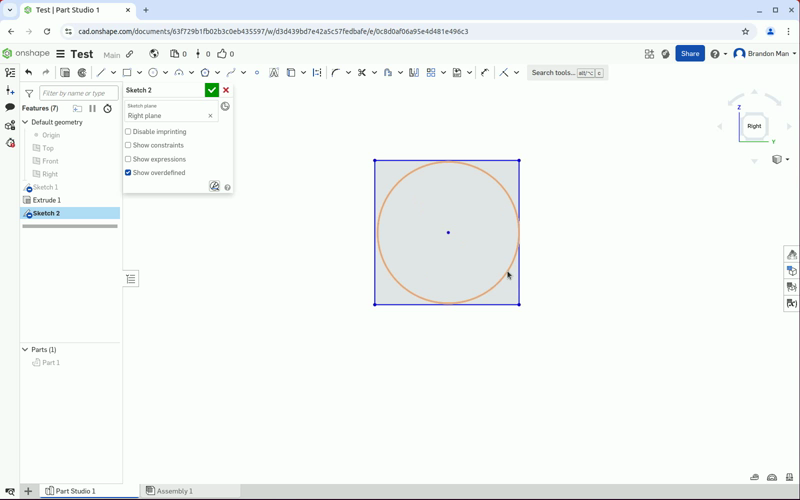
scroll(6)
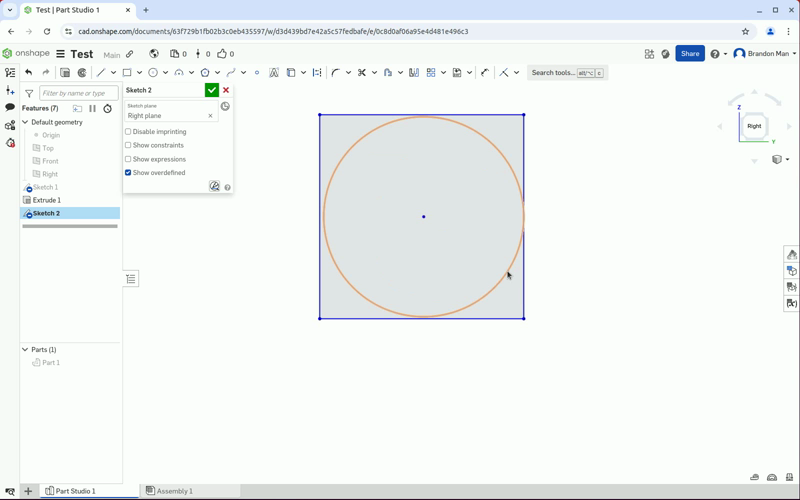
scroll(6)
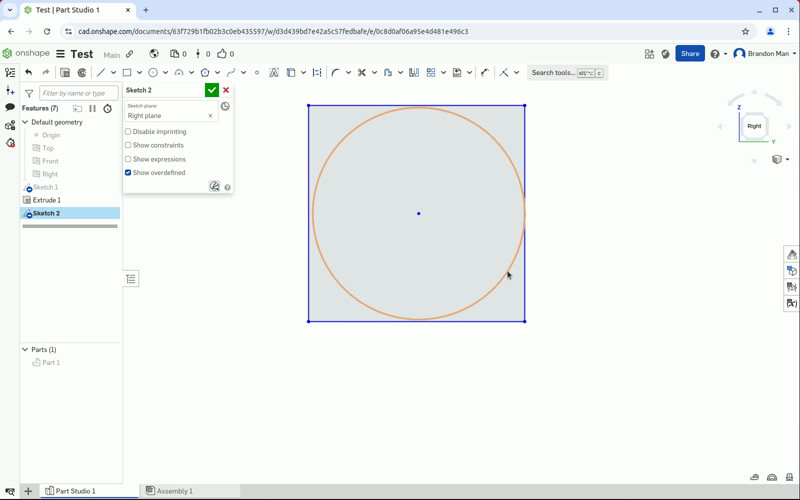
scroll(6)
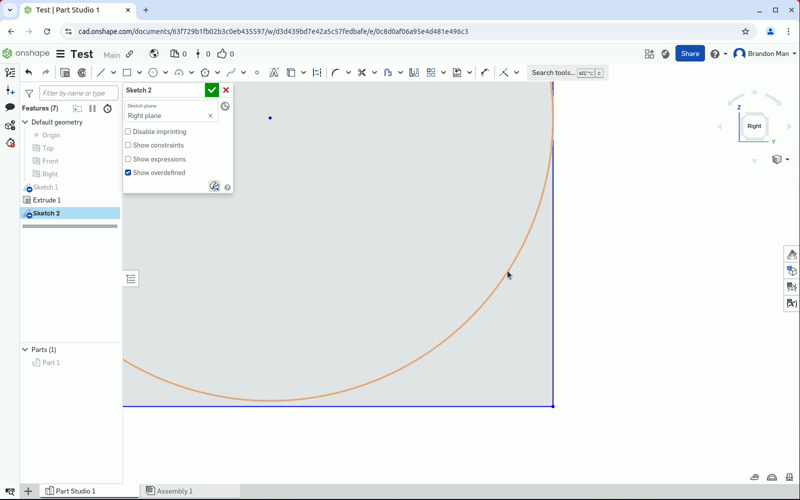
click(507, 270)
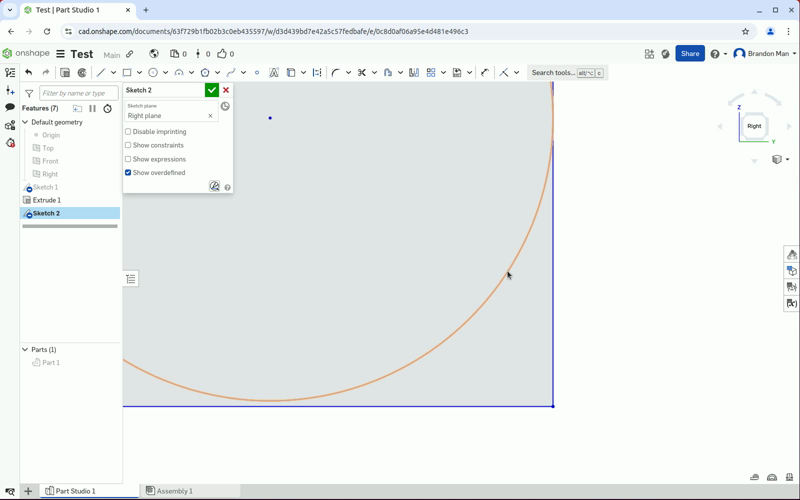
scroll(-6)
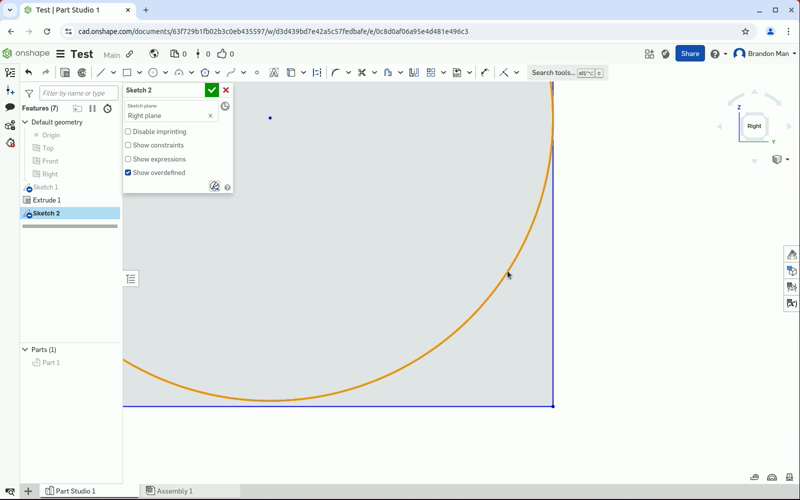
scroll(-6)
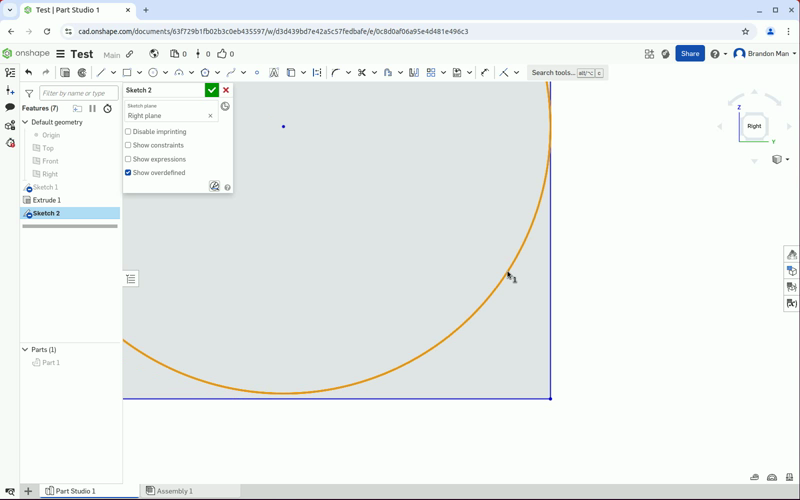
scroll(-6)
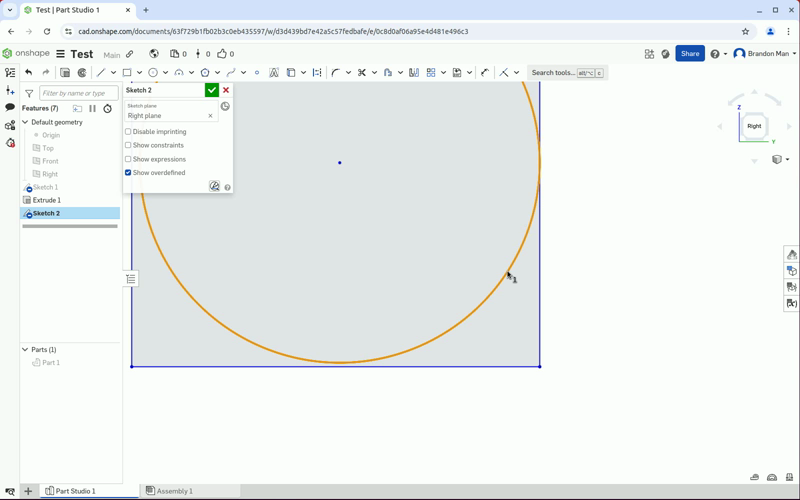
scroll(-6)
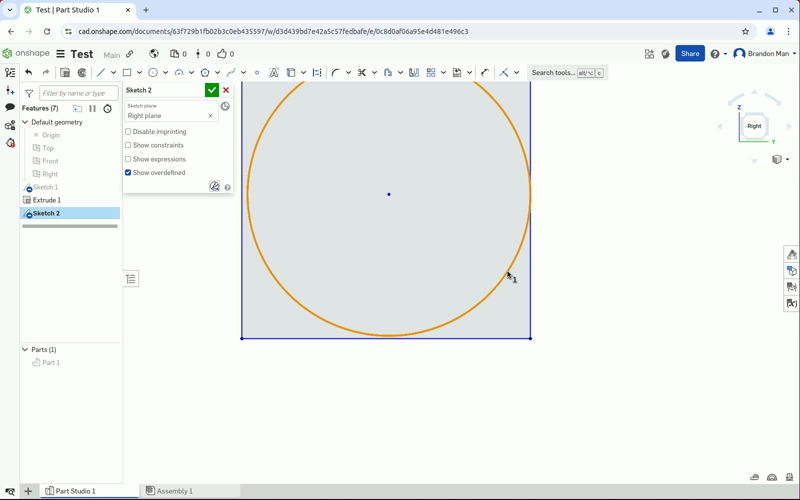
scroll(-6)
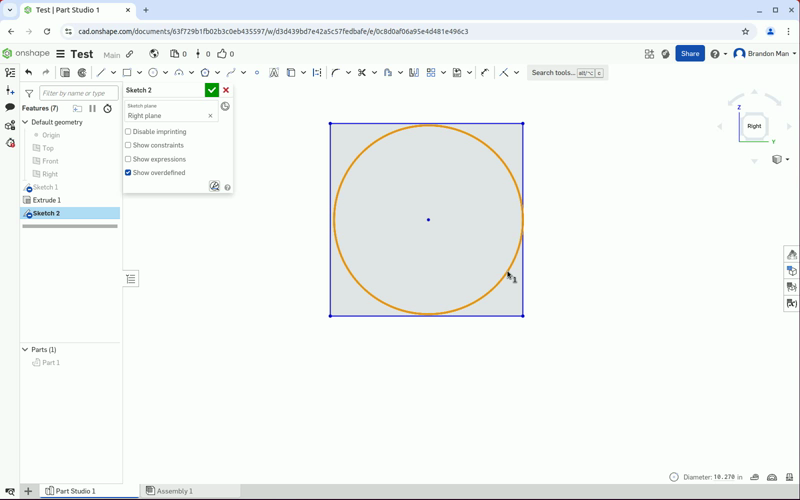
scroll(-6)
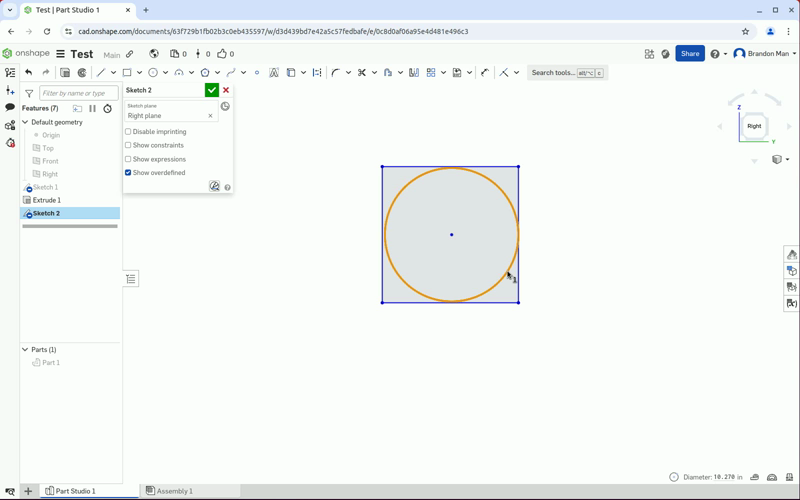
scroll(-6)
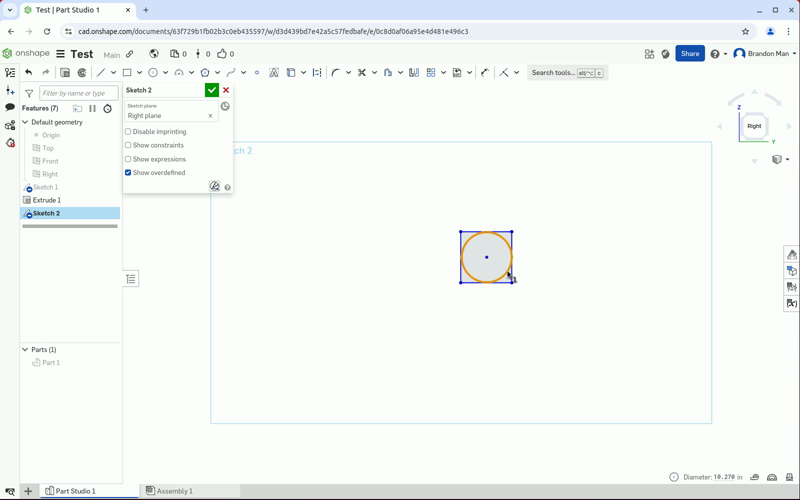
mouse_move(73, 352)
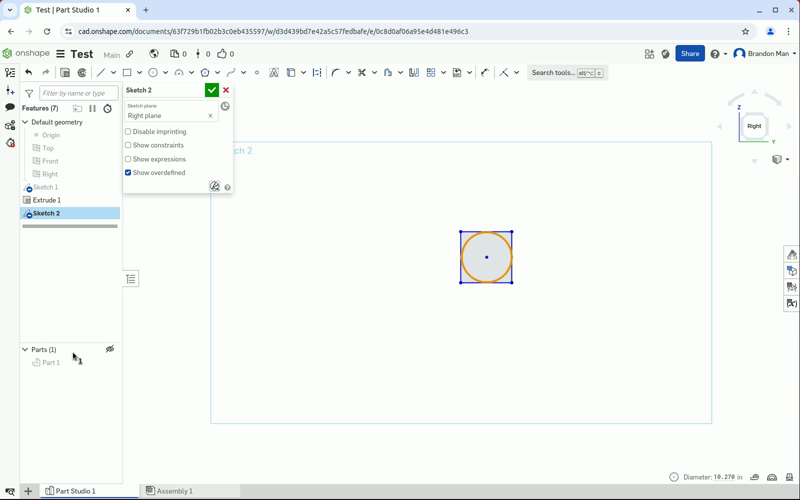
key(shift+y)
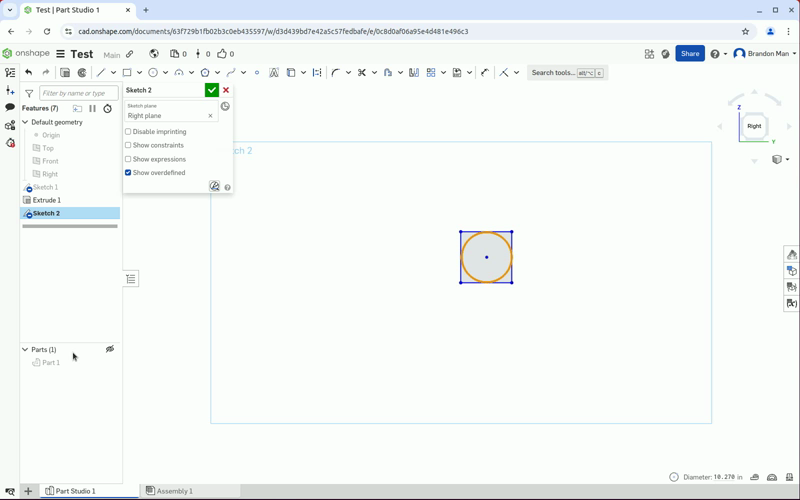
key(shift+e)
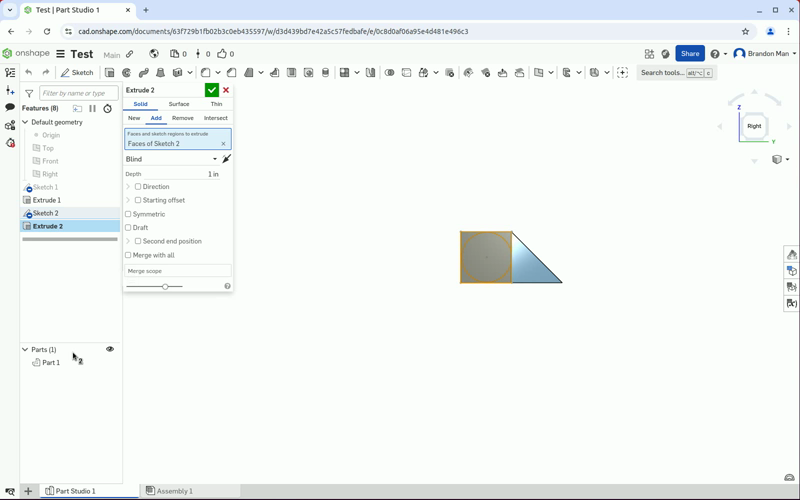
mouse_move(143, 106)
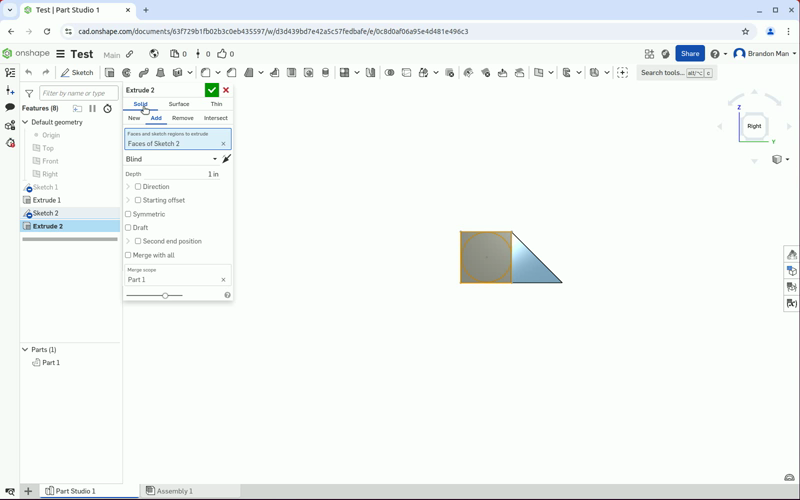
click(143, 106)
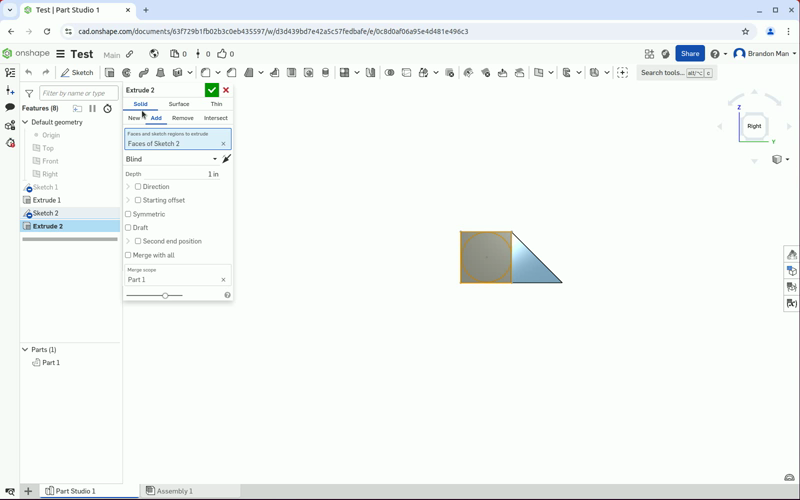
mouse_move(137, 120)
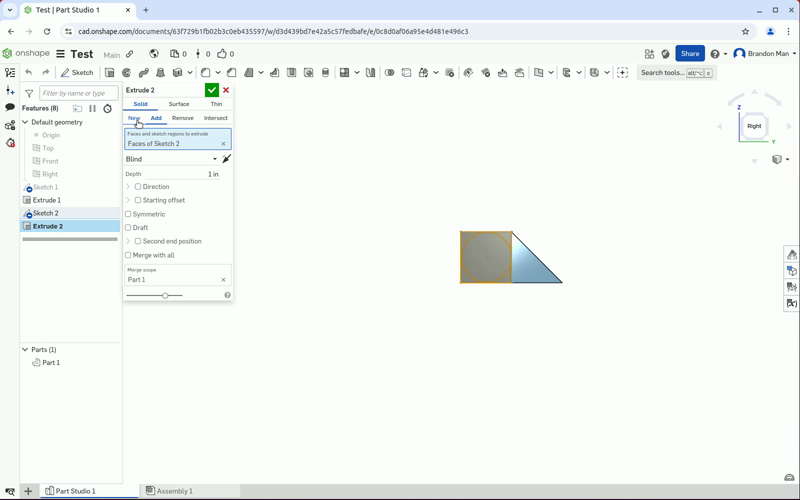
click(137, 120)
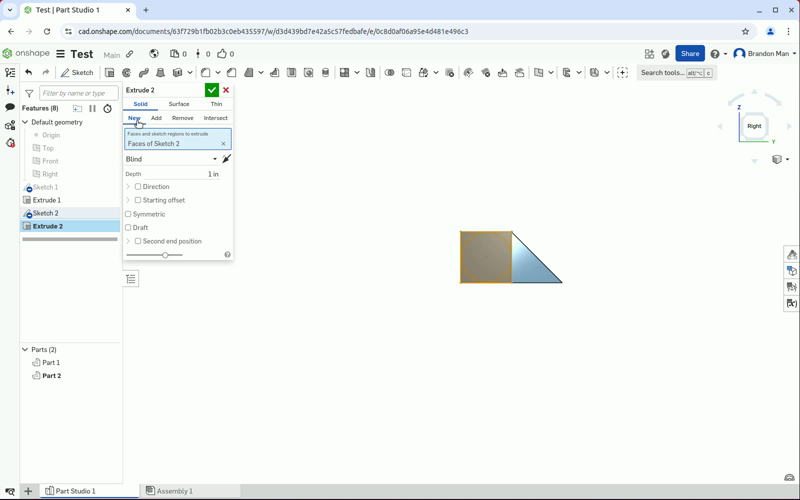
key(tab, 4)
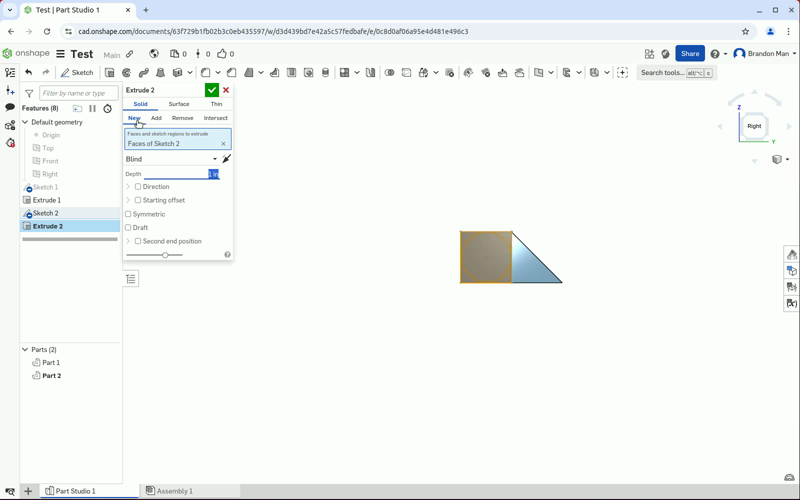
text(23.108)
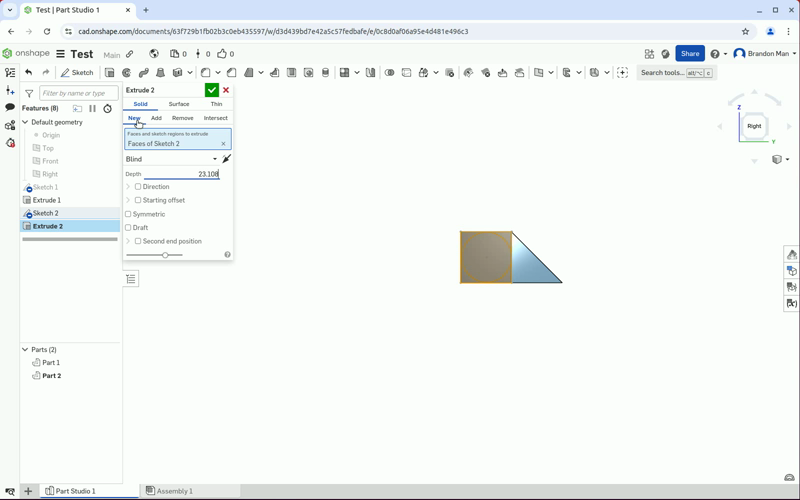
key(enter)
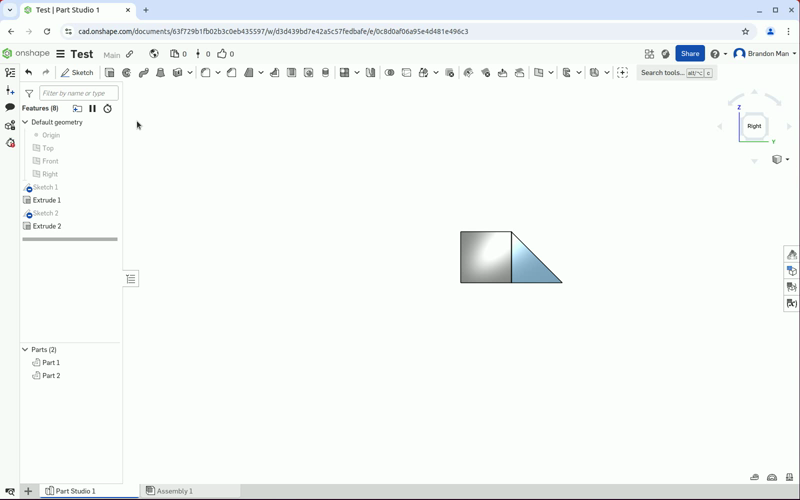
key(shift+h)
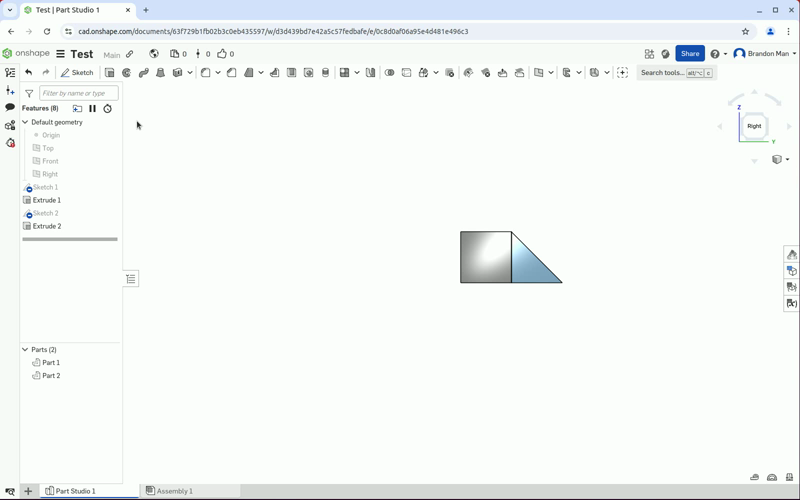
key(shift+h)
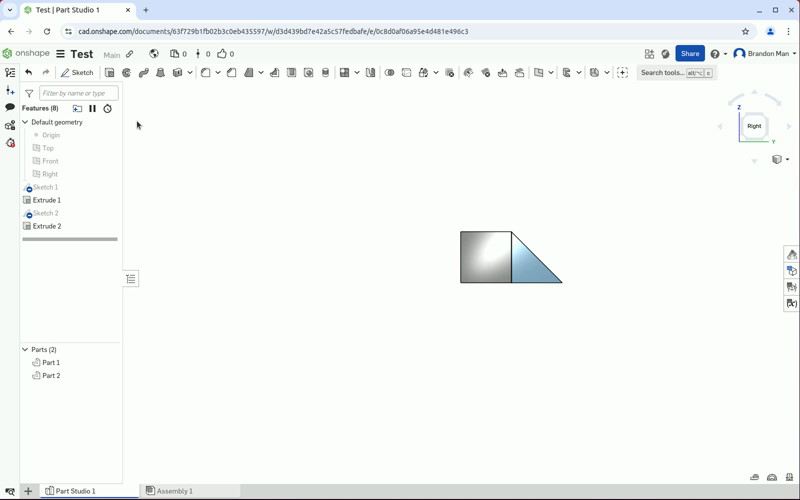
mouse_move(73, 189)
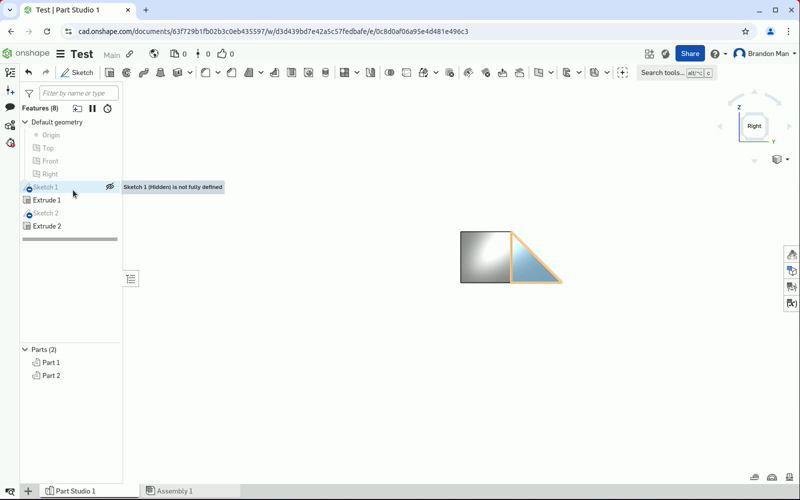
click(73, 189)
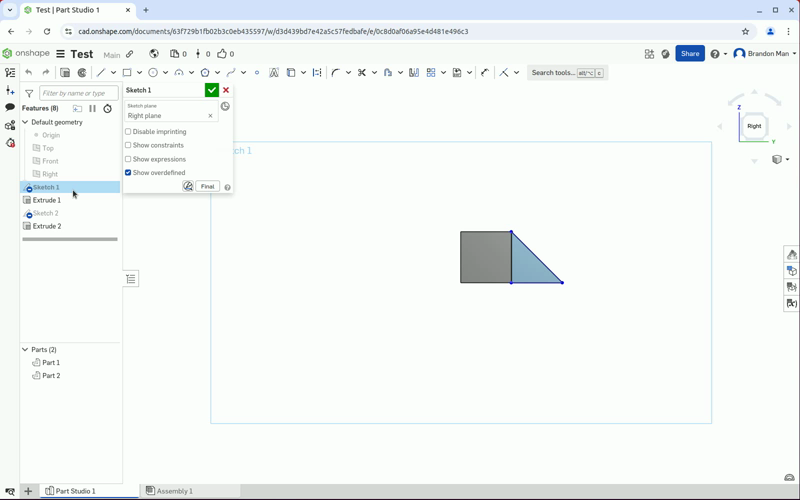
mouse_move(229, 92)
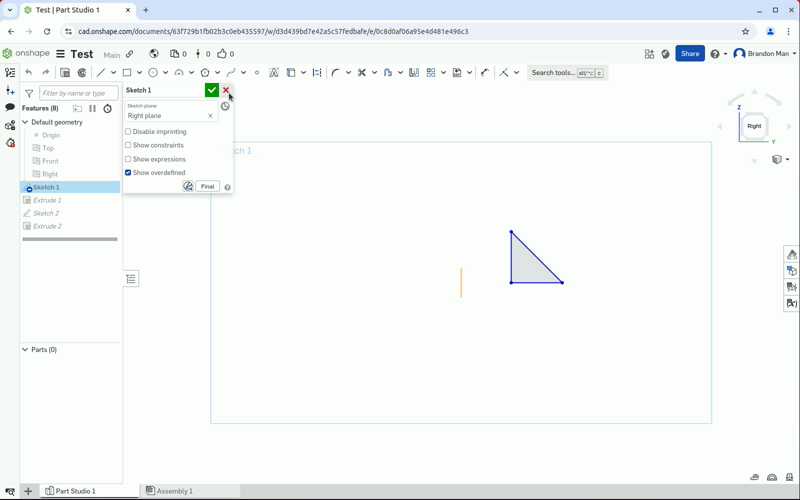
click(229, 92)
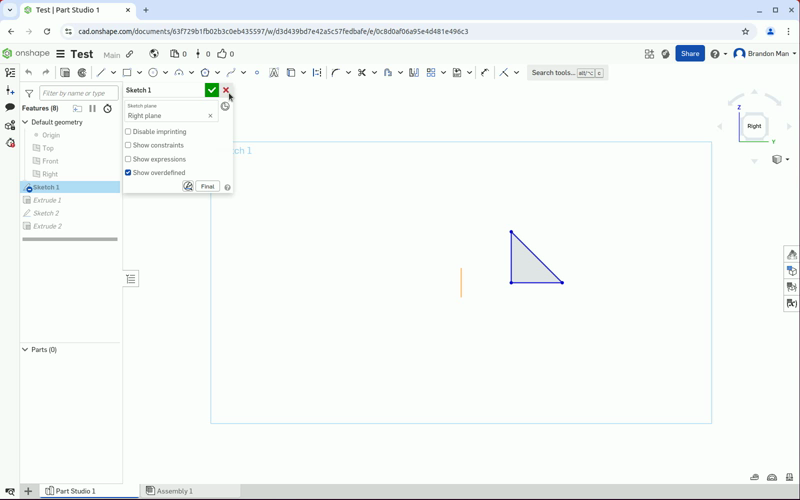
key(shift+s)
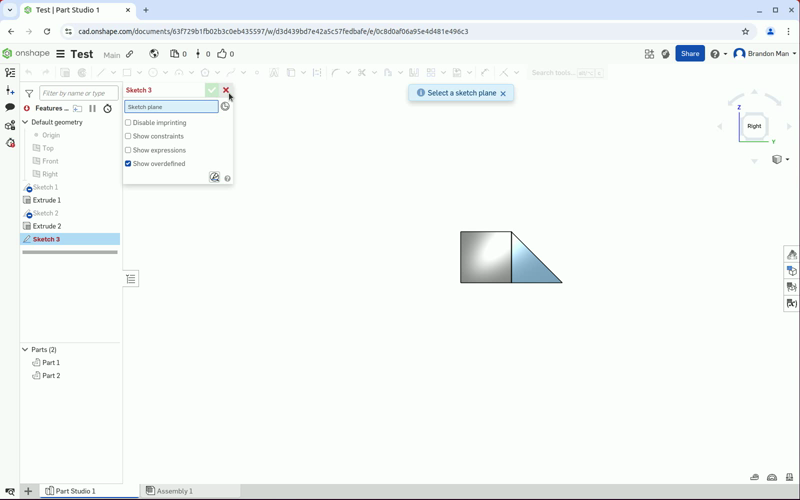
mouse_move(73, 176)
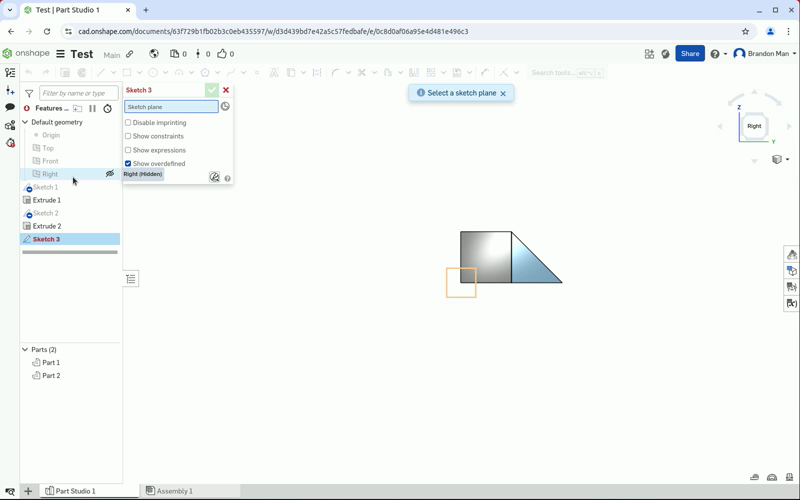
click(73, 176)
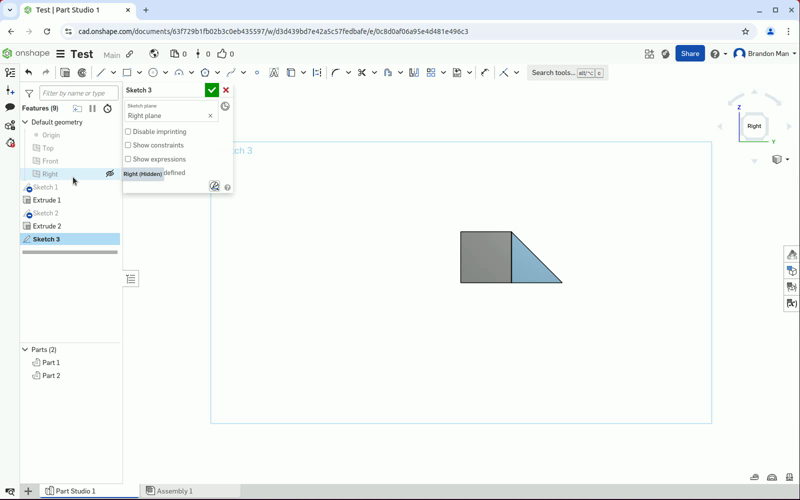
mouse_move(73, 352)
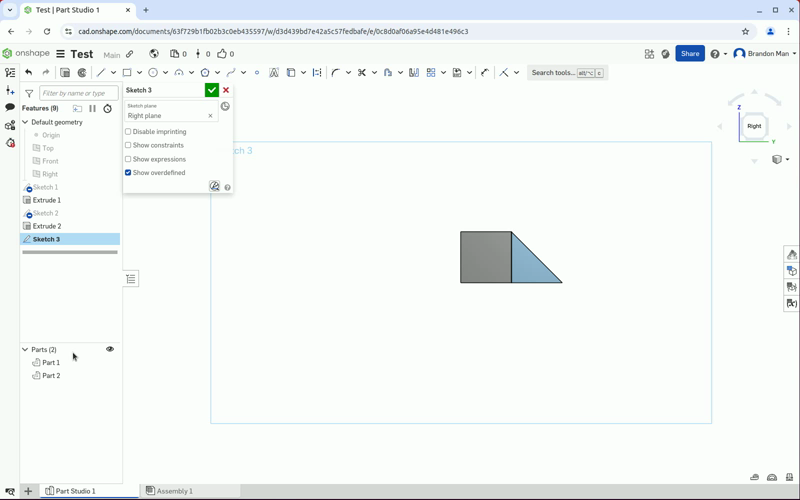
key(y)
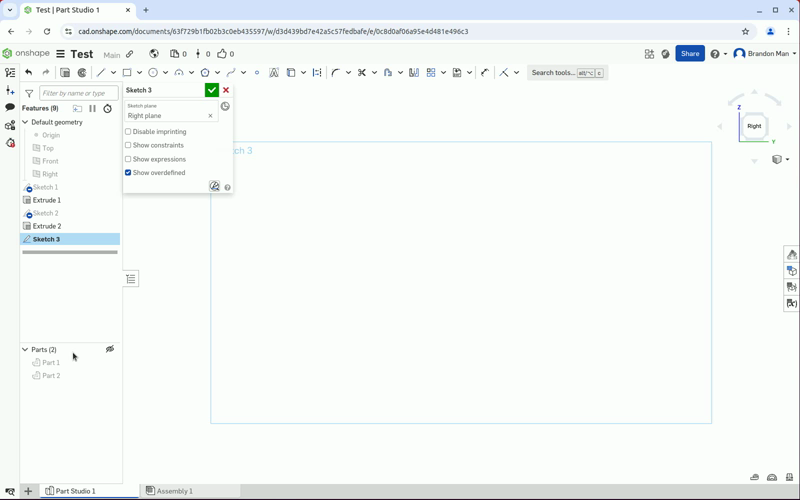
key(c)
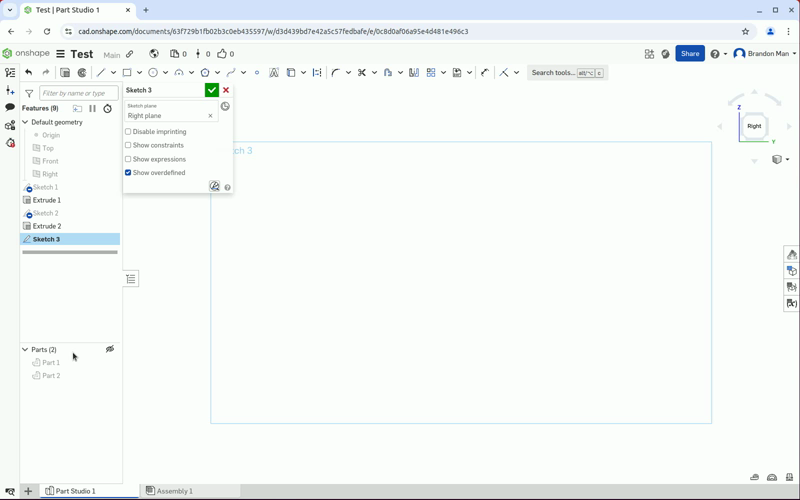
key_down(shift)
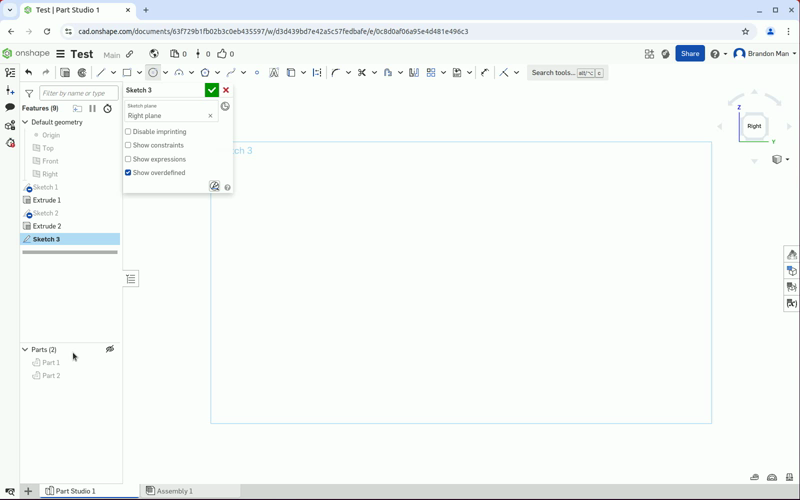
mouse_move(486, 257)
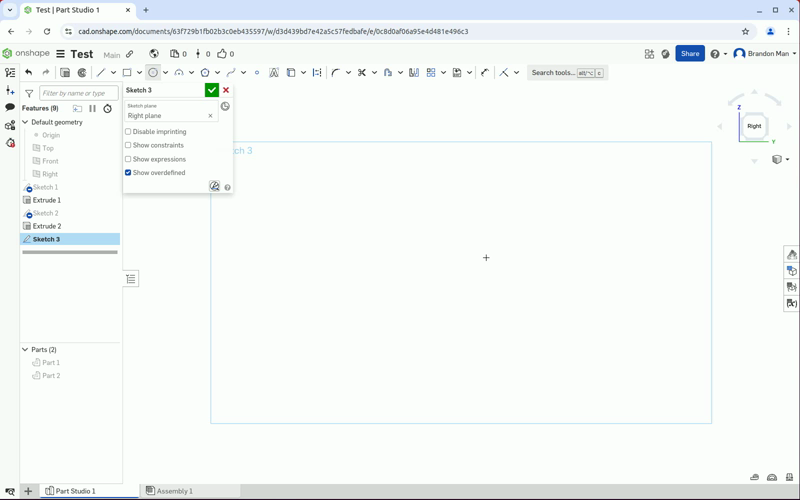
click(486, 257)
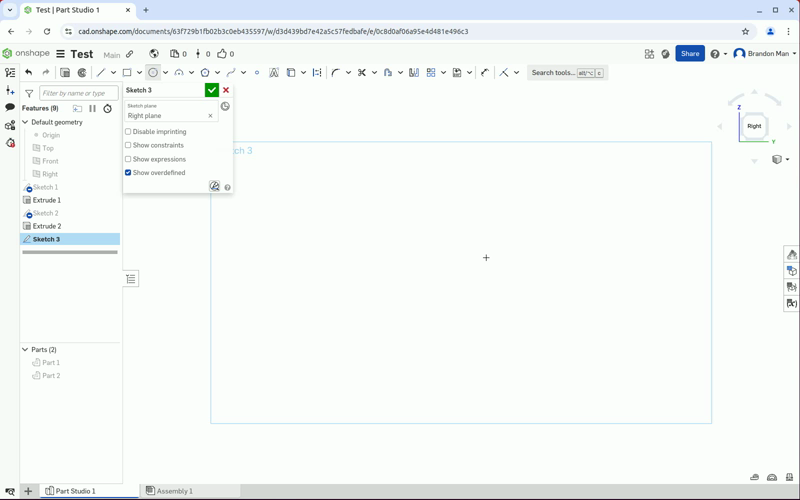
key_up(shift)
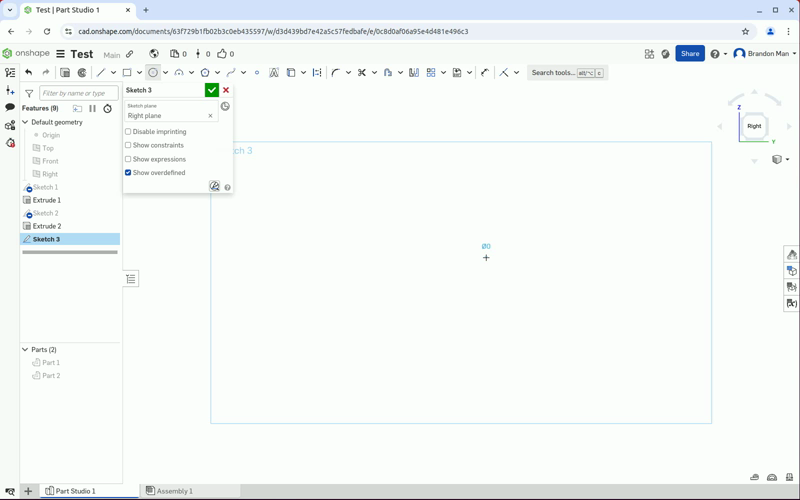
mouse_move(507, 257)
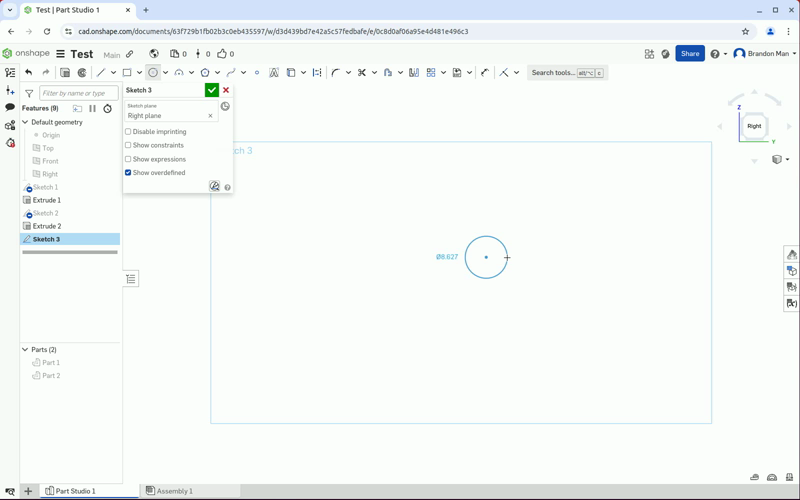
click(507, 257)
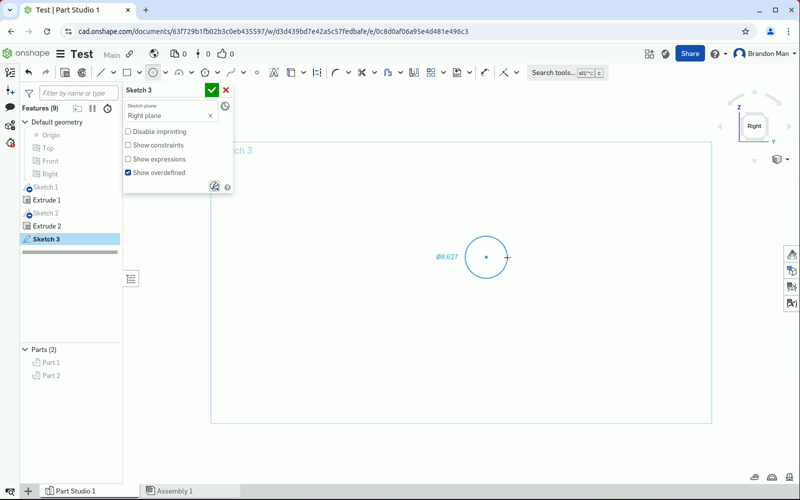
key(esc)
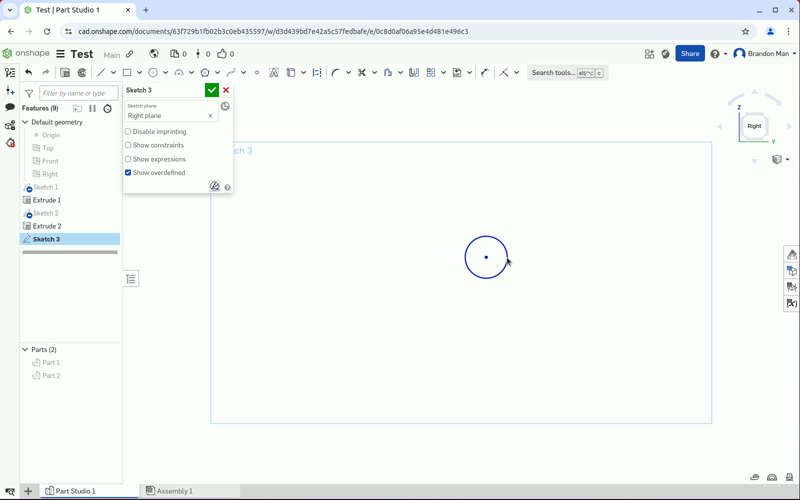
key(c)
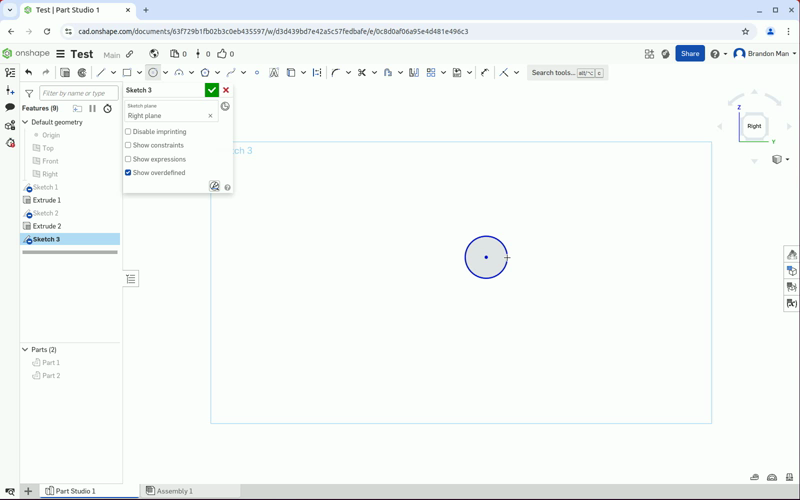
key_down(shift)
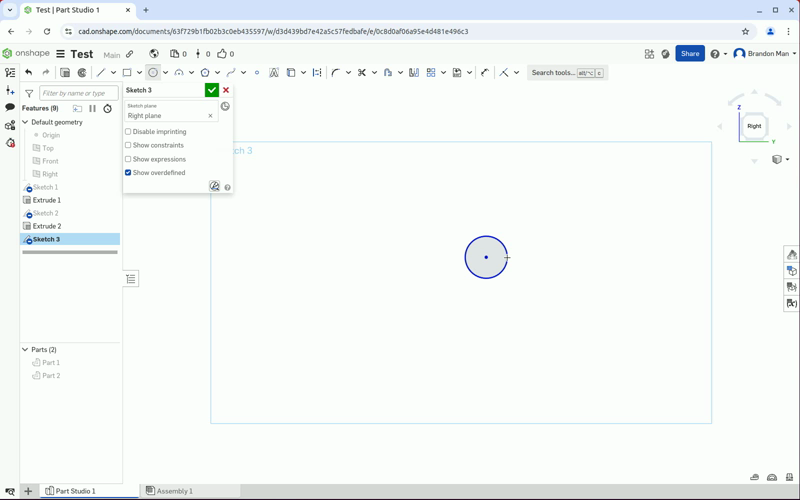
mouse_move(486, 257)
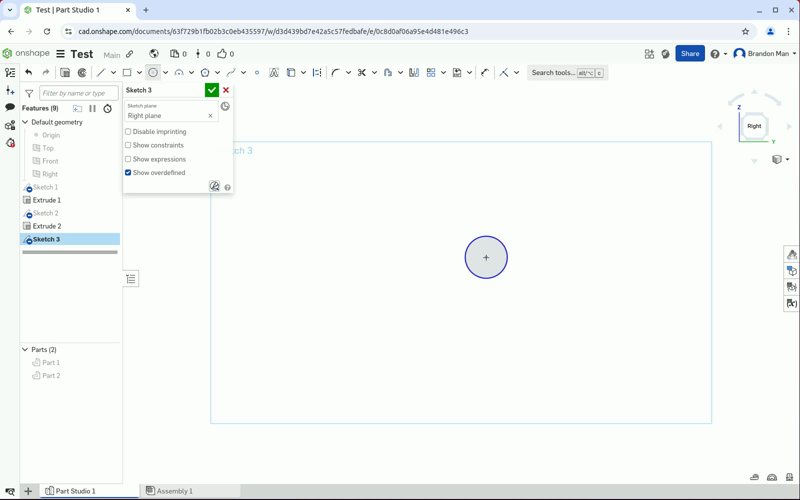
click(486, 257)
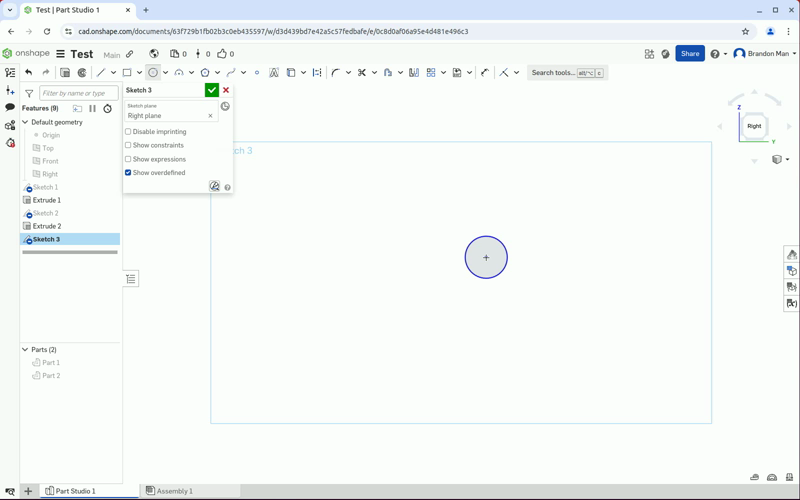
key_up(shift)
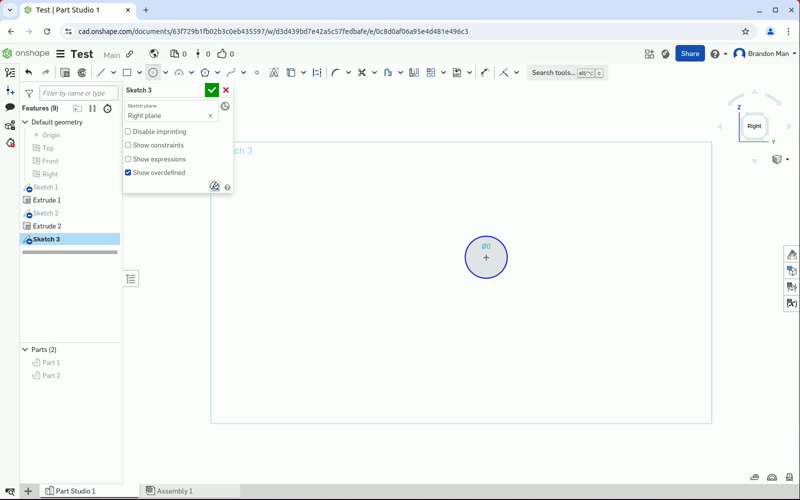
mouse_move(497, 257)
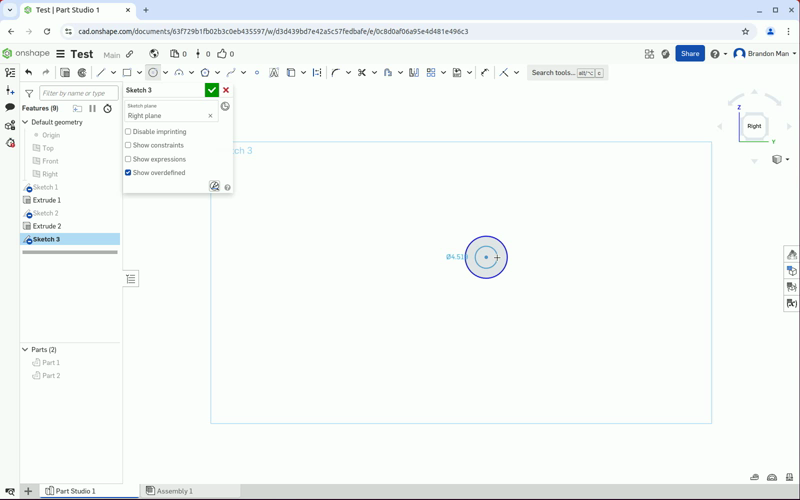
click(497, 257)
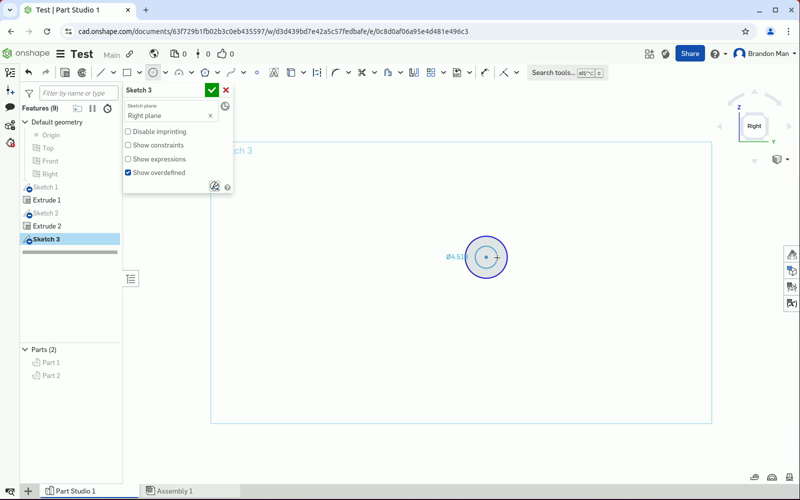
key(esc)
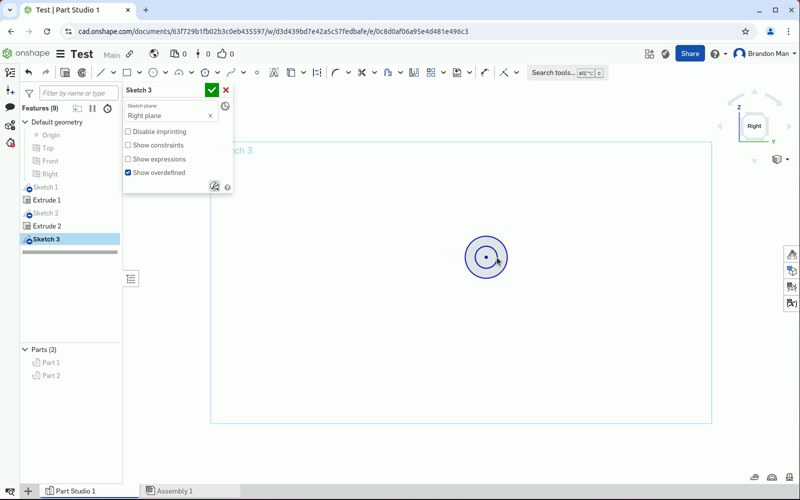
mouse_move(473, 249)
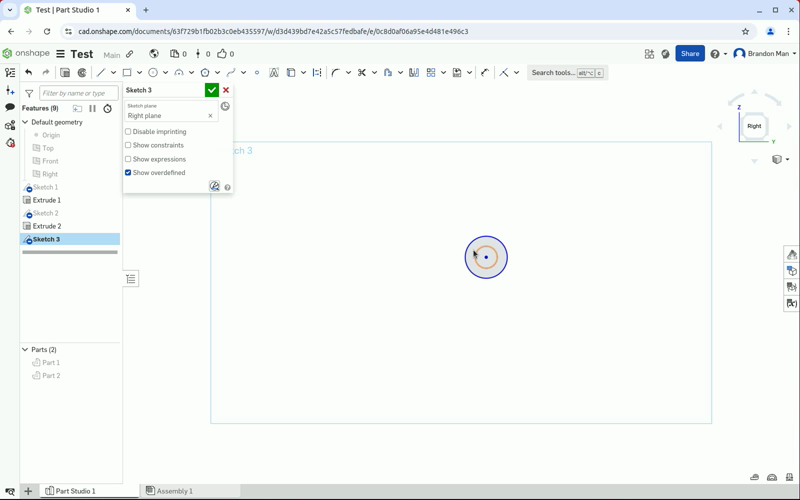
scroll(6)
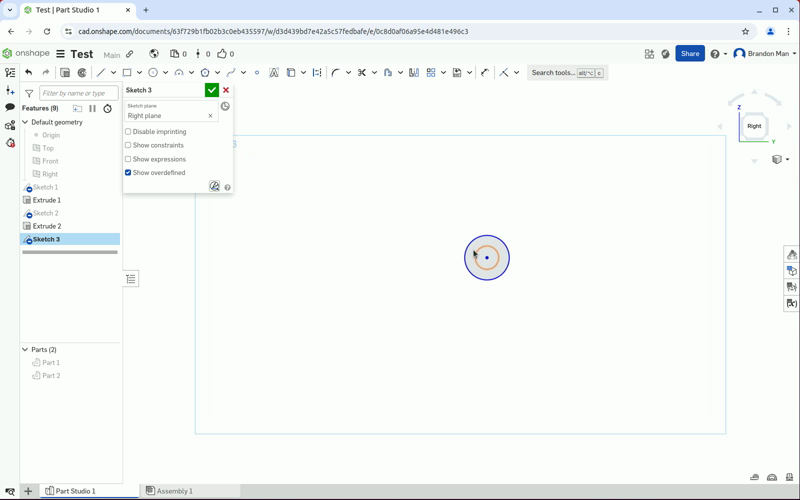
scroll(6)
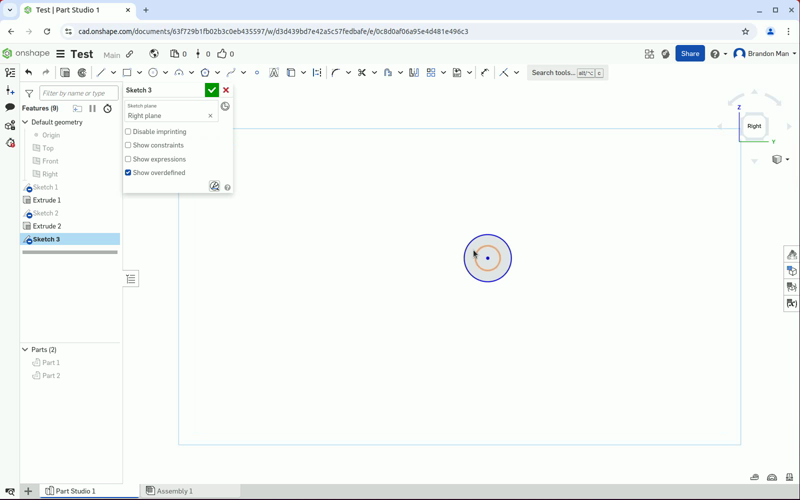
scroll(6)
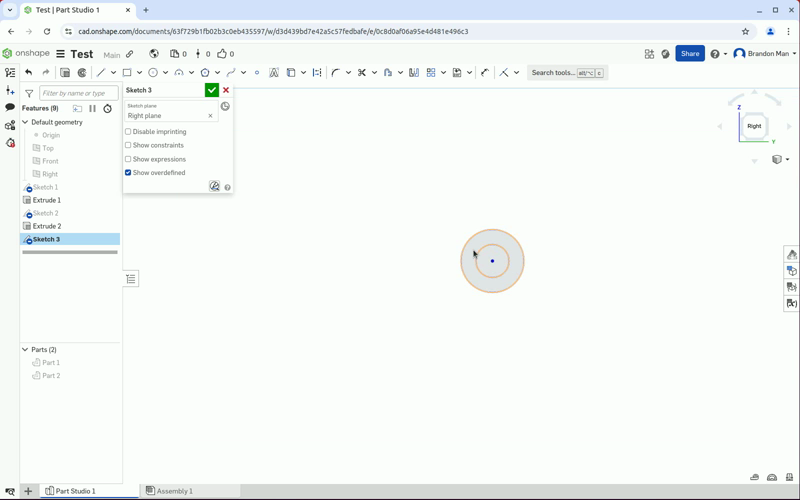
scroll(6)
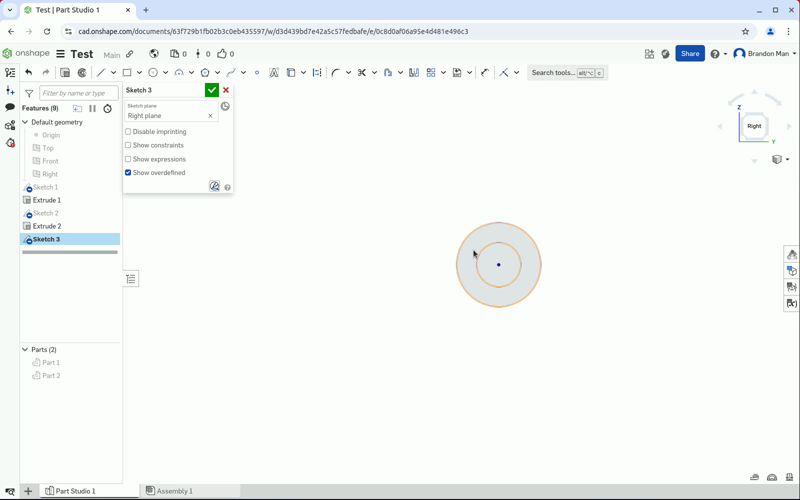
scroll(6)
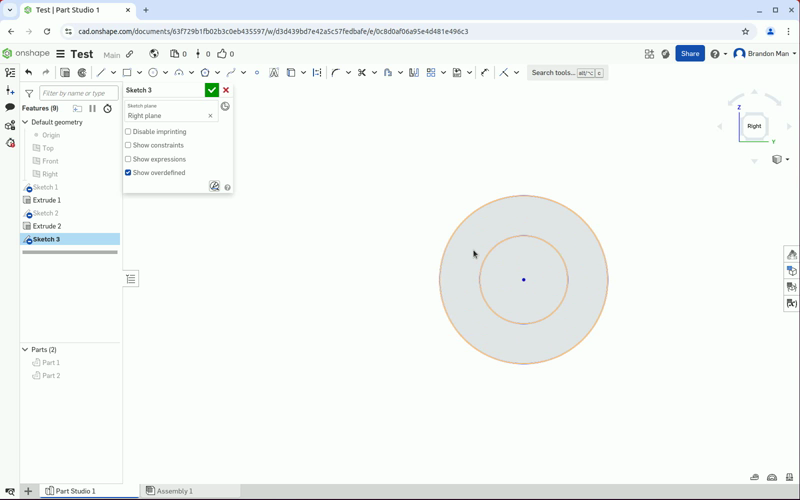
scroll(6)
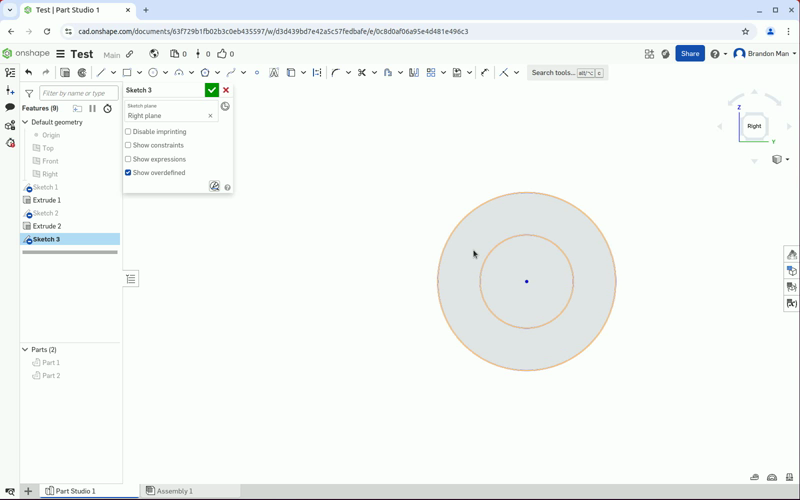
scroll(6)
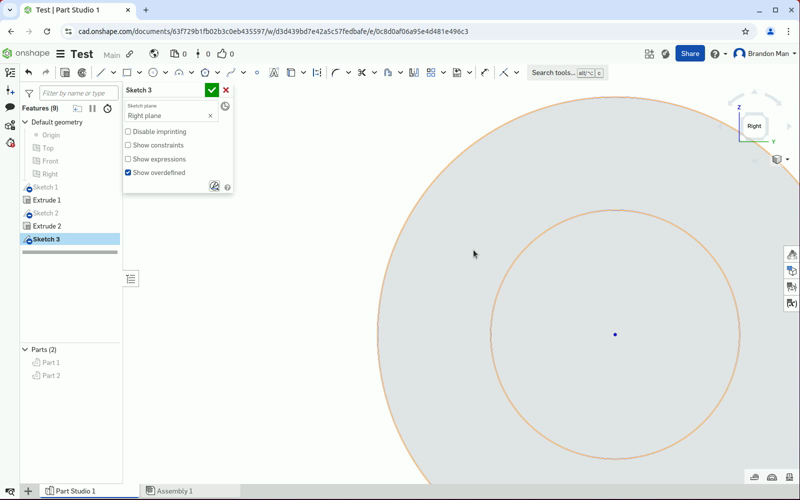
click(473, 249)
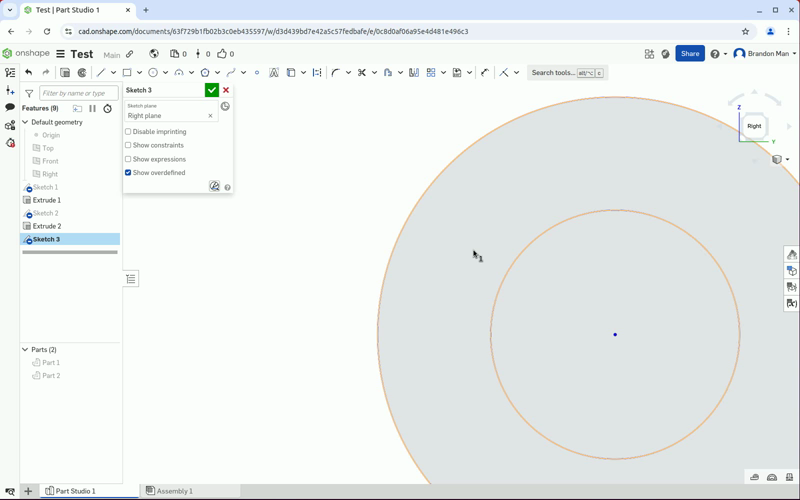
scroll(-6)
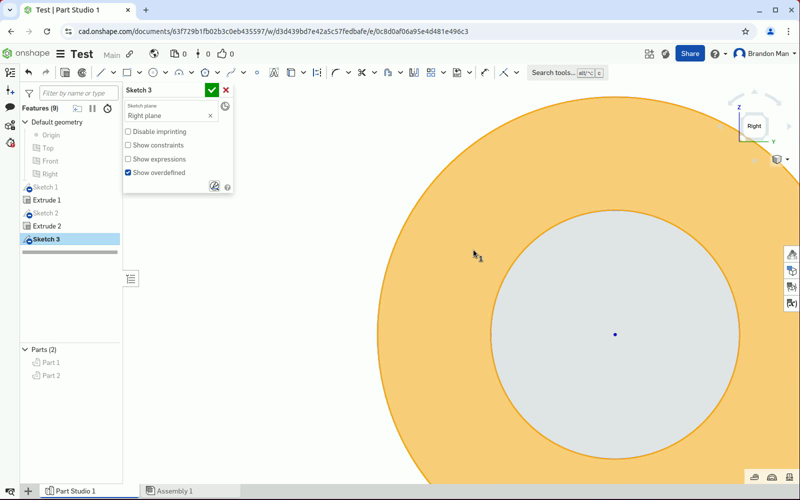
scroll(-6)
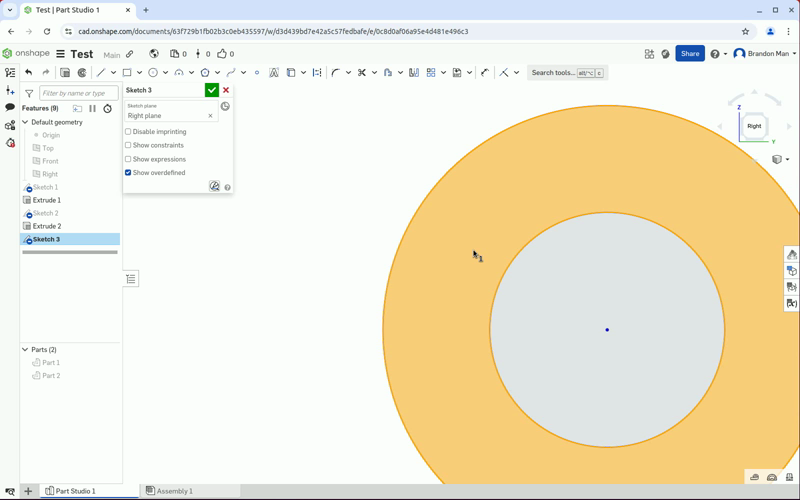
scroll(-6)
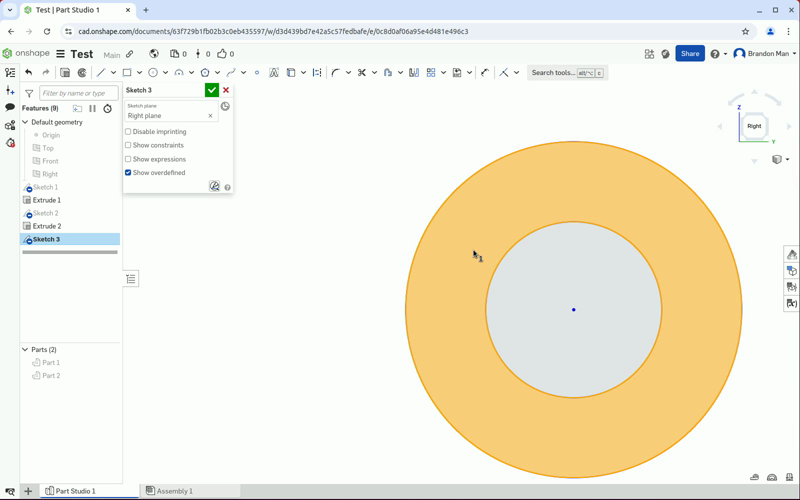
scroll(-6)
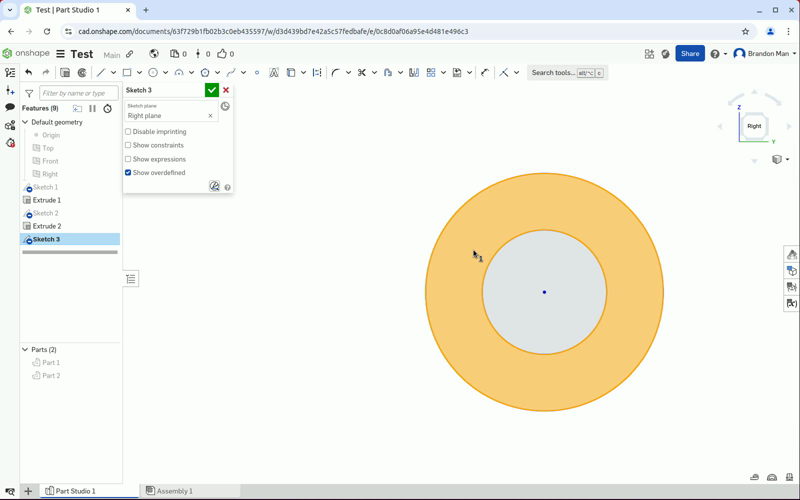
scroll(-6)
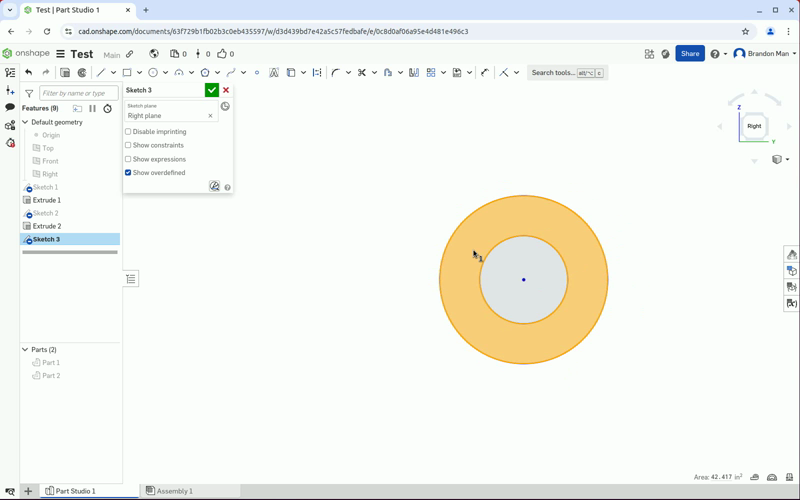
scroll(-6)
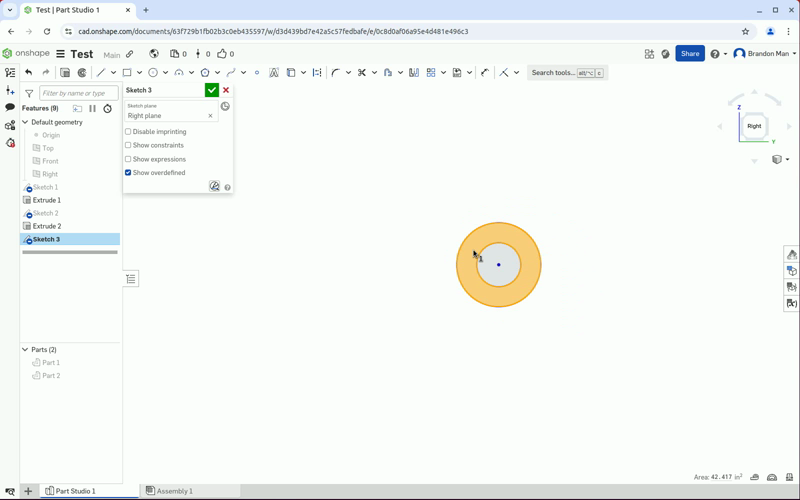
scroll(-6)
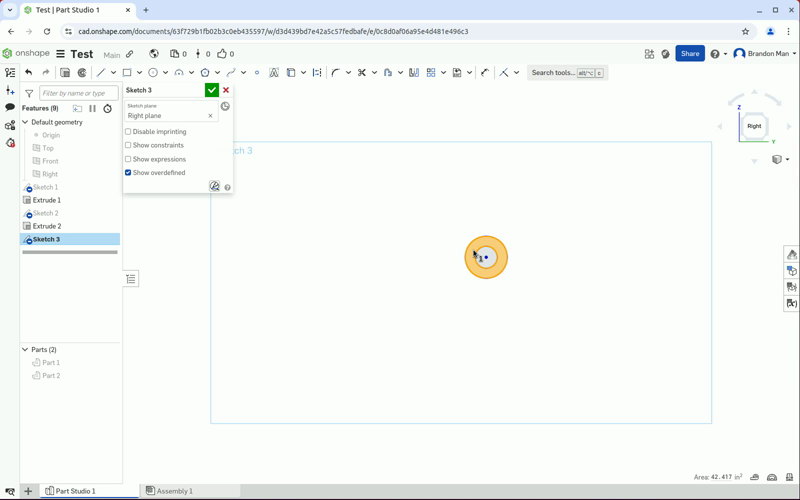
mouse_move(73, 352)
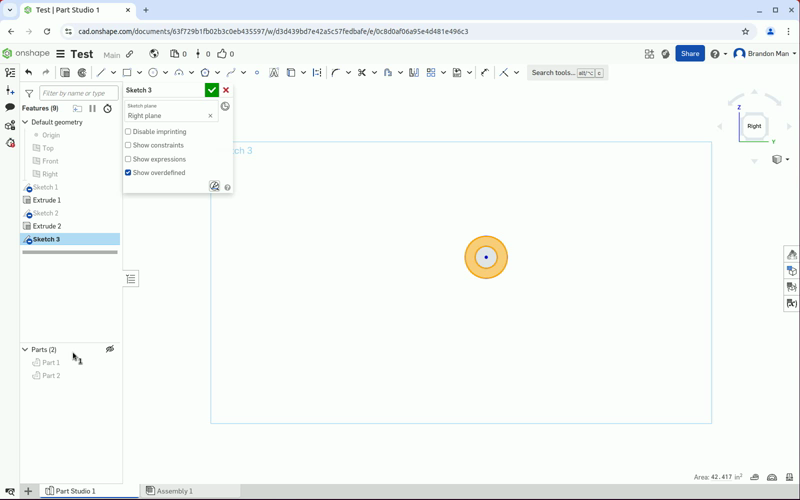
key(shift+y)
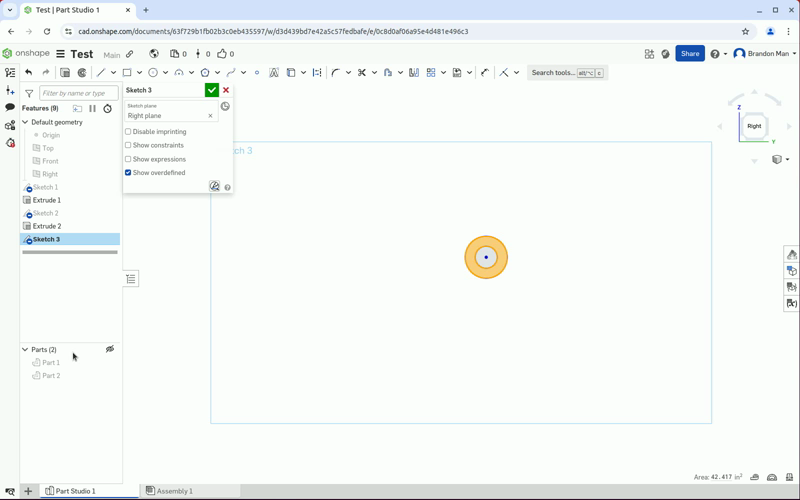
key(shift+e)
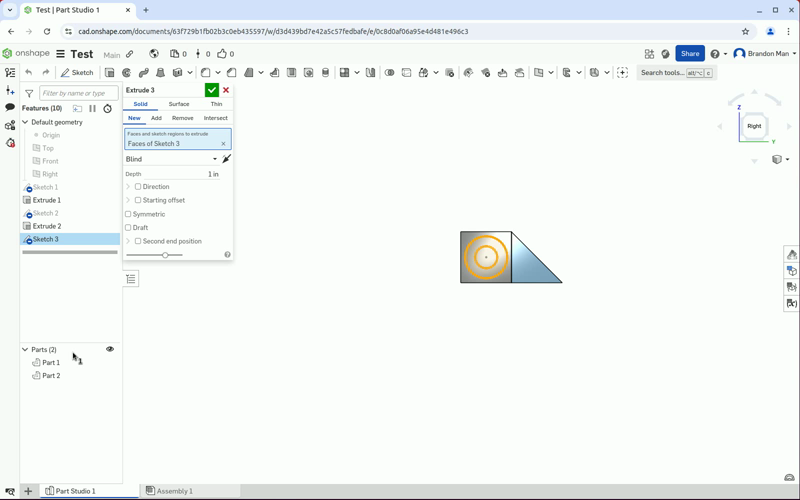
mouse_move(143, 106)
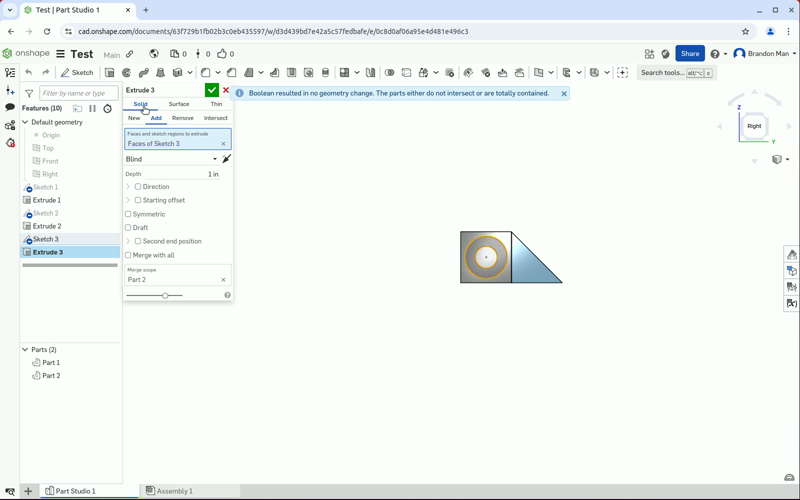
click(143, 106)
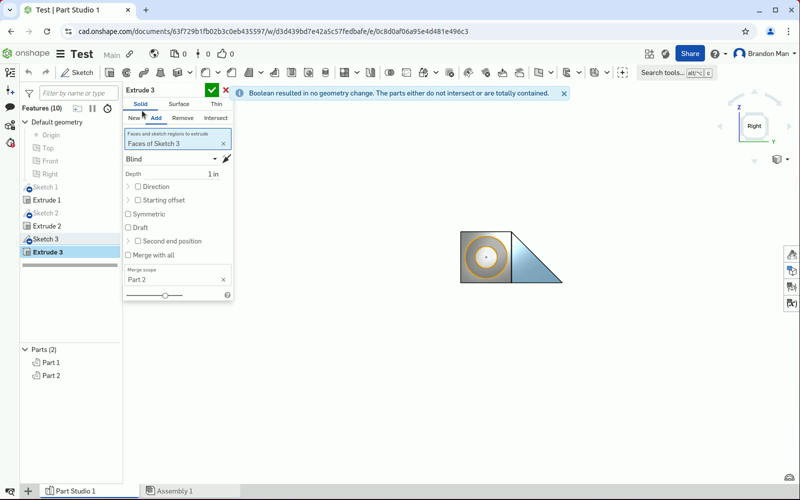
mouse_move(137, 120)
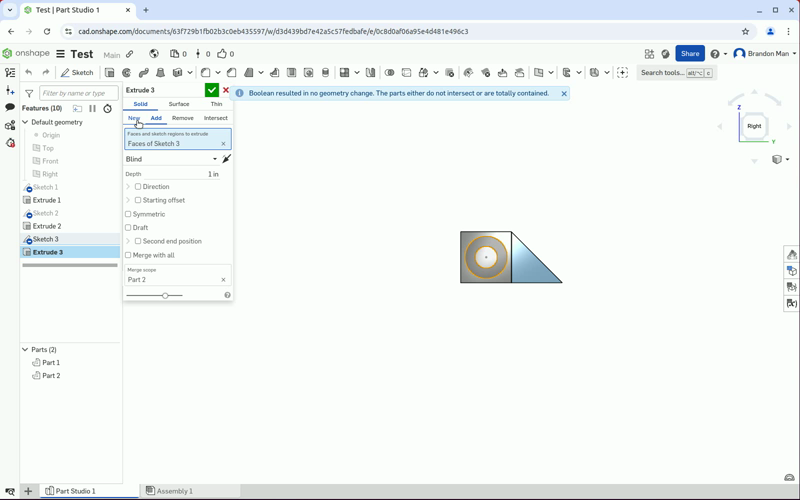
click(137, 120)
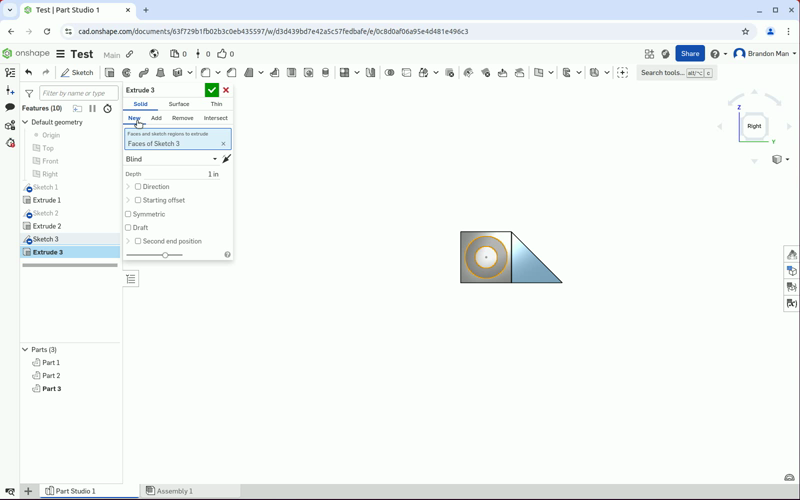
key(tab, 4)
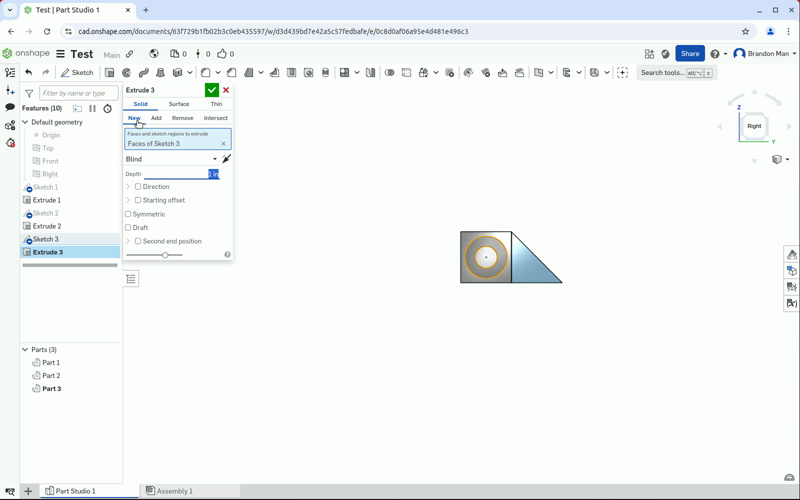
text(23.108)
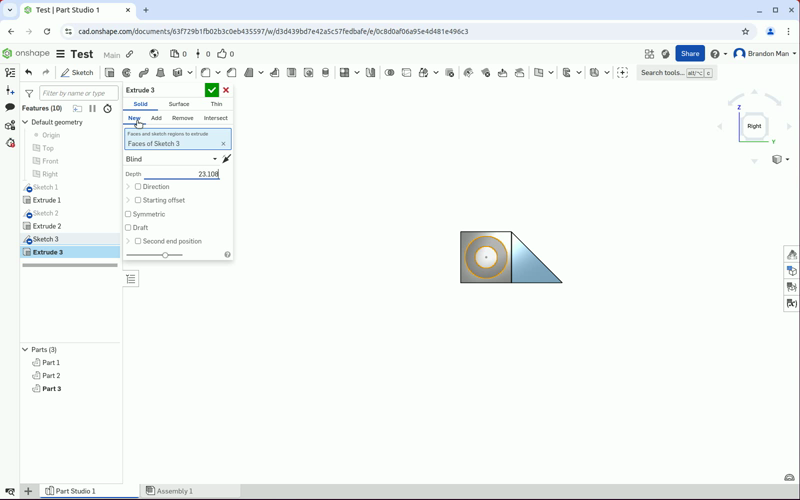
key(enter)
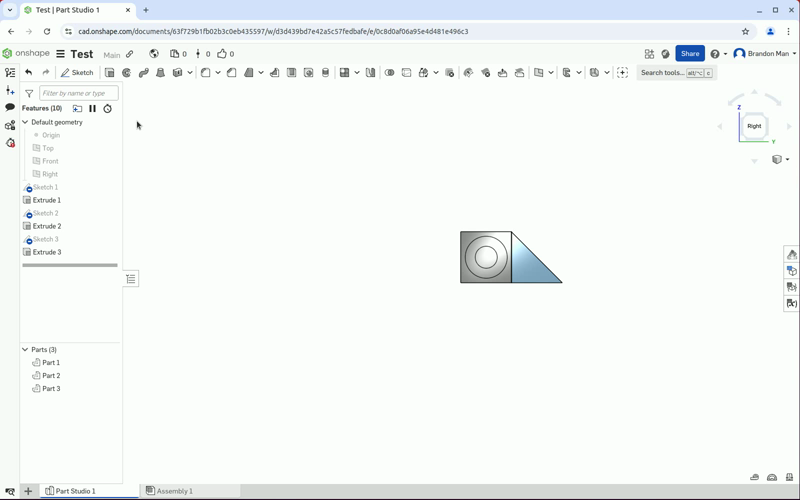
key(shift+h)
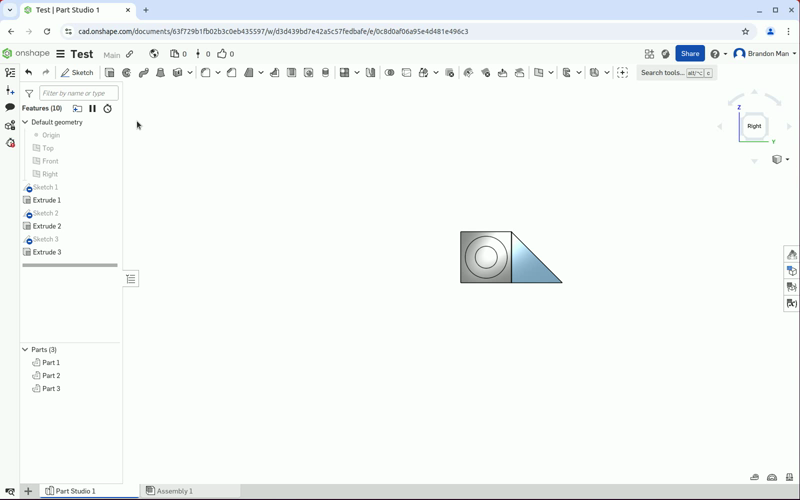
key(shift+h)
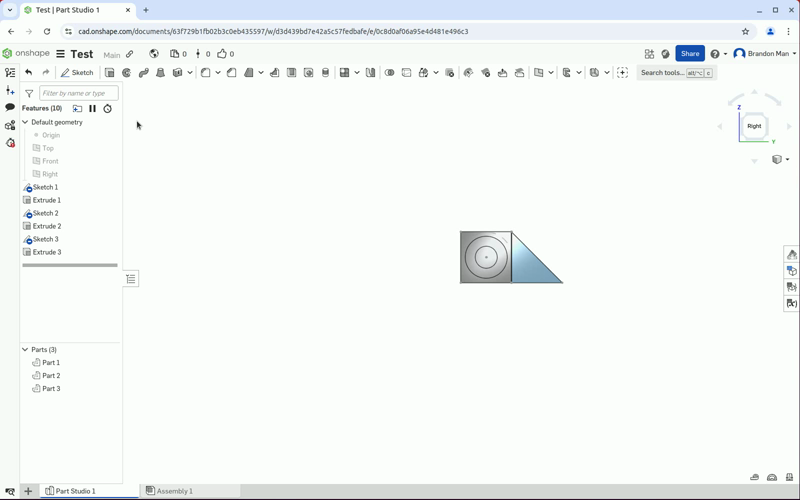
key(shift+7)
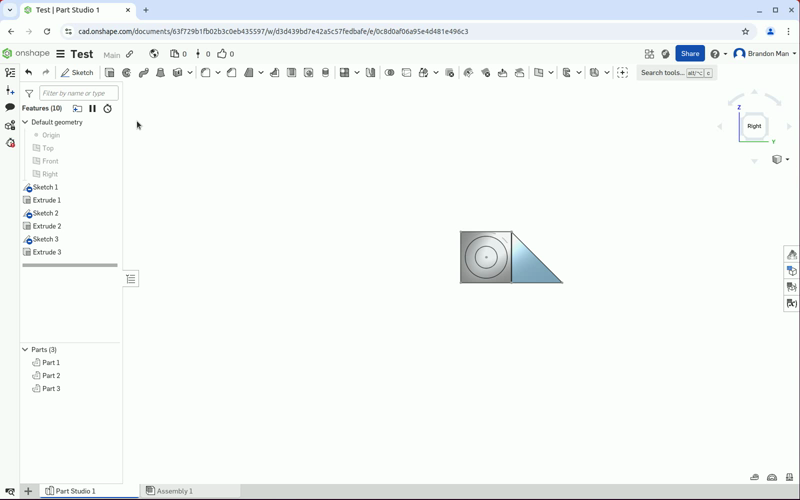
key(right, 2)
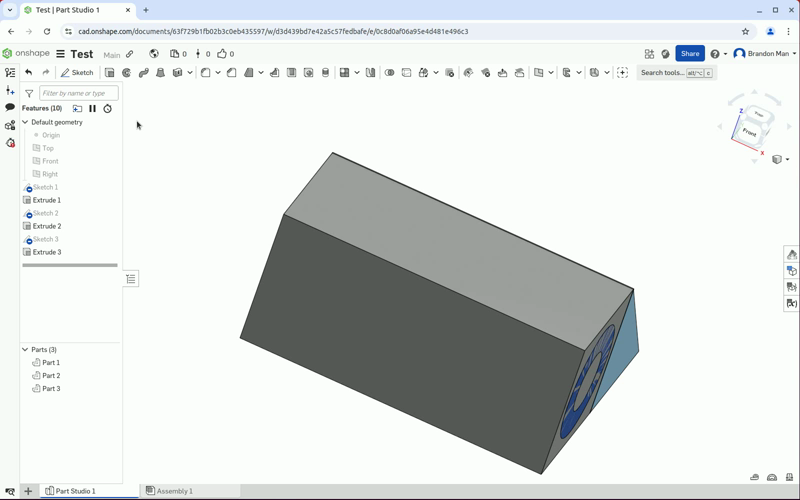
key(down, 2)
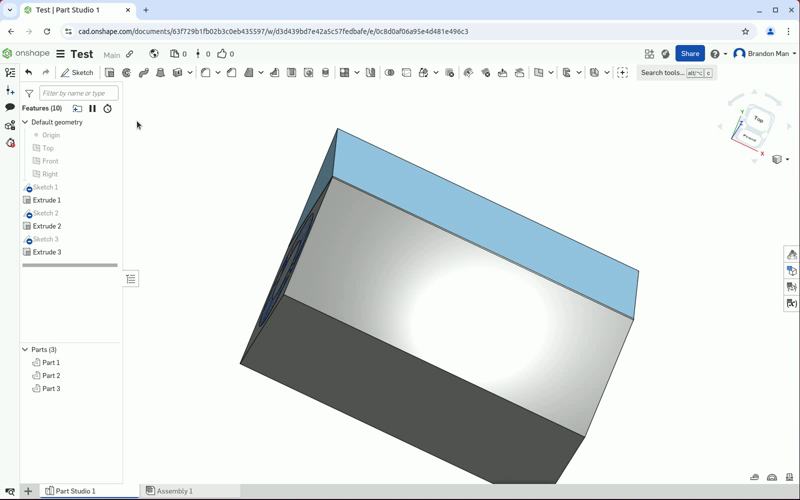
key(up, 2)
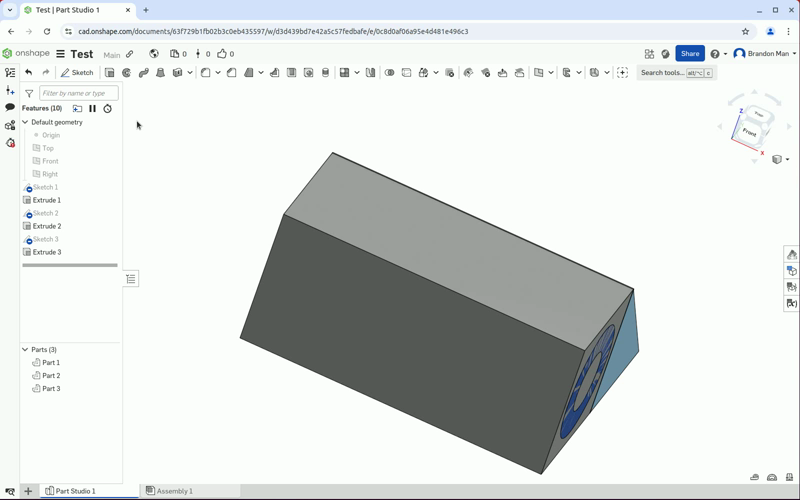
key(left, 2)
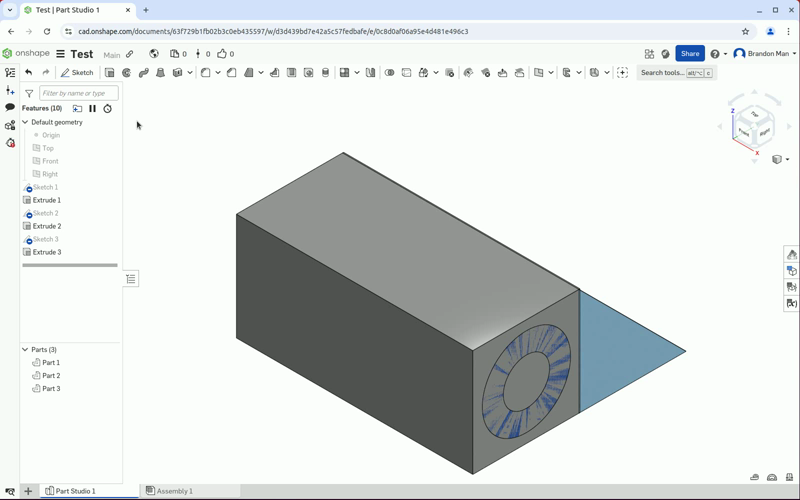
mouse_move(73, 189)
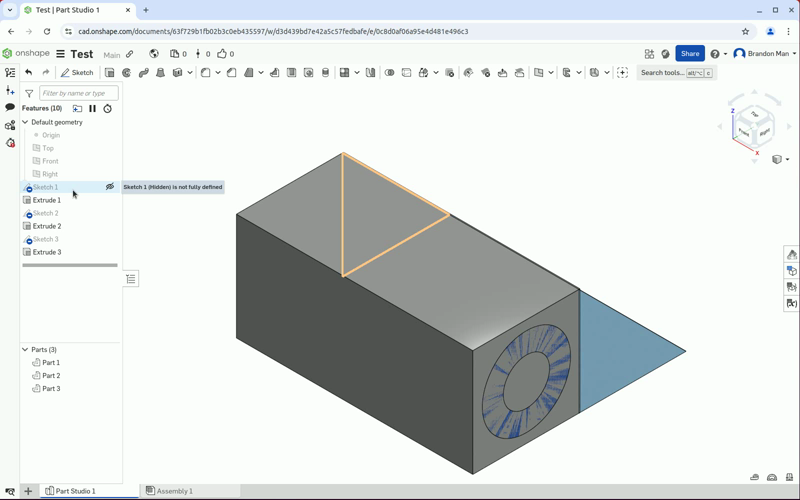
click(73, 189)